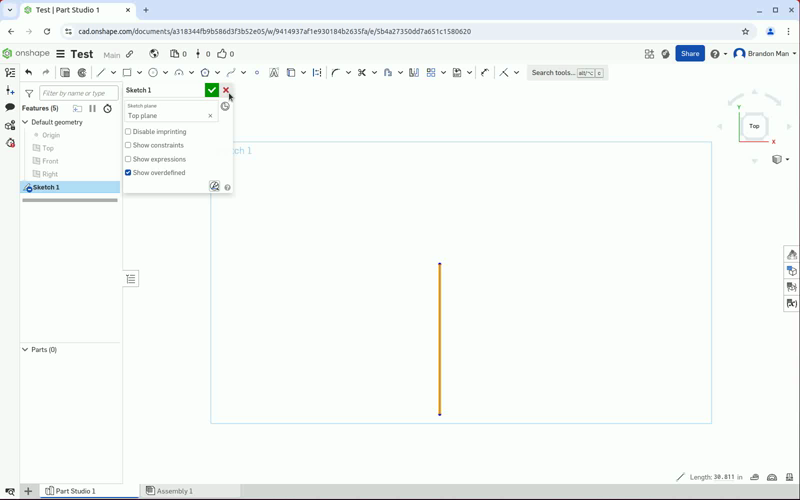
key(shift+h)
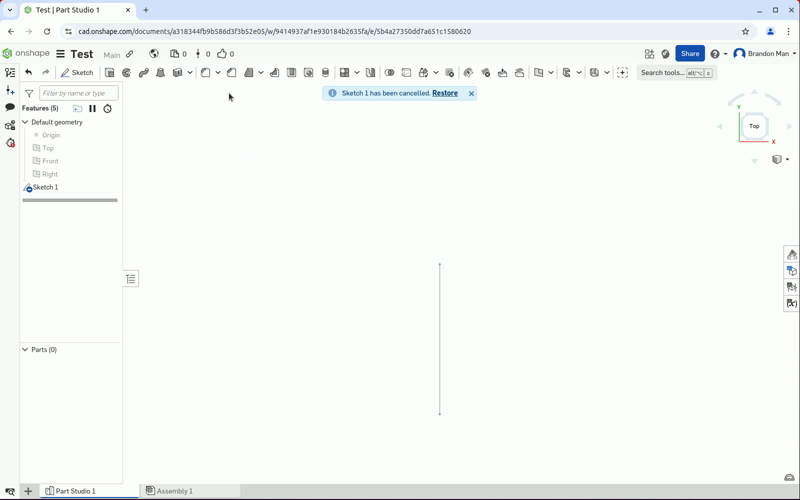
key(shift+s)
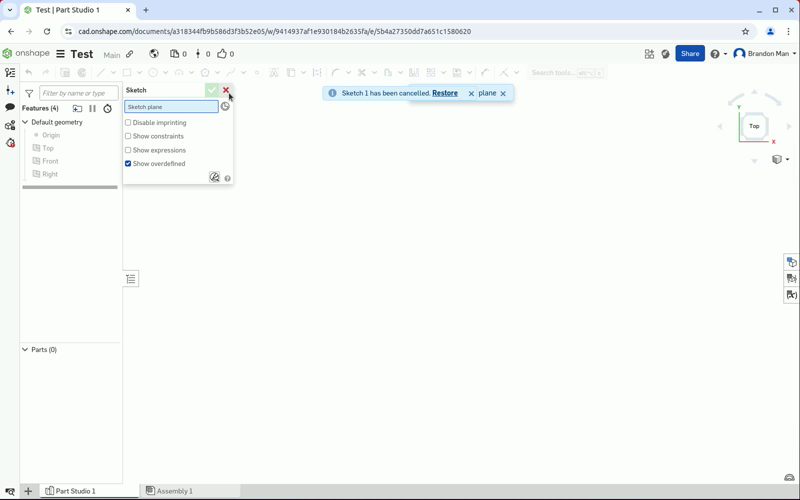
mouse_move(73, 150)
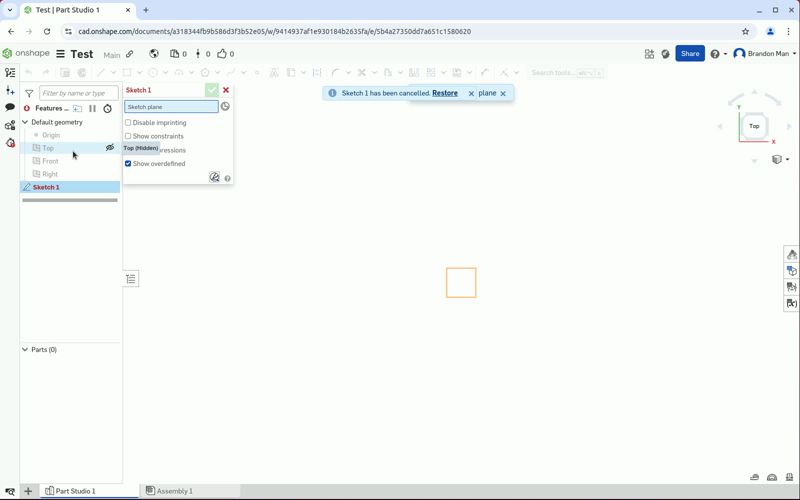
click(73, 150)
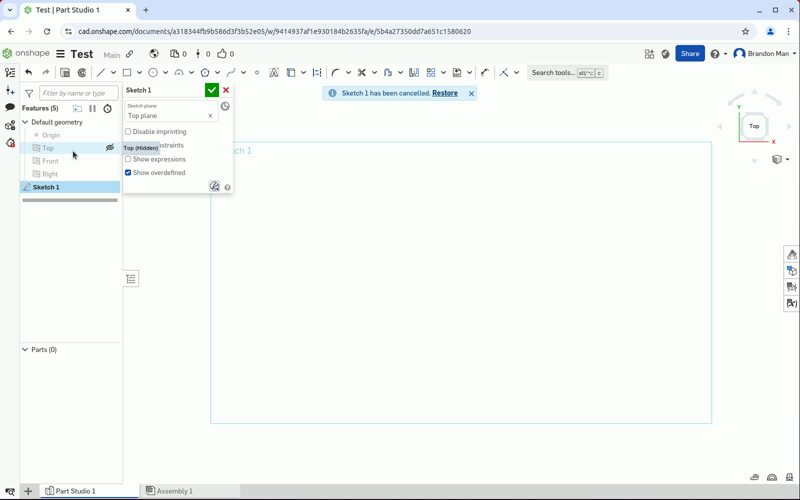
mouse_move(73, 352)
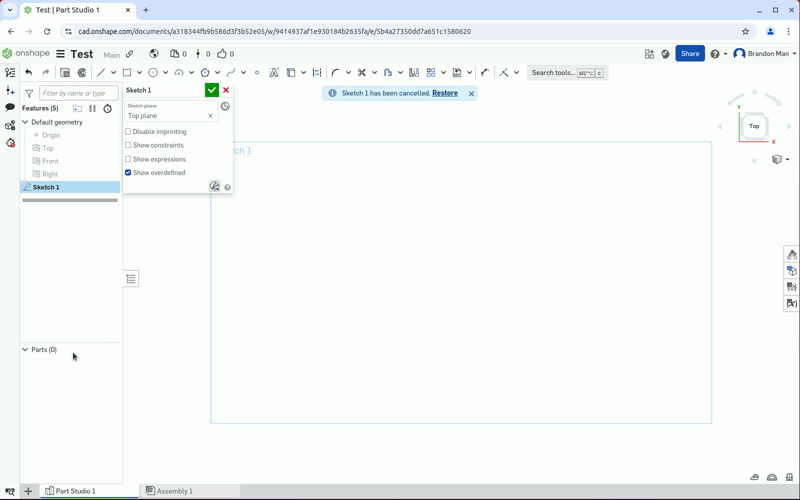
key(y)
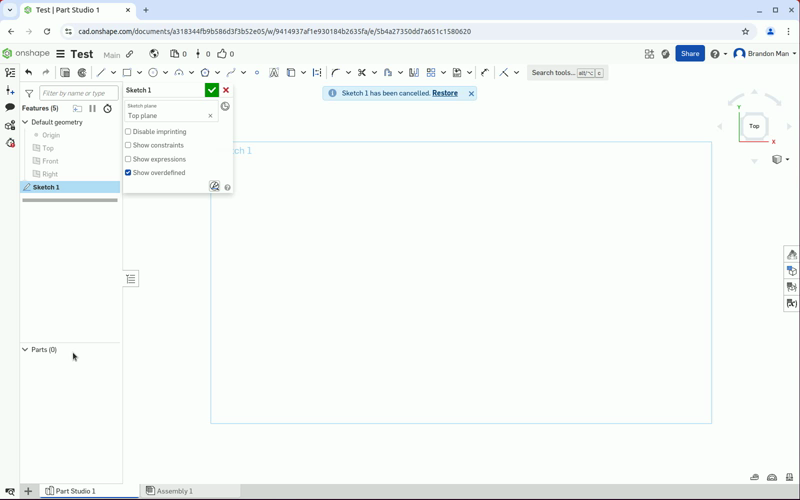
key(l)
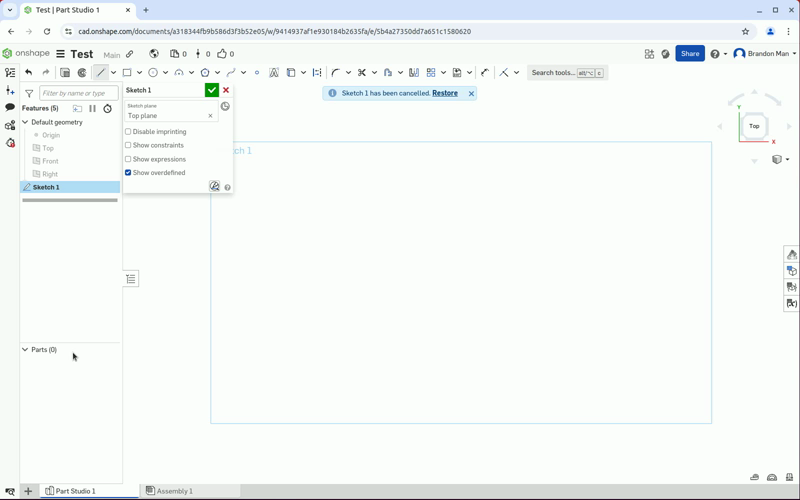
key_down(shift)
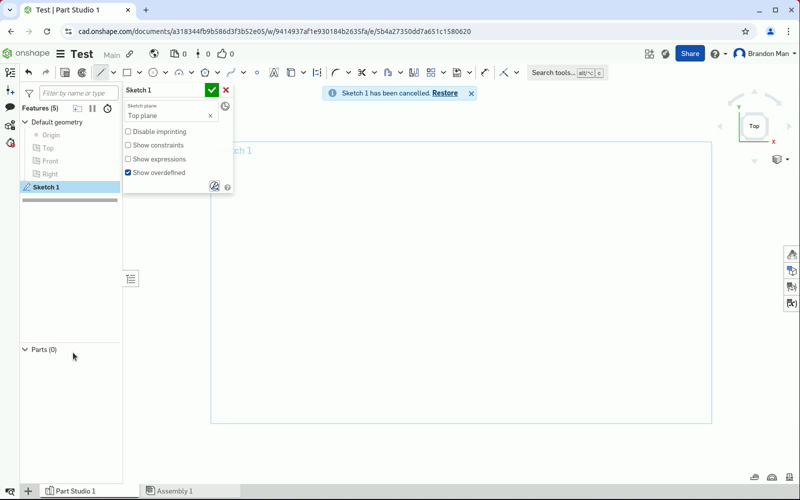
mouse_move(460, 365)
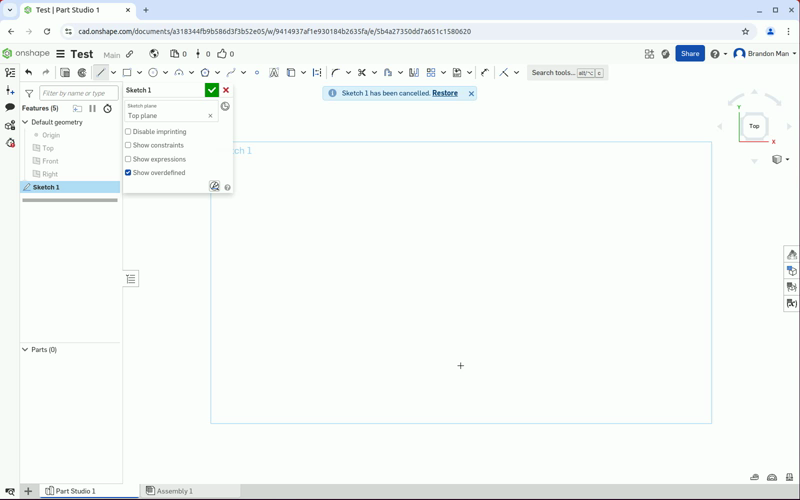
click(460, 365)
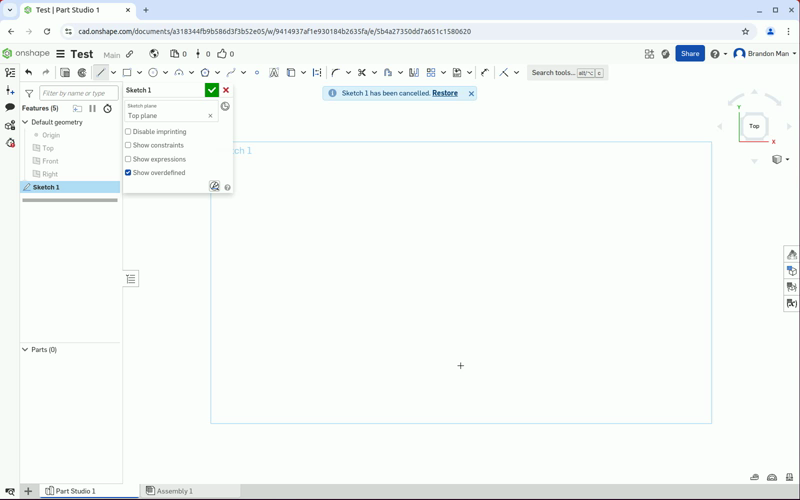
key_up(shift)
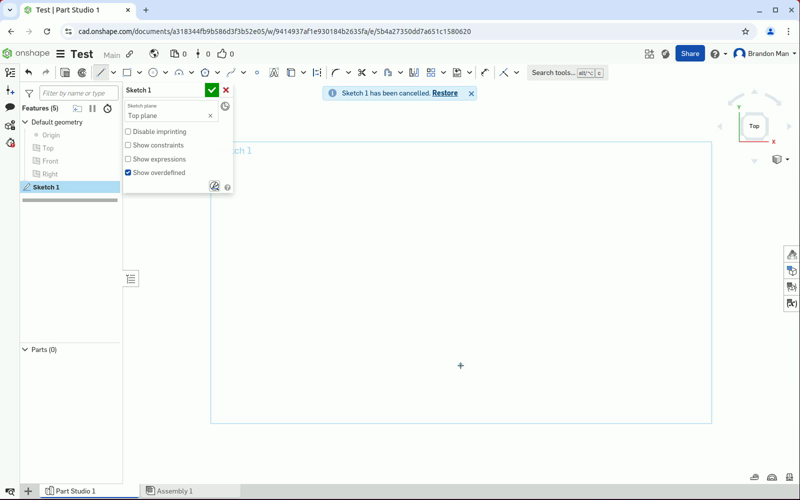
key_down(shift)
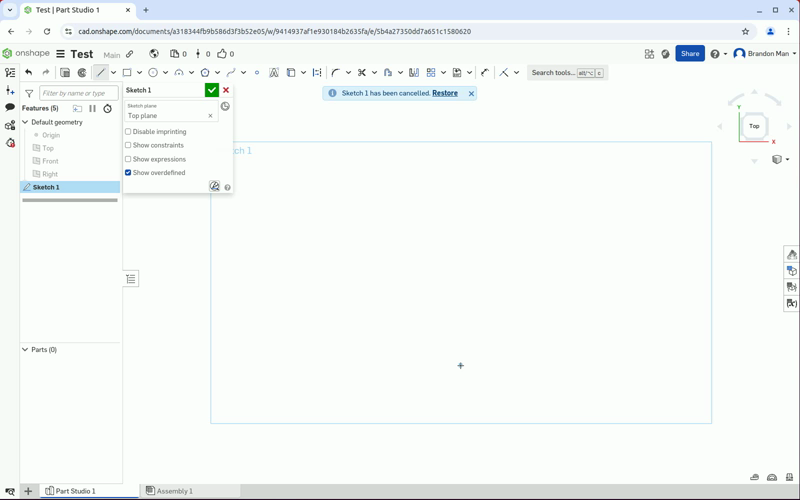
mouse_move(490, 365)
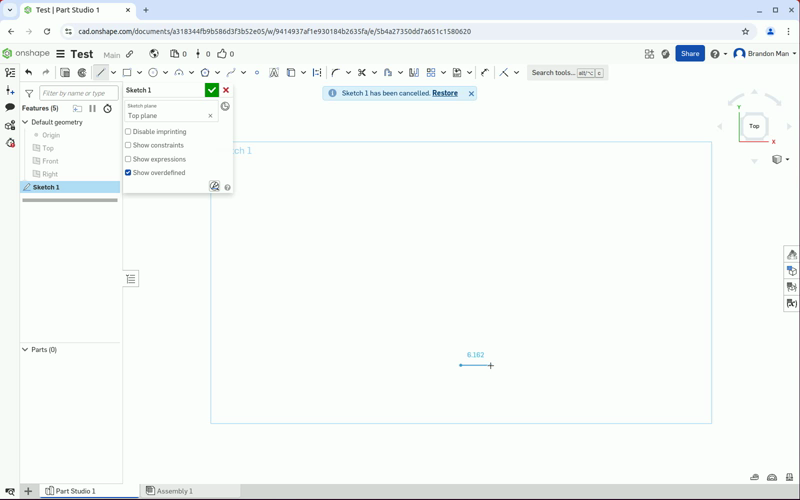
mouse_move(465, 365)
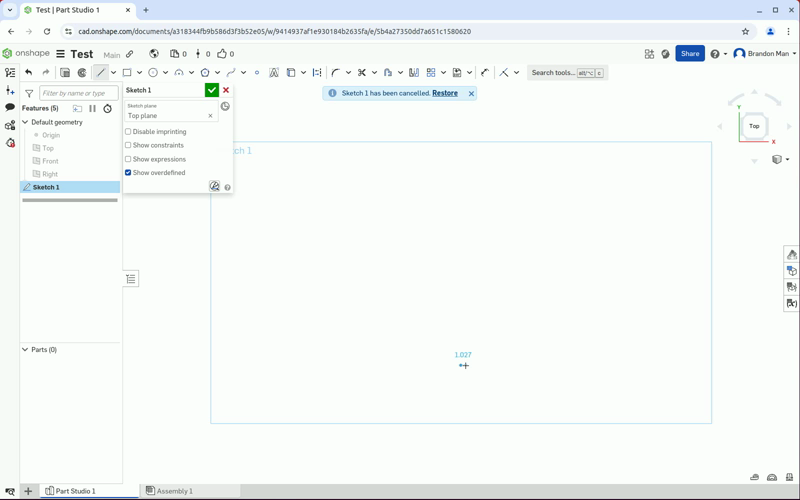
scroll(6)
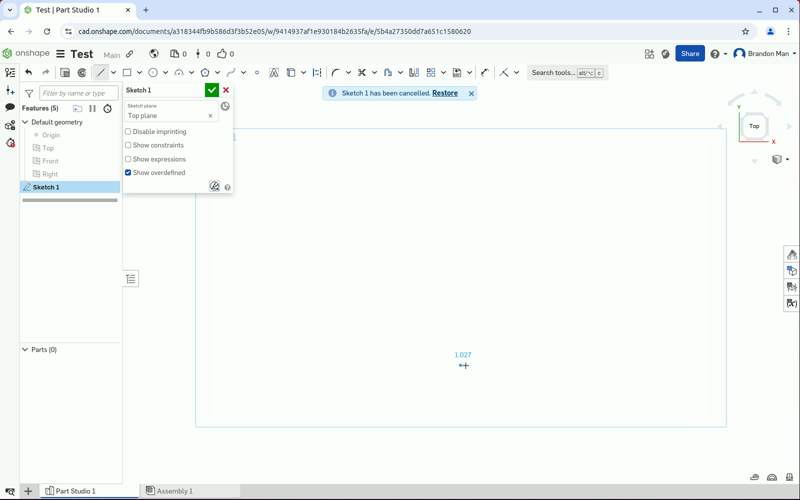
scroll(6)
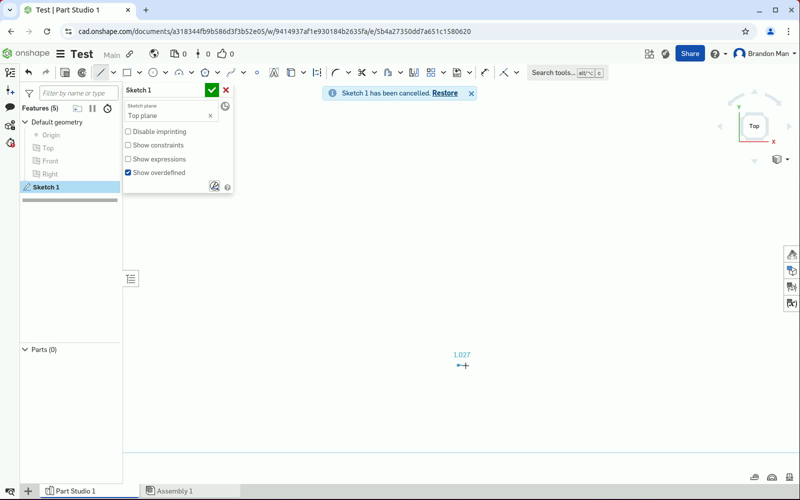
scroll(6)
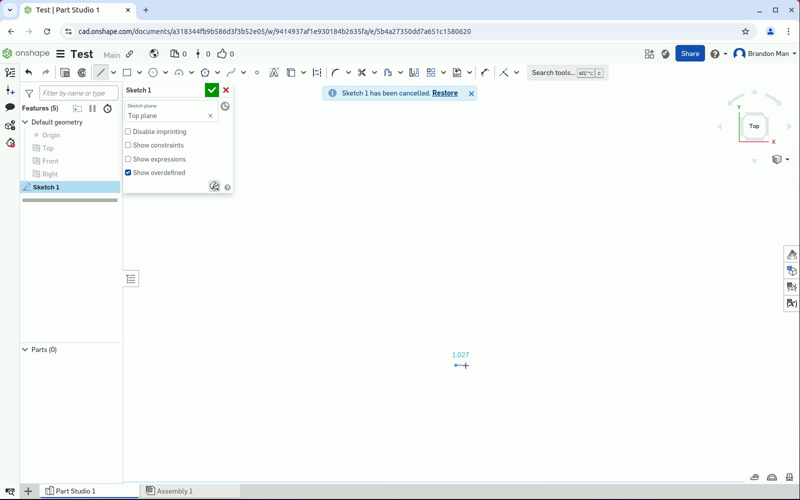
scroll(6)
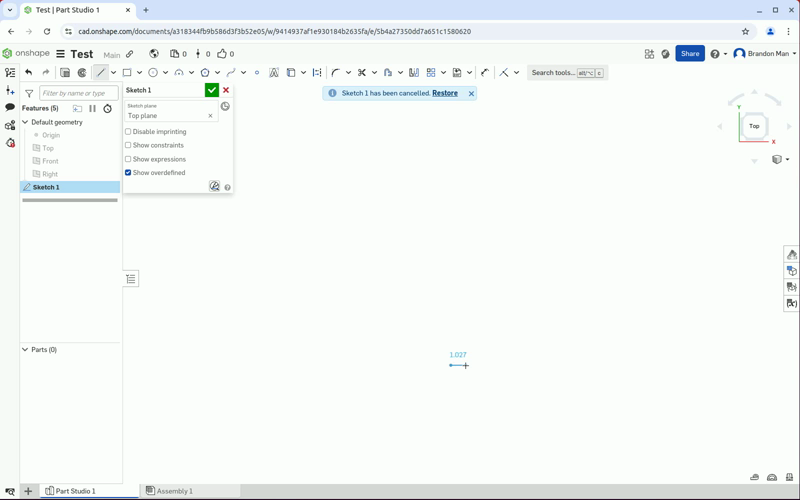
scroll(6)
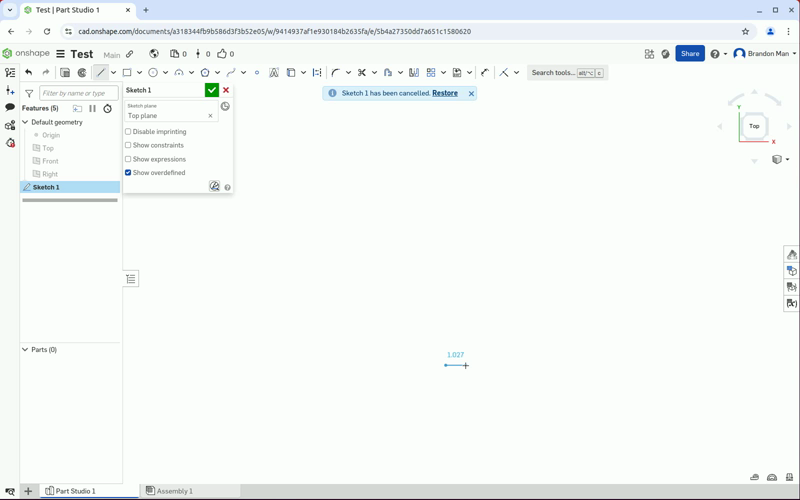
scroll(6)
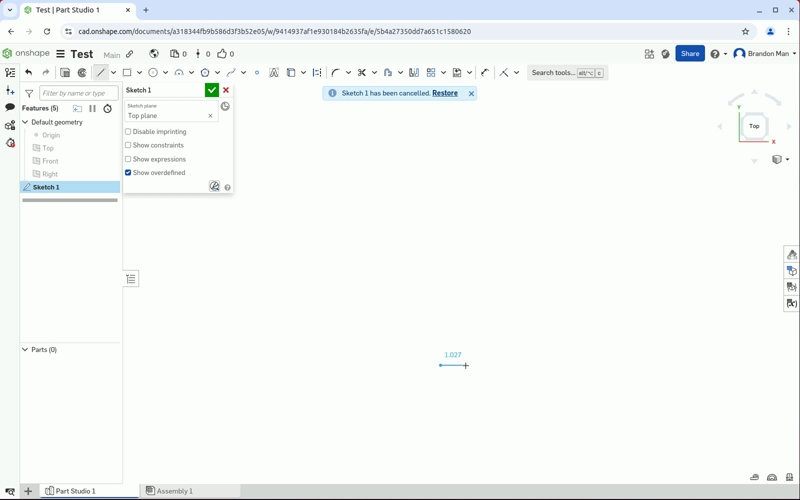
scroll(6)
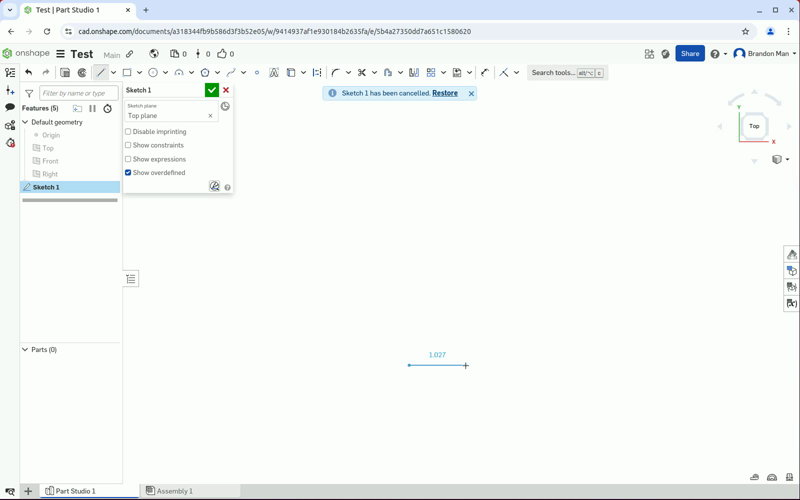
click(465, 365)
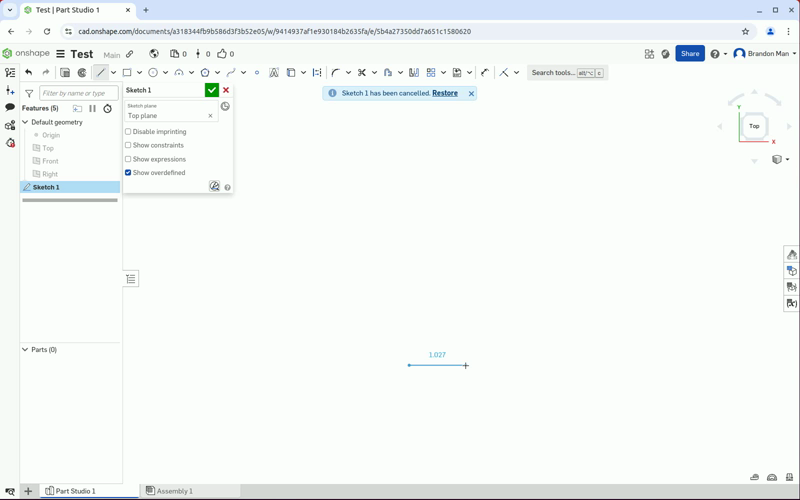
scroll(-6)
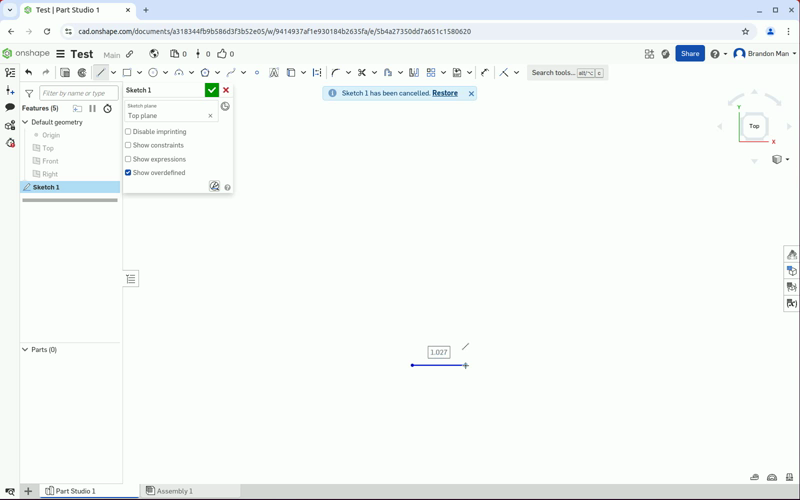
scroll(-6)
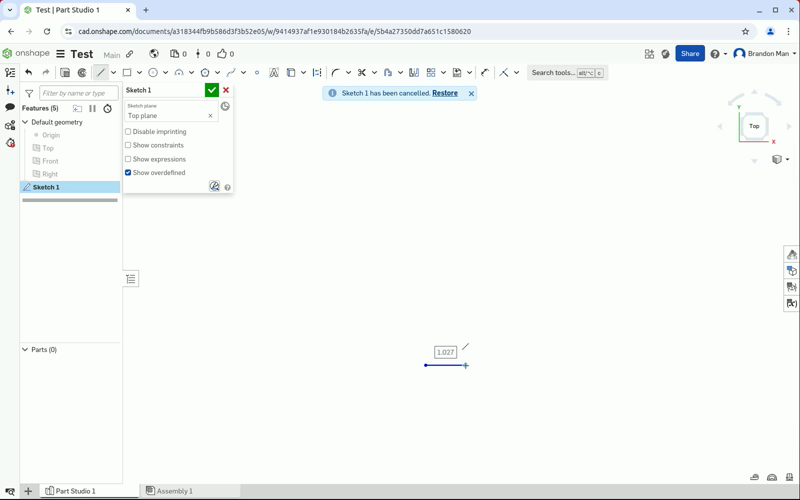
scroll(-6)
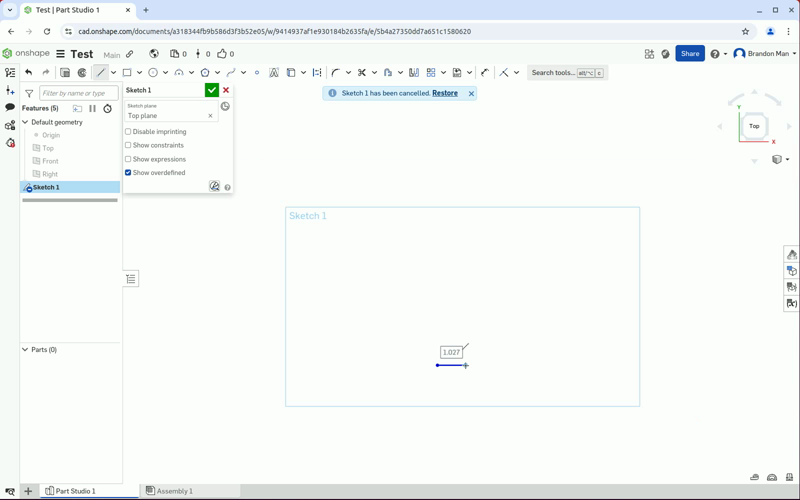
scroll(-6)
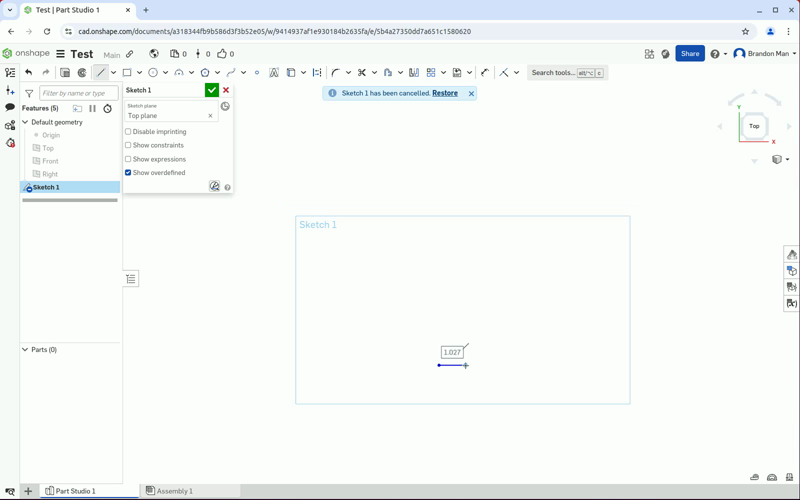
scroll(-6)
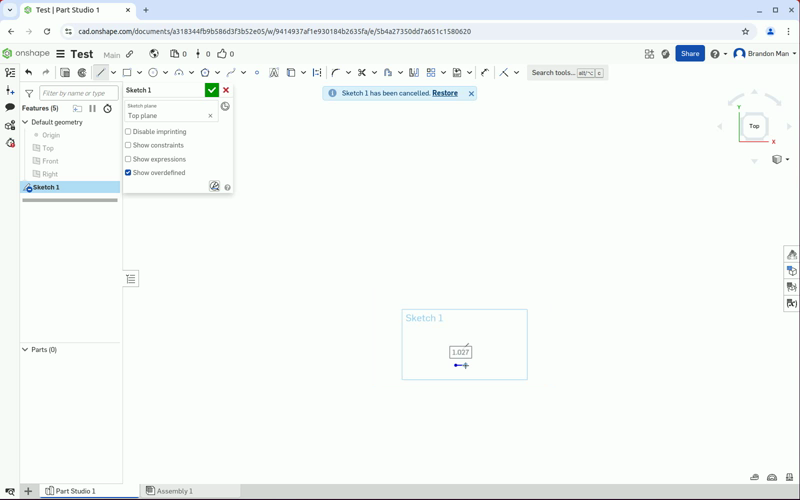
scroll(-6)
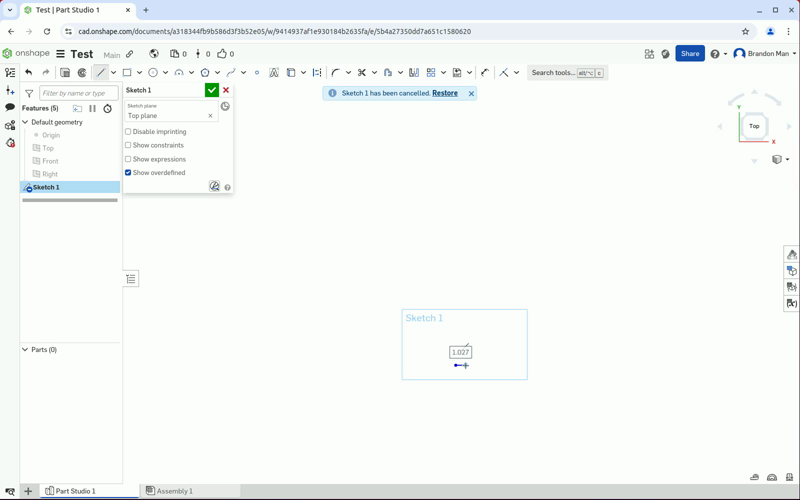
scroll(-6)
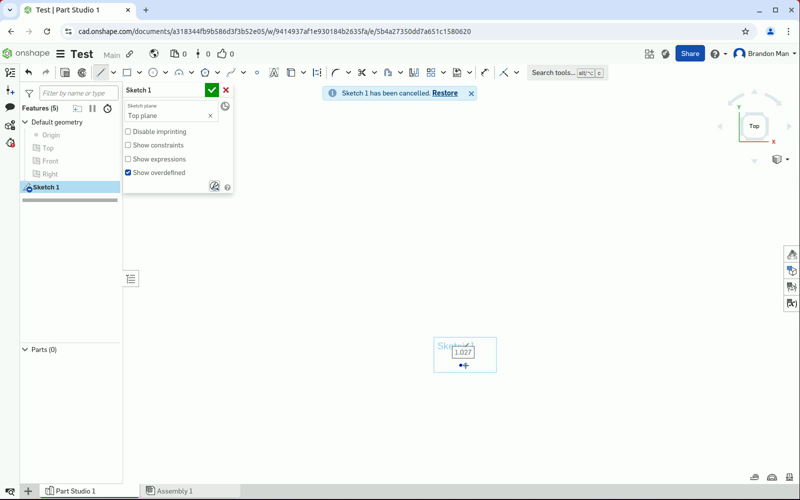
key_up(shift)
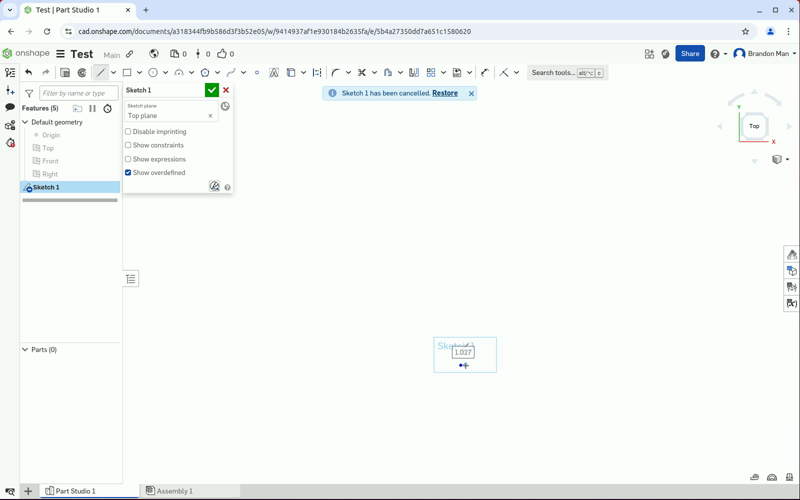
key_down(shift)
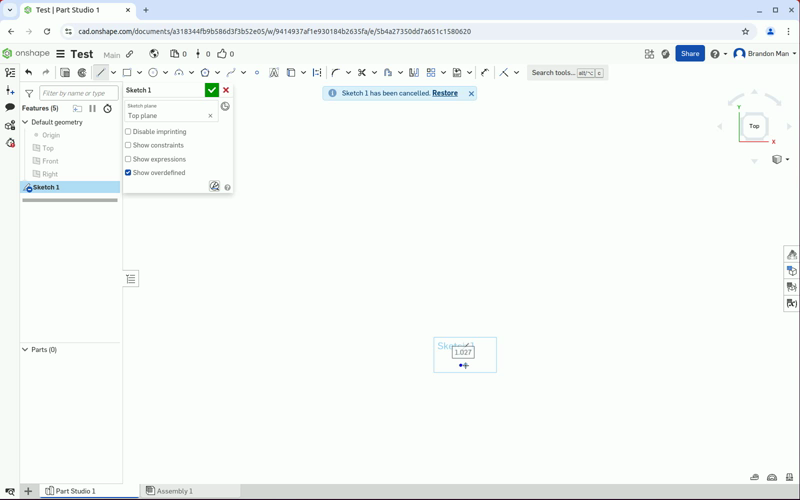
mouse_move(495, 365)
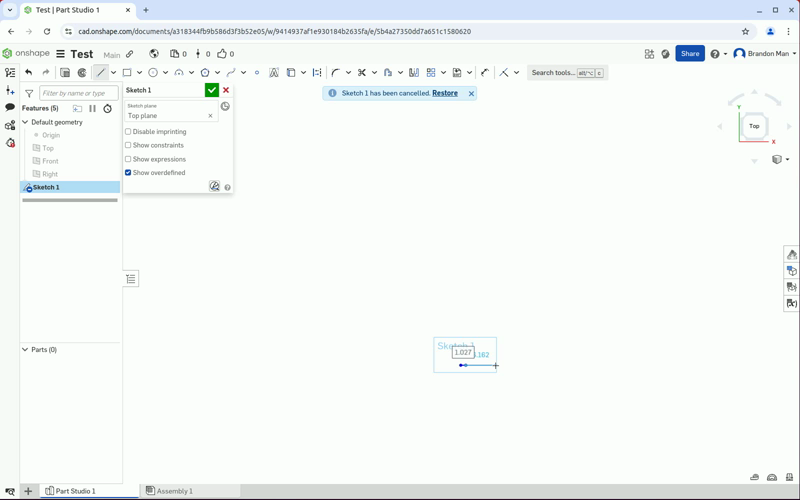
mouse_move(465, 308)
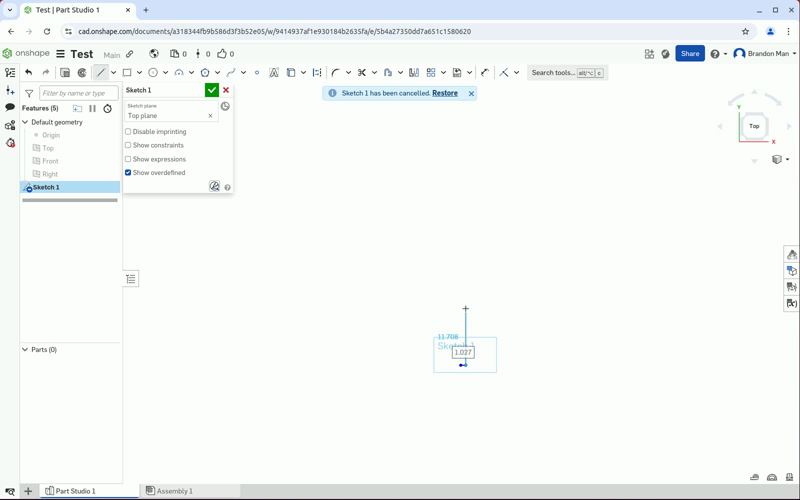
click(465, 308)
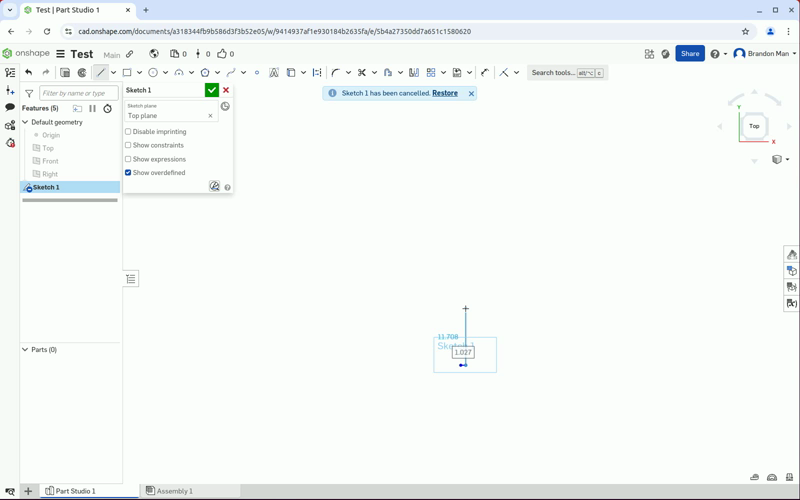
key_up(shift)
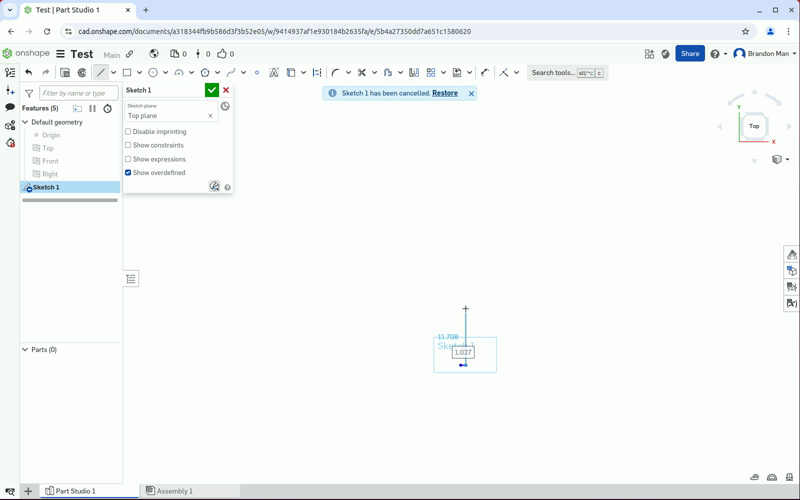
key_down(shift)
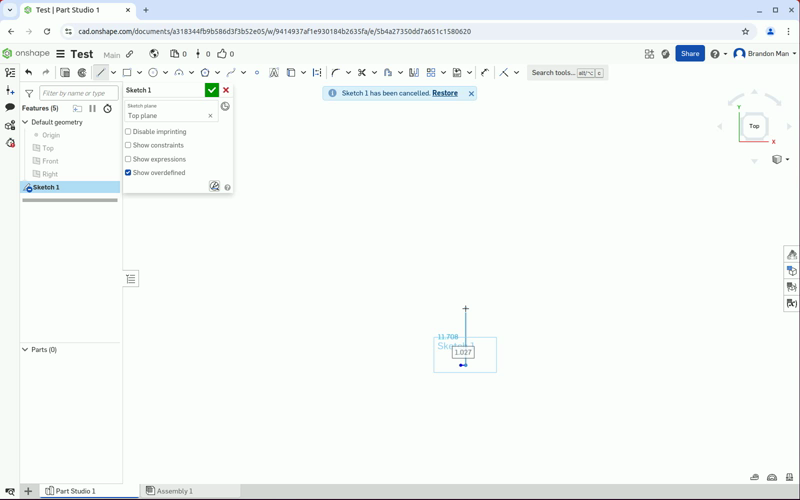
mouse_move(495, 308)
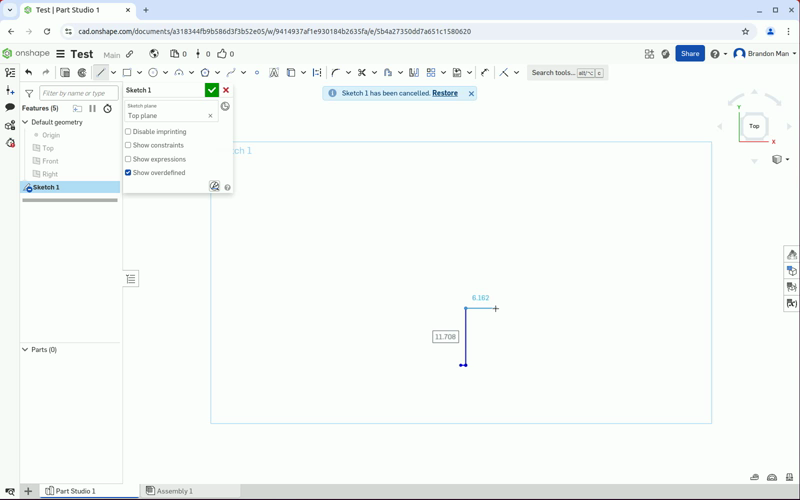
mouse_move(486, 308)
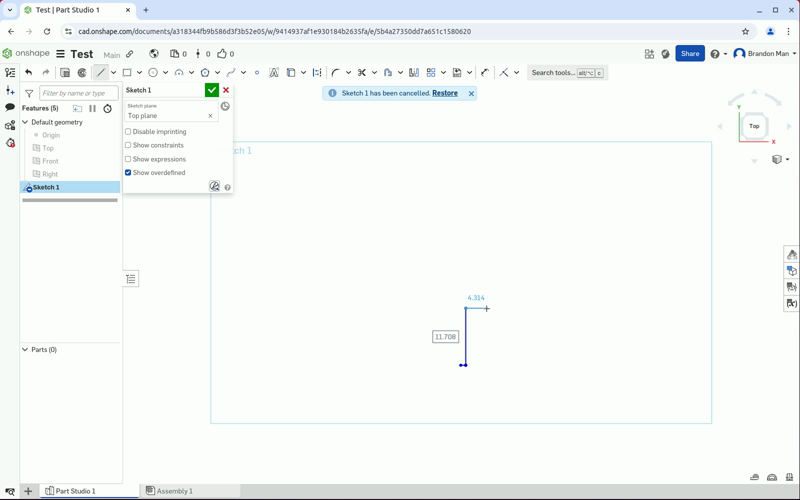
click(486, 308)
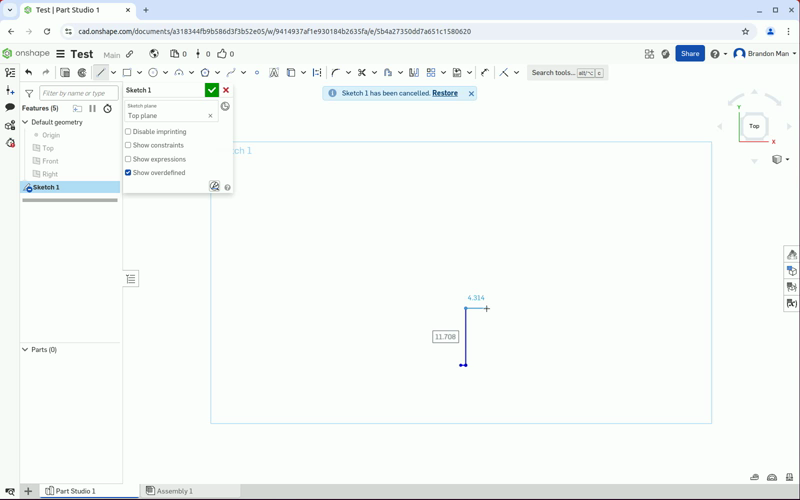
key_up(shift)
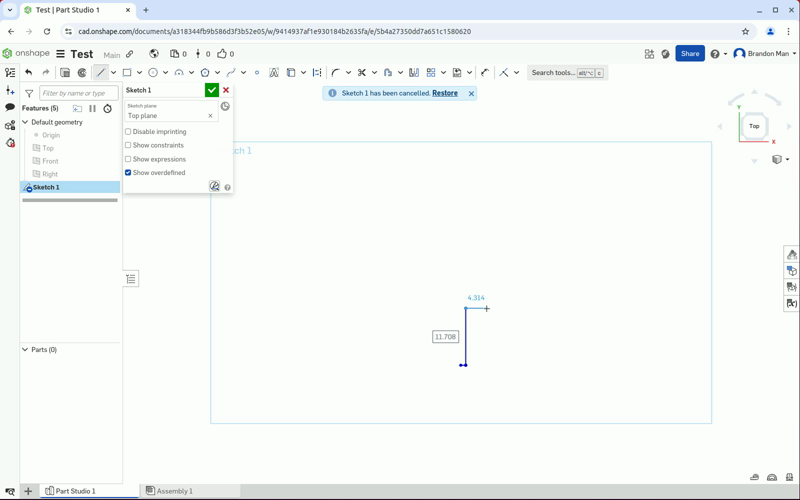
key_down(shift)
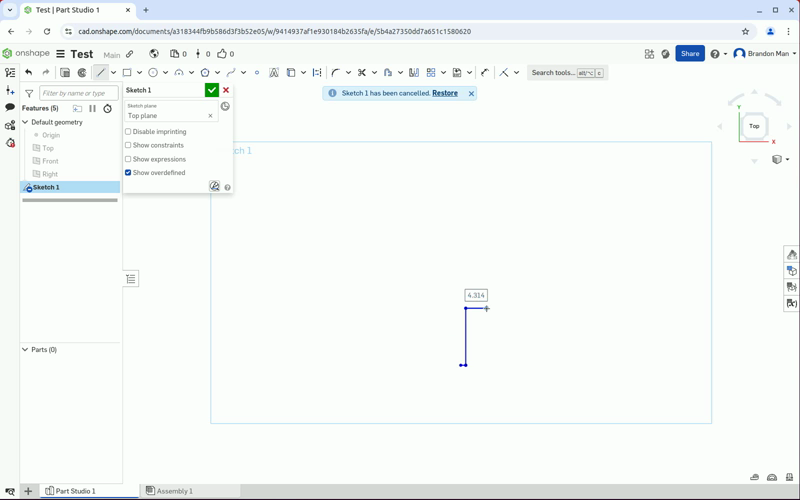
mouse_move(516, 308)
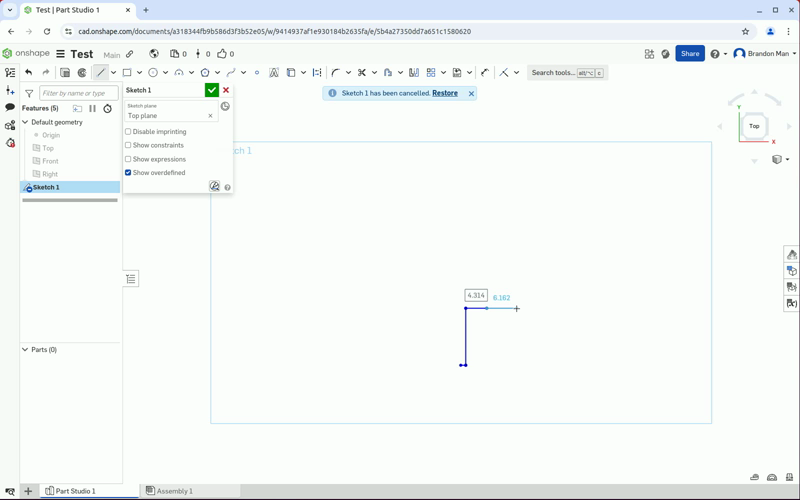
mouse_move(486, 365)
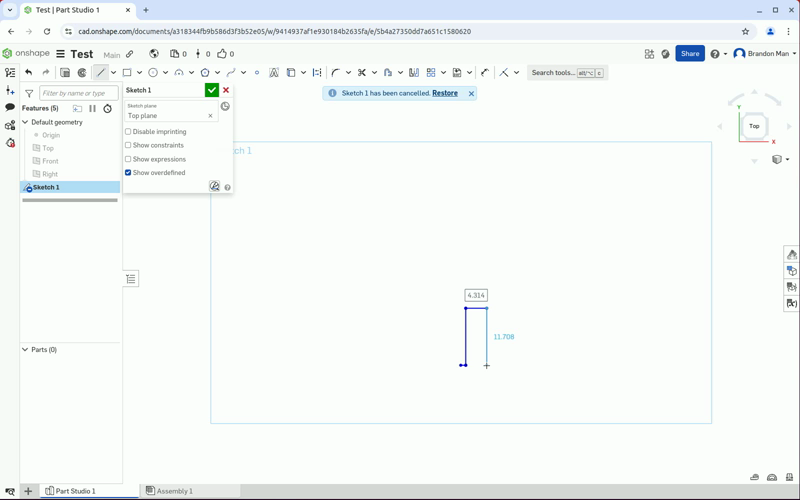
click(486, 365)
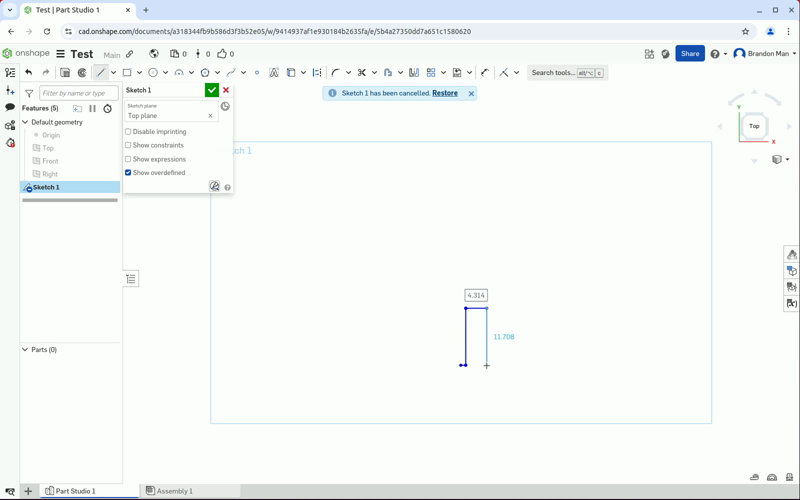
key_up(shift)
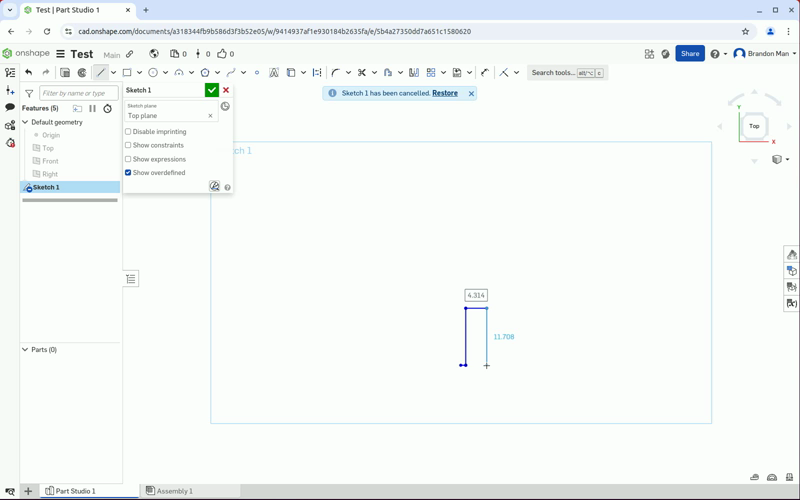
key_down(shift)
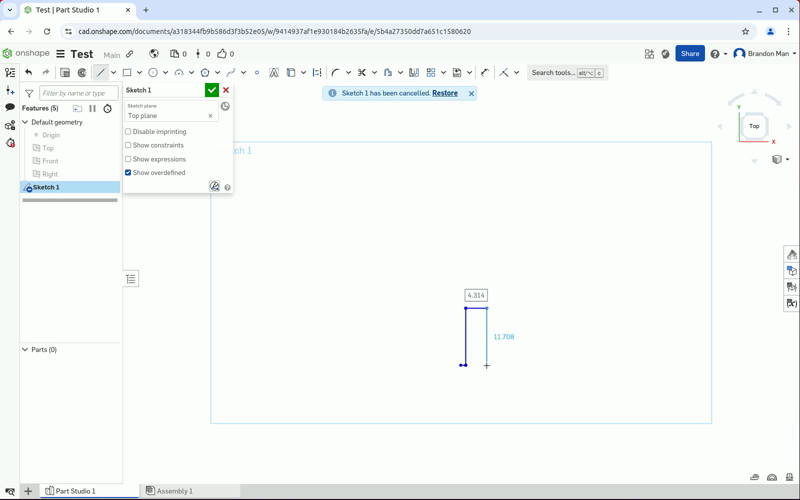
mouse_move(547, 365)
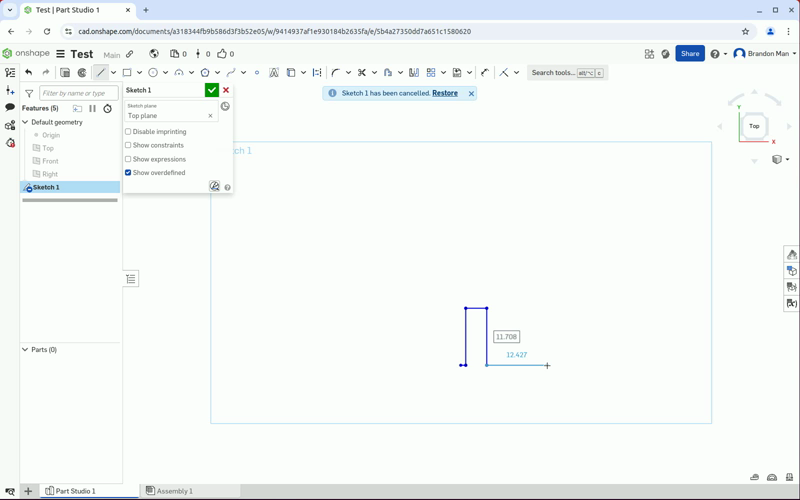
click(547, 365)
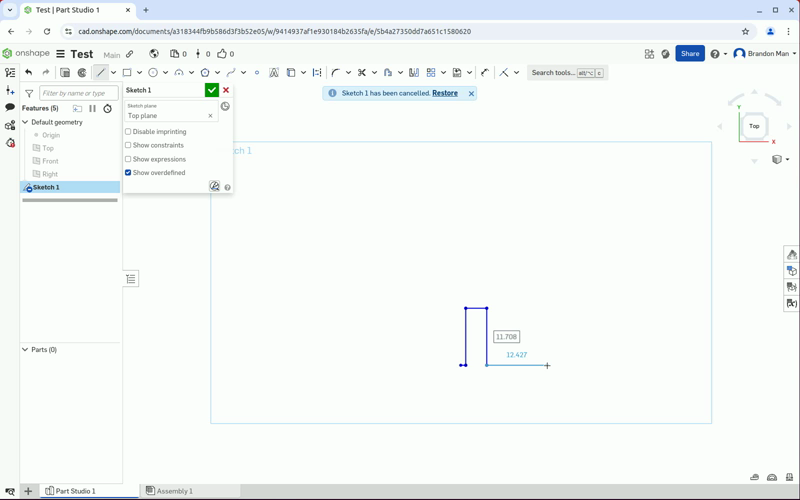
key_up(shift)
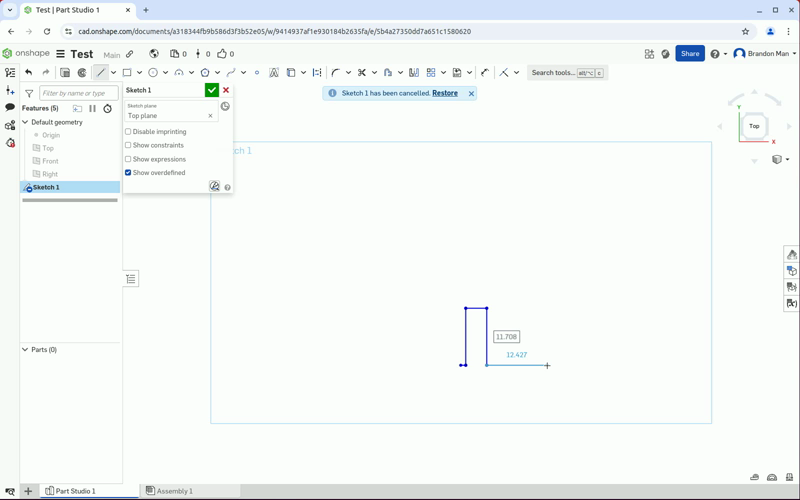
key_down(shift)
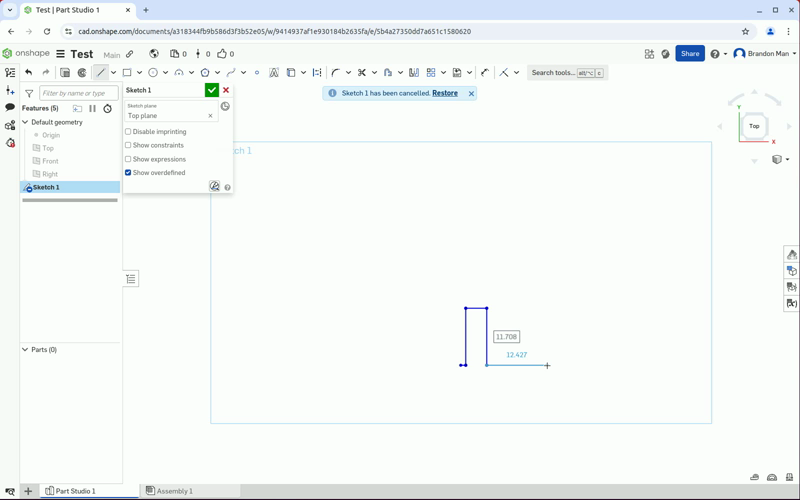
mouse_move(577, 365)
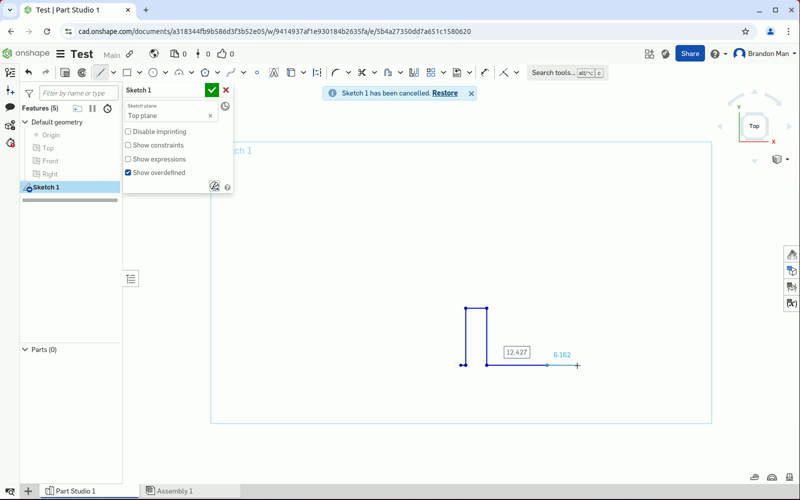
mouse_move(547, 308)
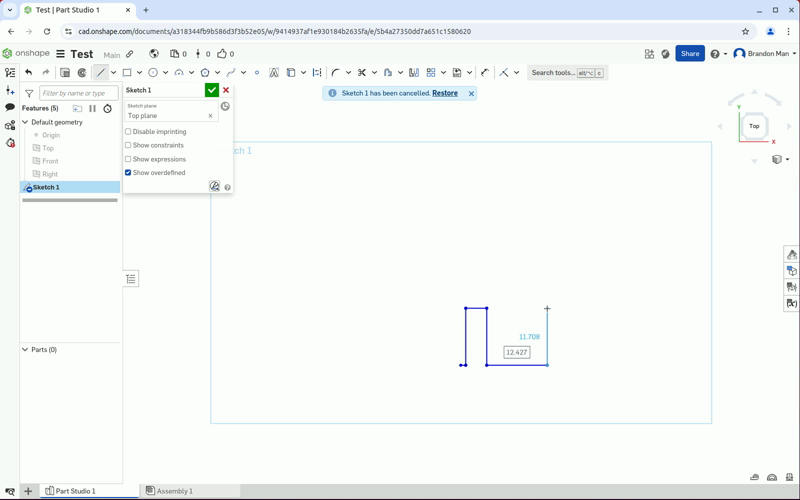
click(547, 308)
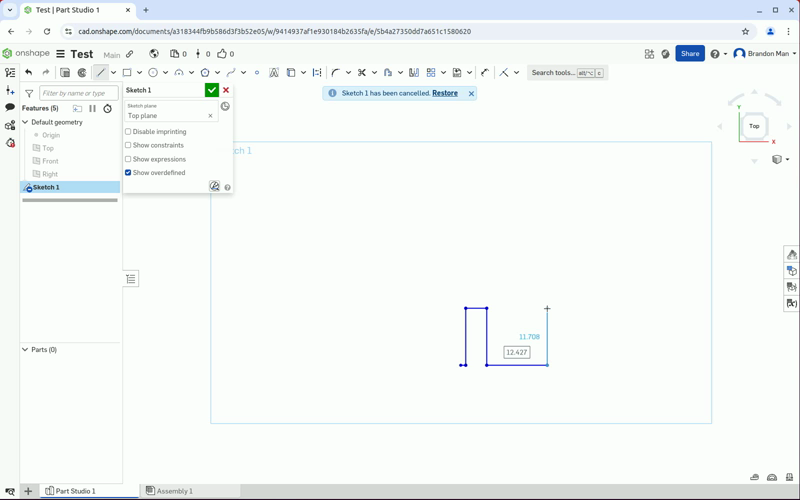
key_up(shift)
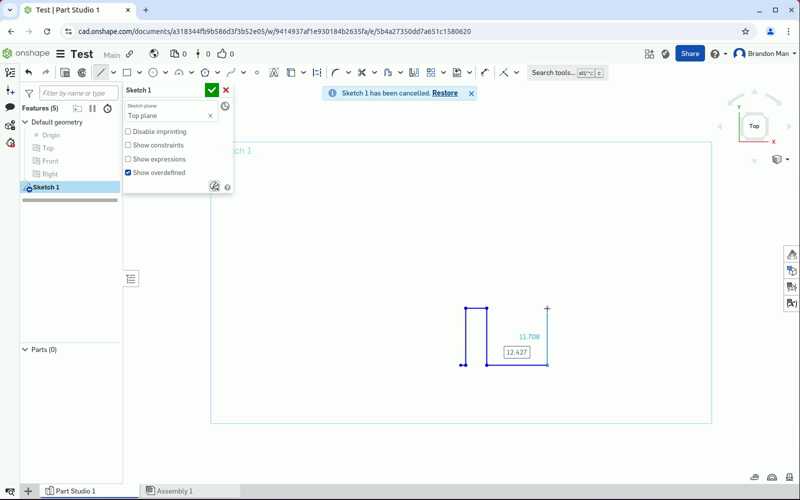
key_down(shift)
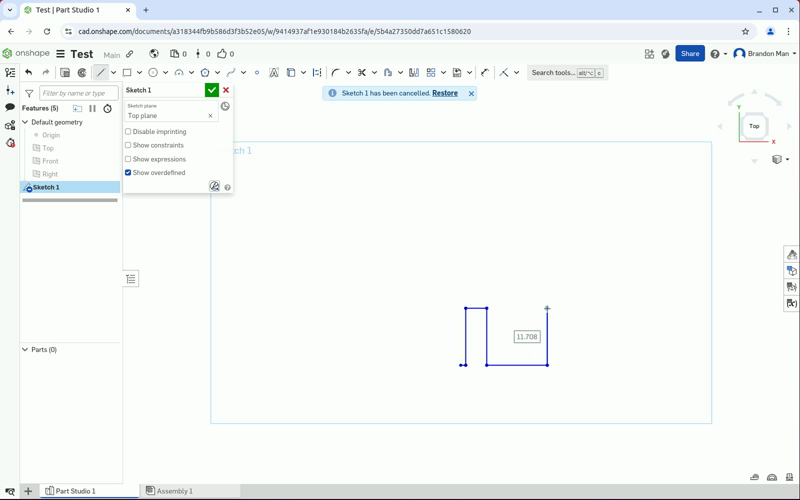
mouse_move(577, 308)
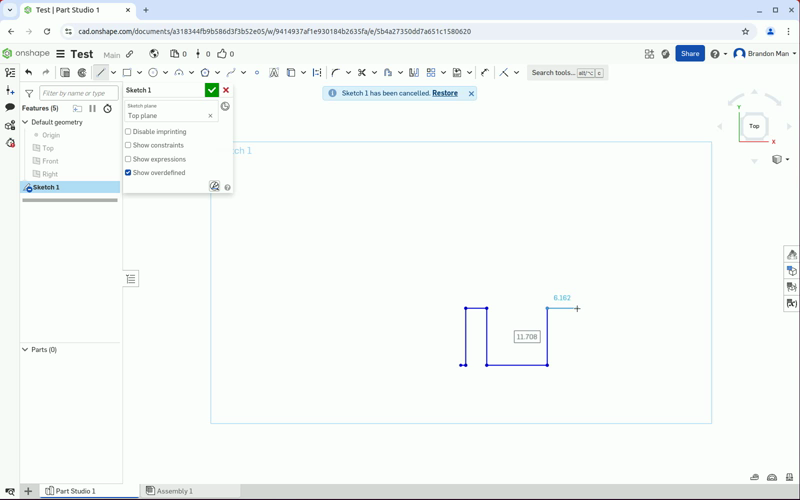
mouse_move(568, 308)
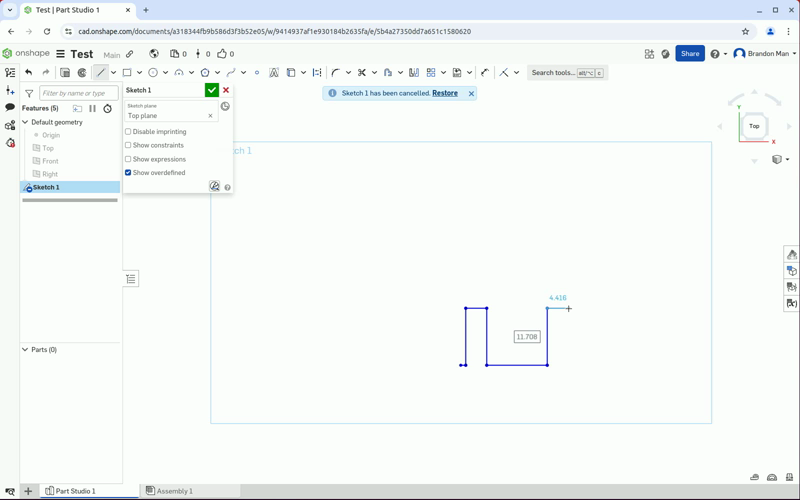
click(568, 308)
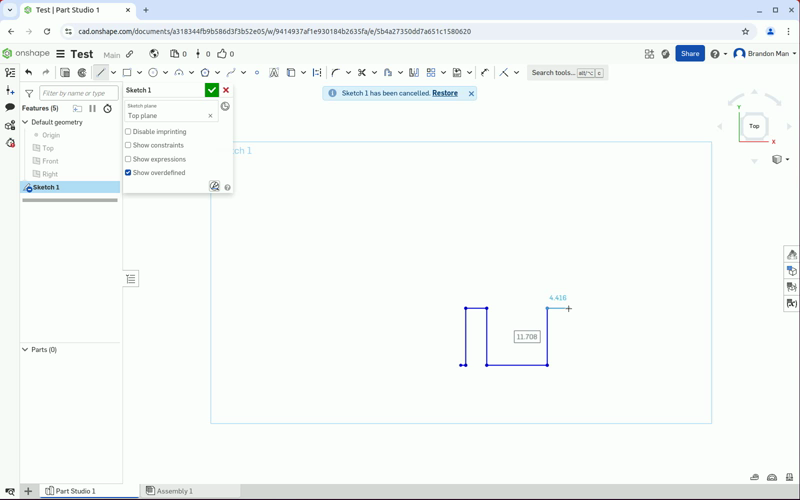
key_up(shift)
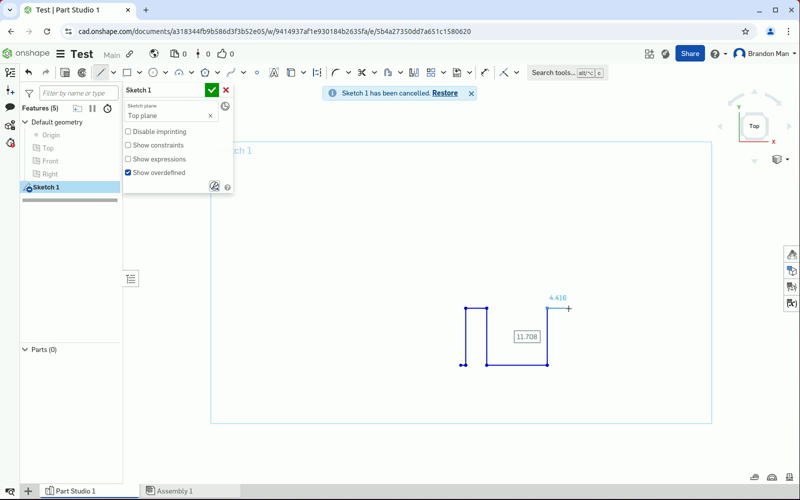
key_down(shift)
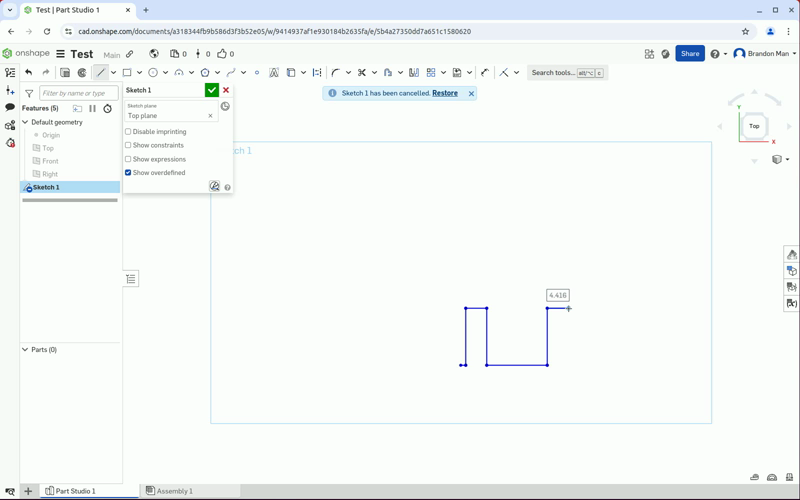
mouse_move(589, 308)
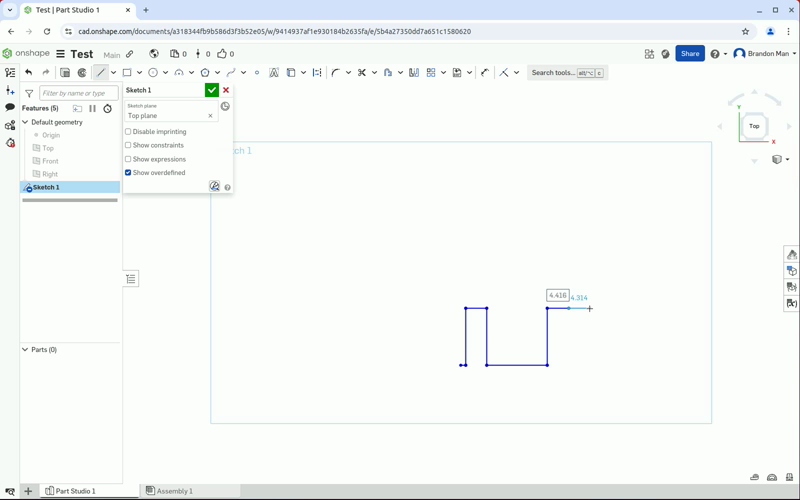
mouse_move(568, 365)
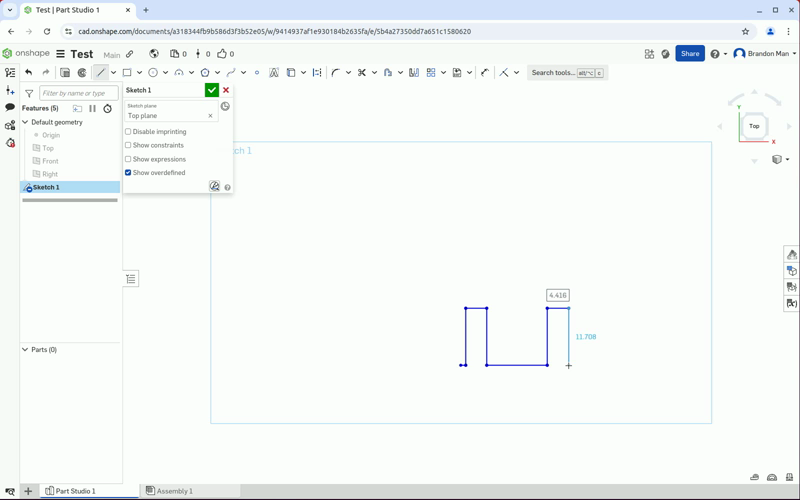
click(568, 365)
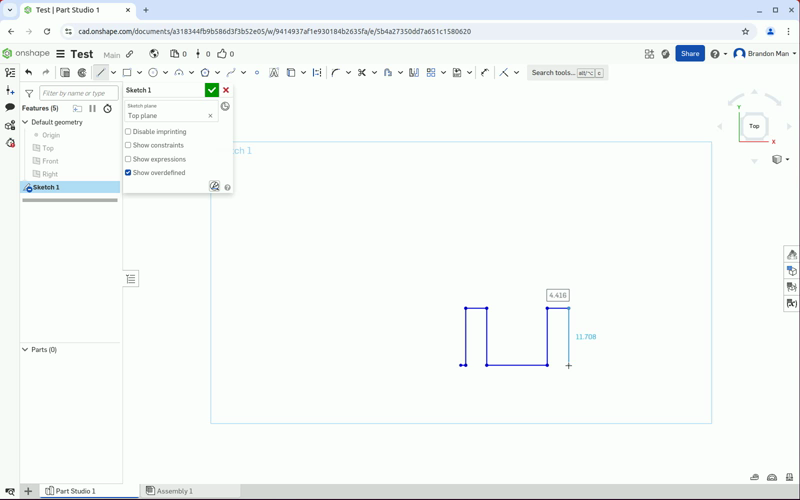
key_up(shift)
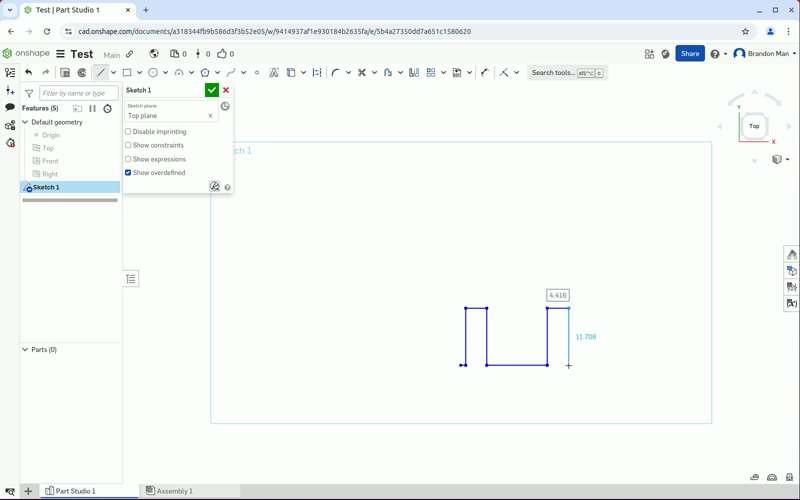
key_down(shift)
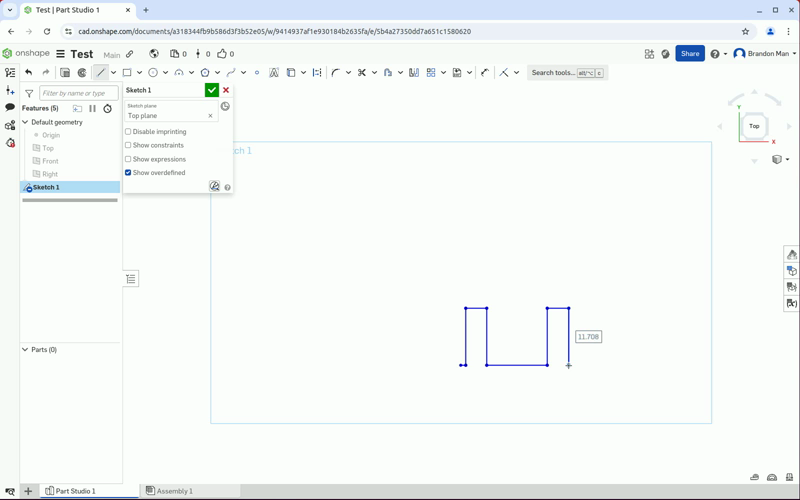
mouse_move(589, 365)
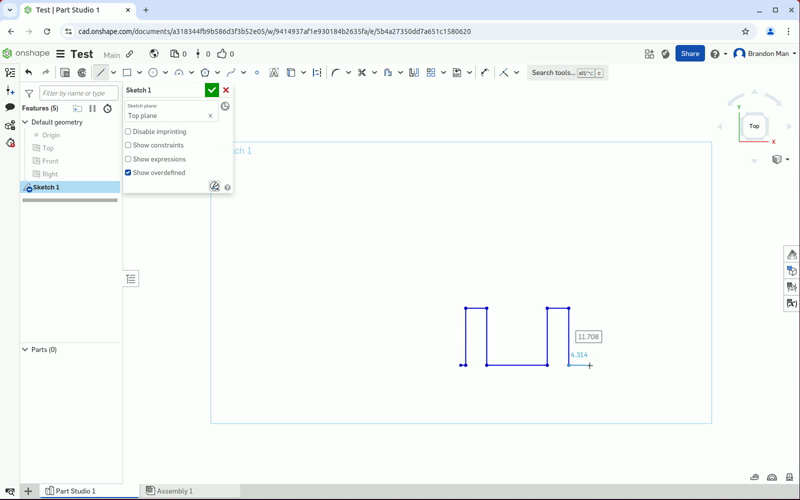
mouse_move(573, 365)
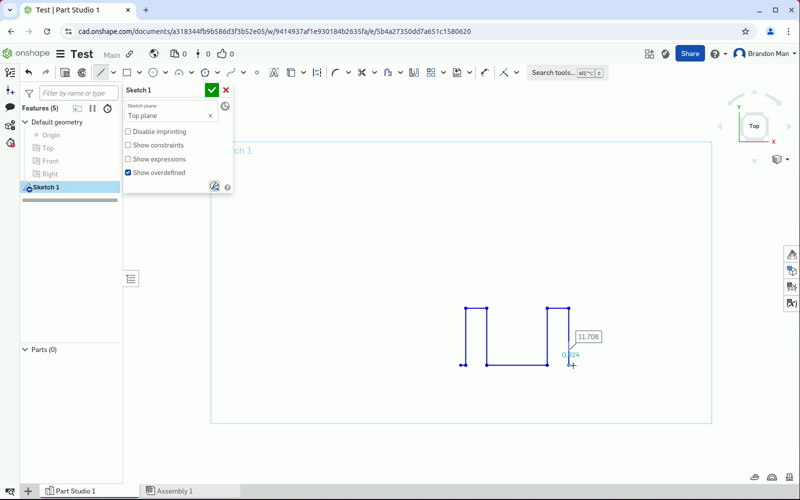
scroll(6)
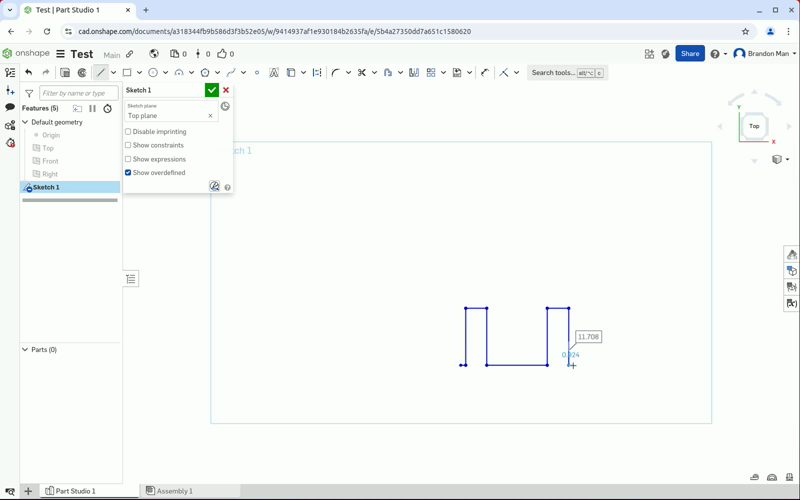
scroll(6)
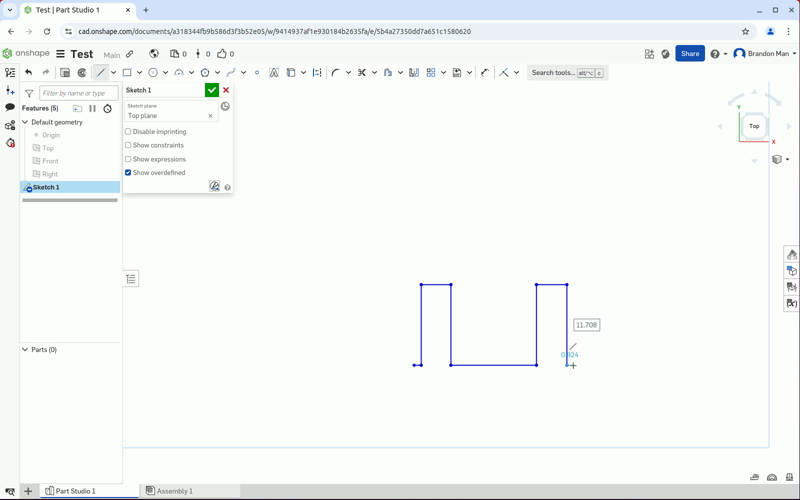
scroll(6)
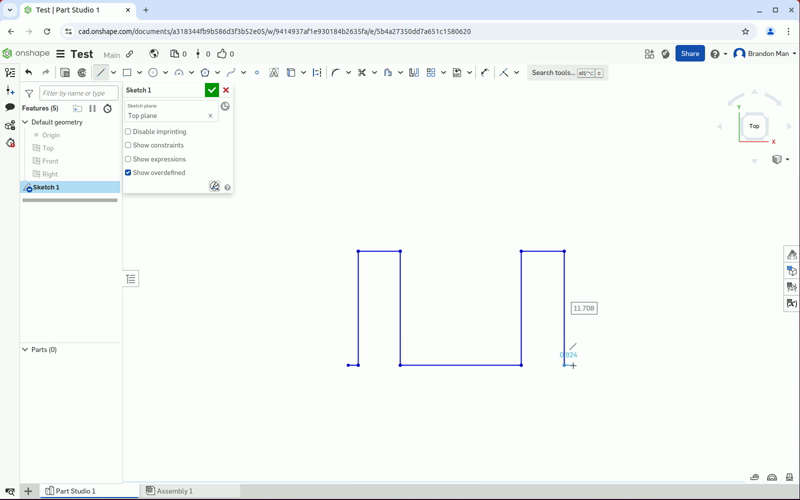
scroll(6)
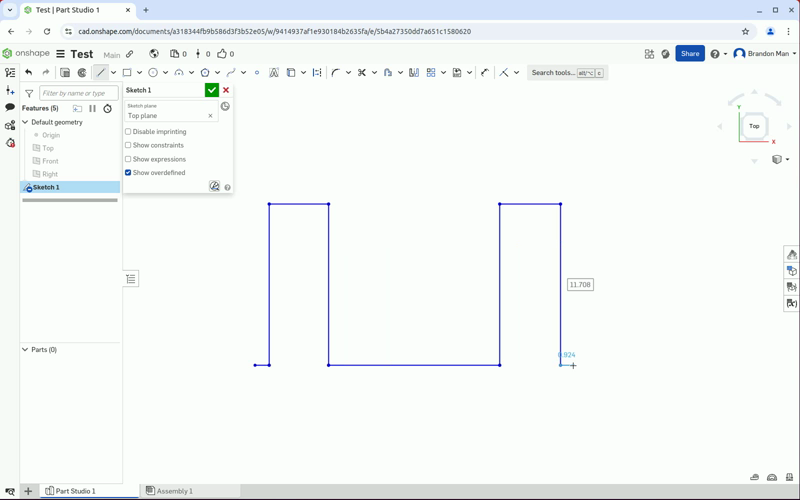
scroll(6)
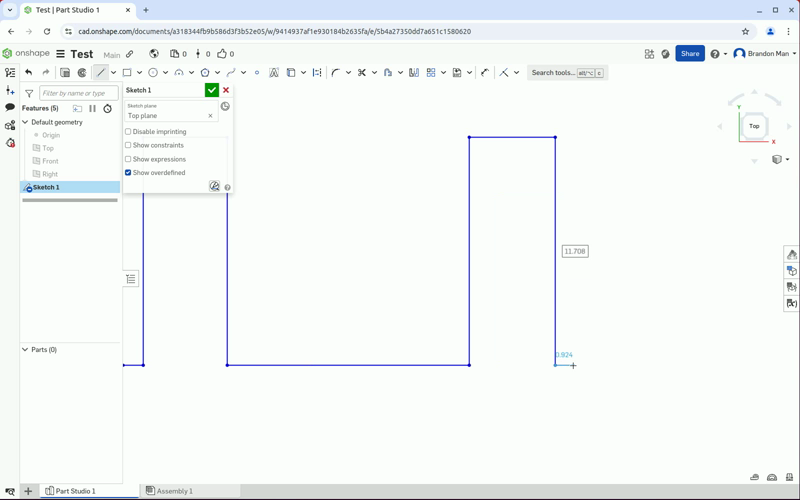
scroll(6)
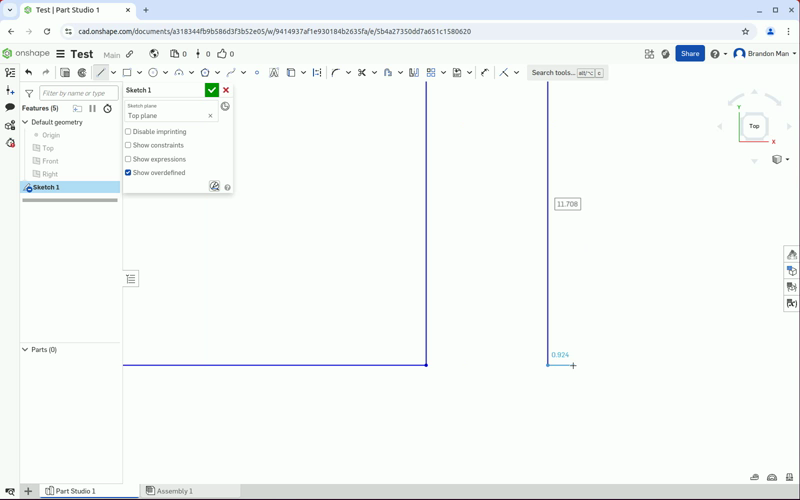
scroll(6)
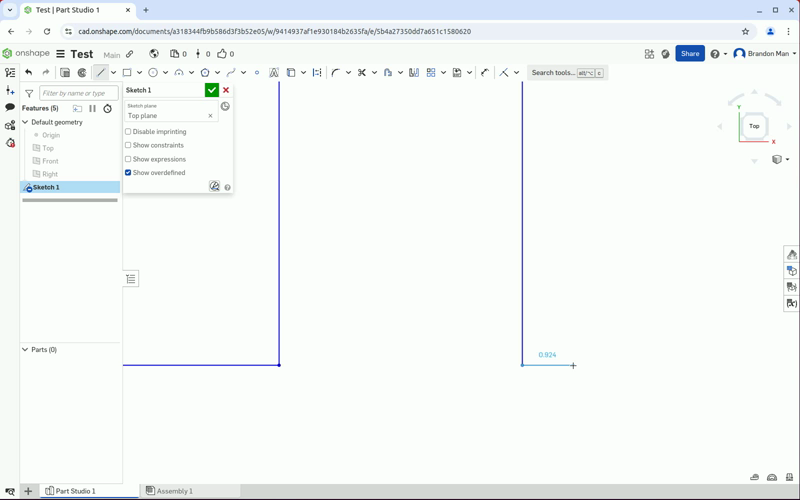
click(573, 365)
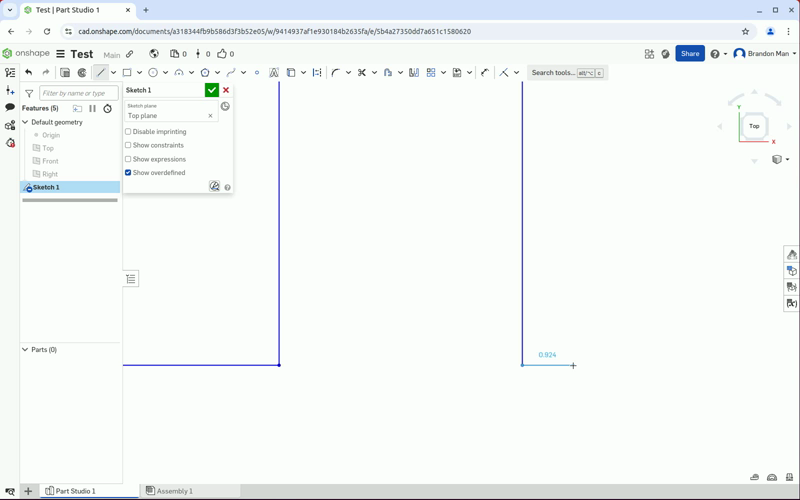
scroll(-6)
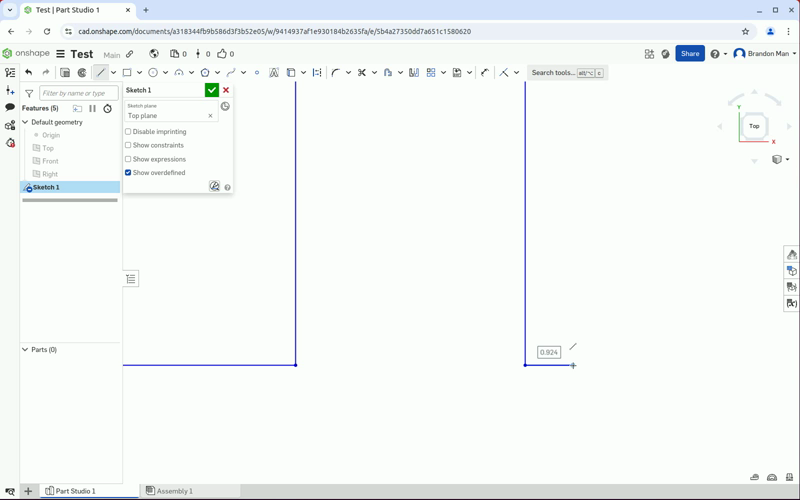
scroll(-6)
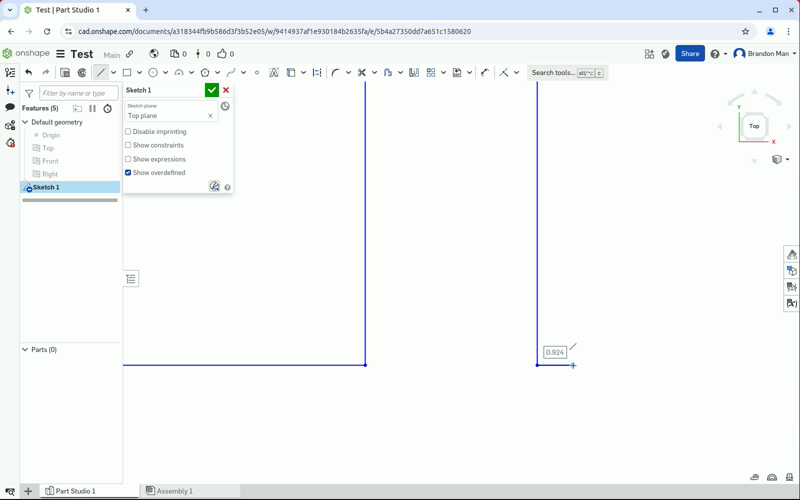
scroll(-6)
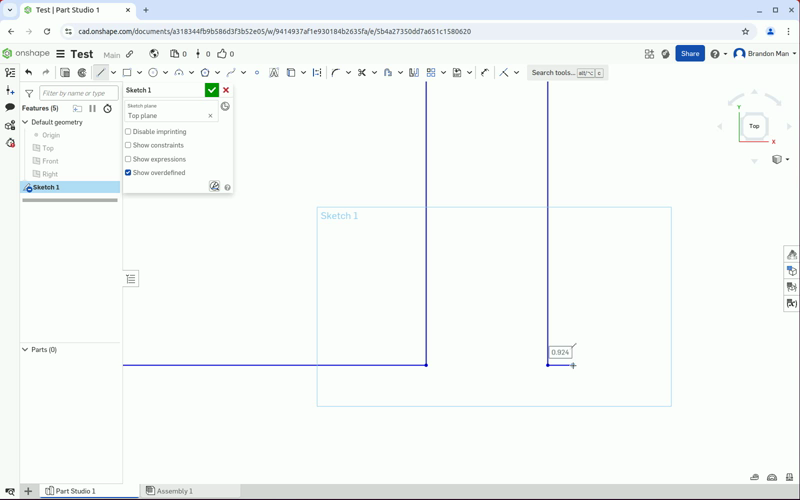
scroll(-6)
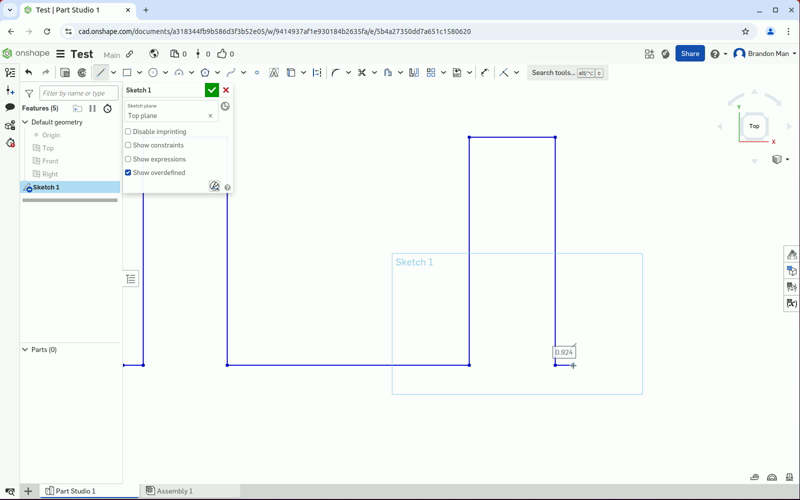
scroll(-6)
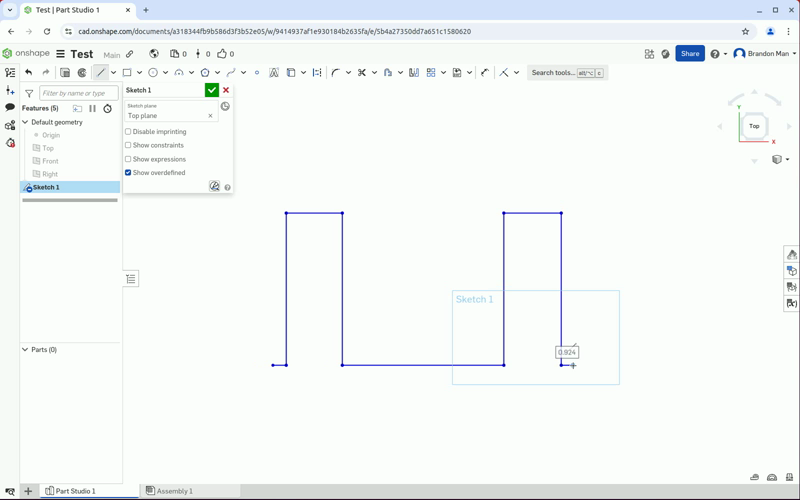
scroll(-6)
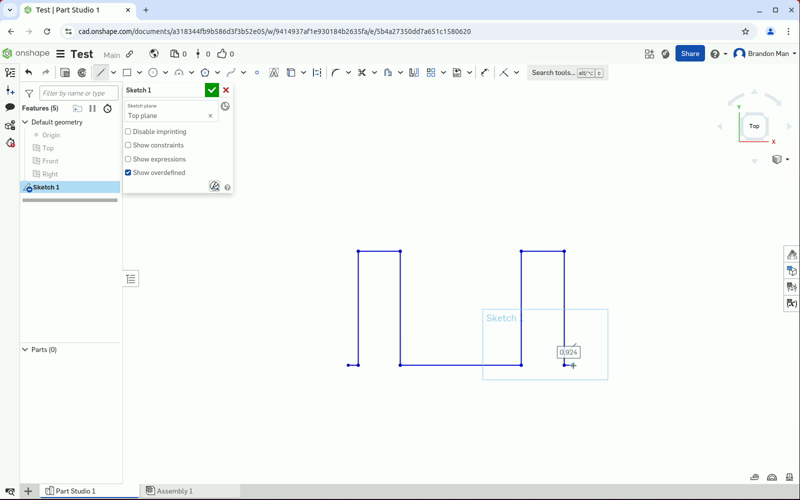
scroll(-6)
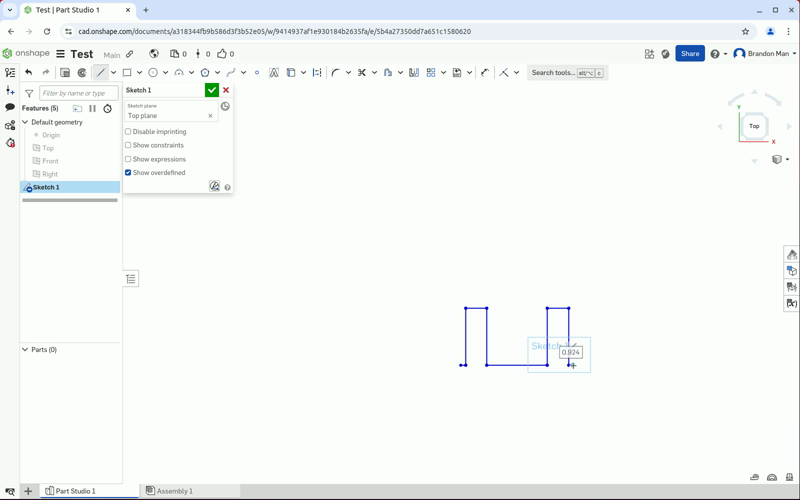
key_up(shift)
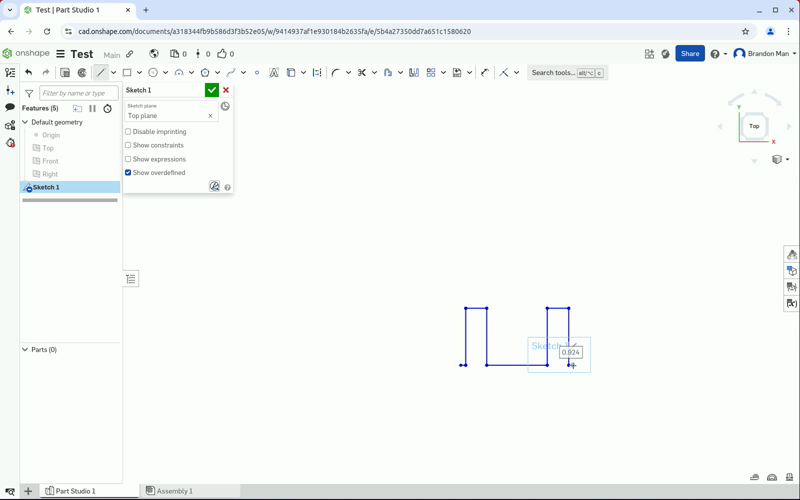
key_down(shift)
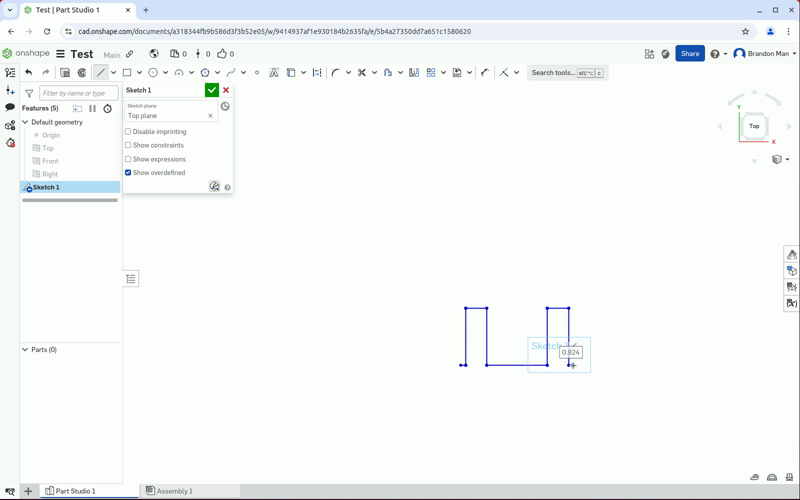
mouse_move(573, 291)
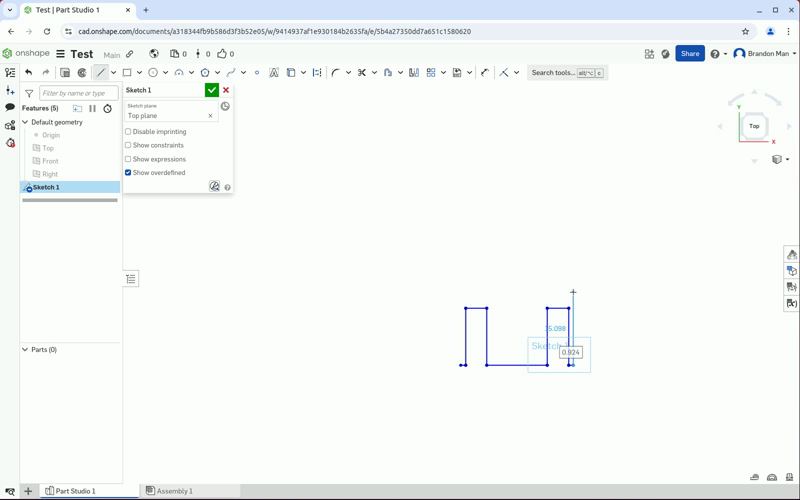
click(573, 291)
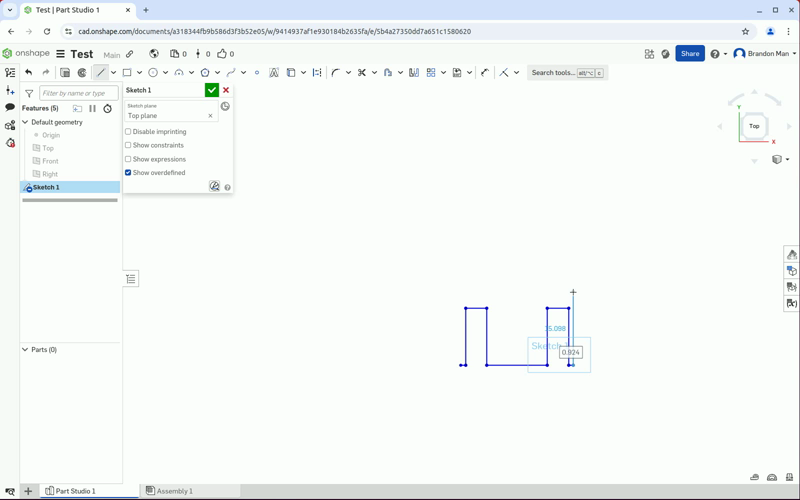
key_up(shift)
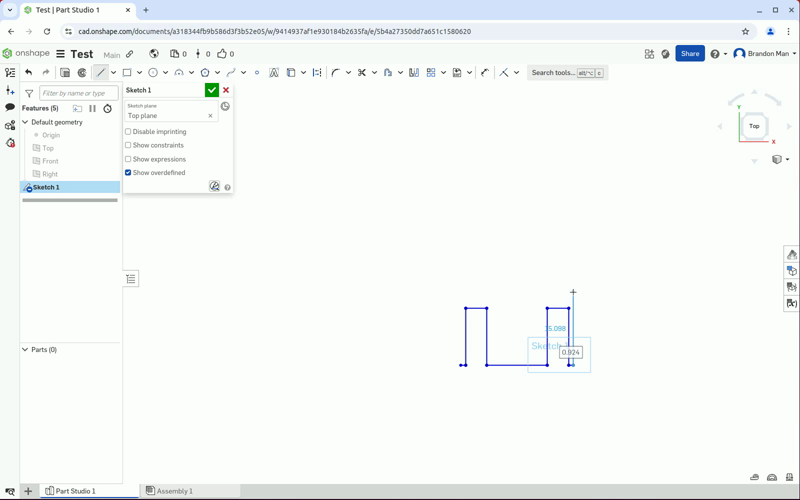
key_down(shift)
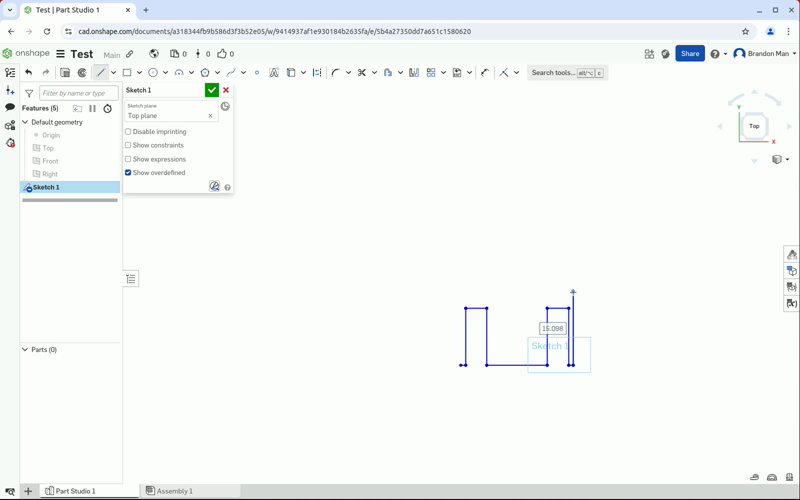
mouse_move(460, 291)
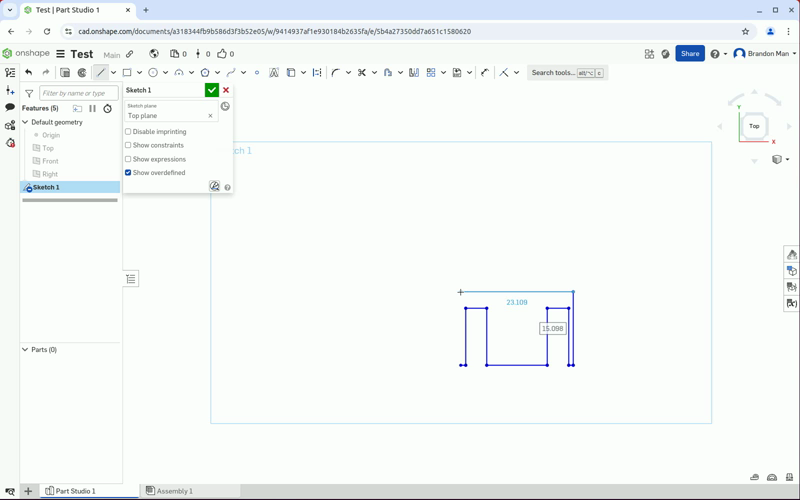
click(460, 291)
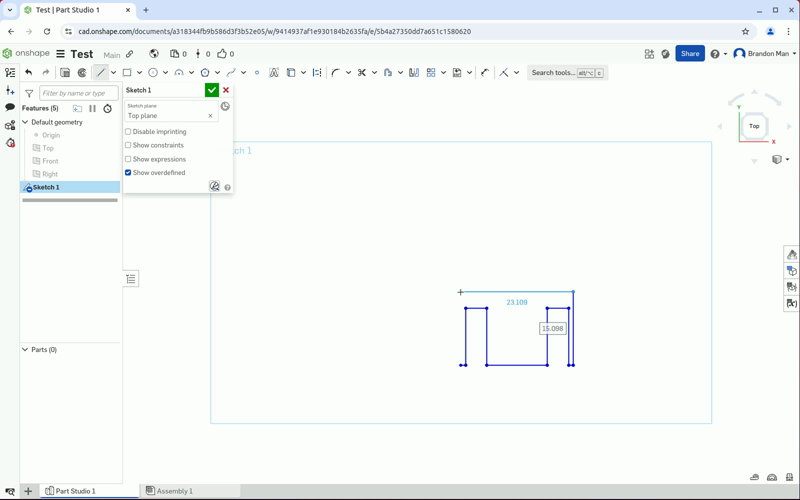
key_up(shift)
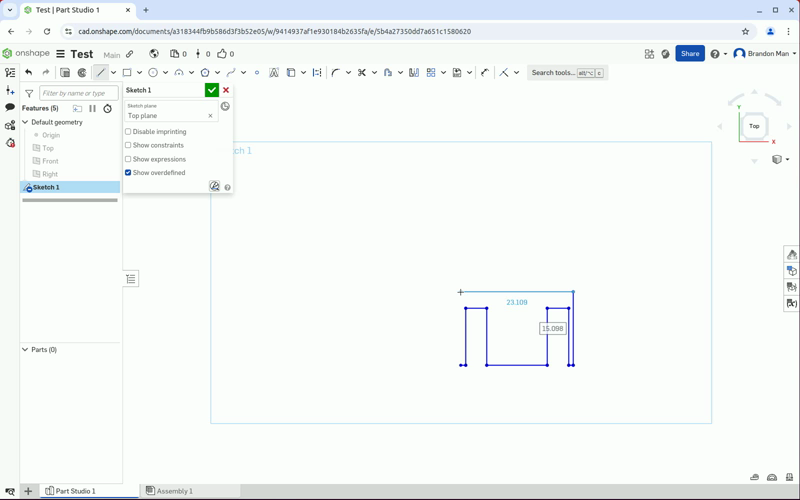
key_down(shift)
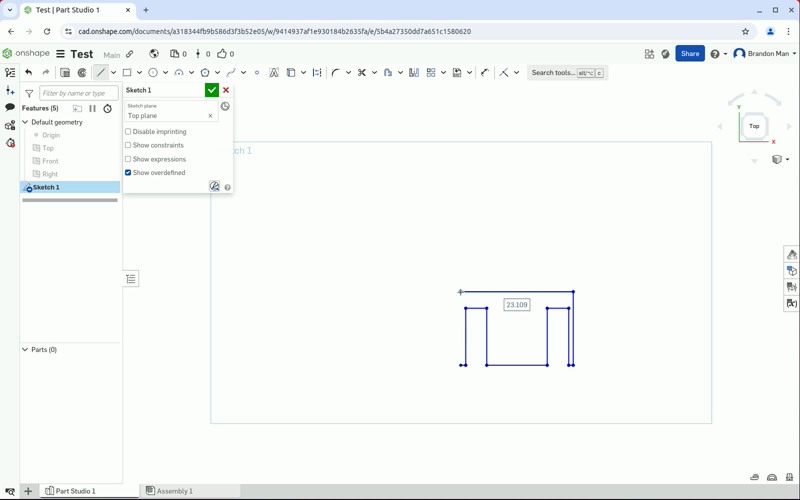
mouse_move(460, 365)
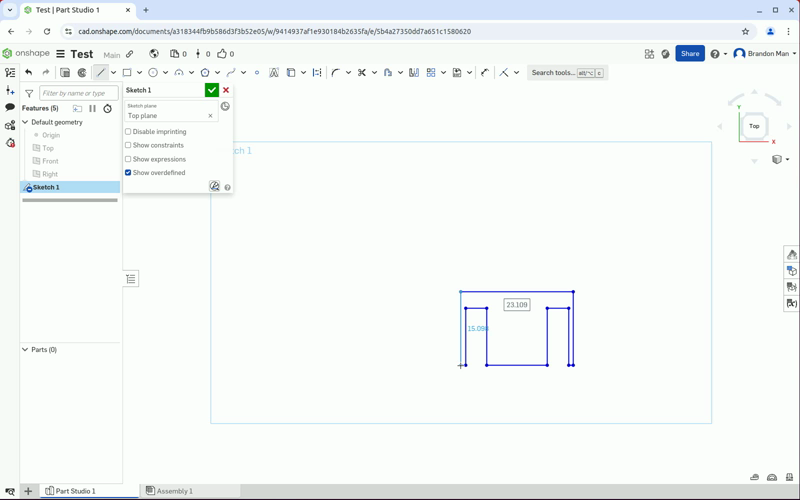
key_up(shift)
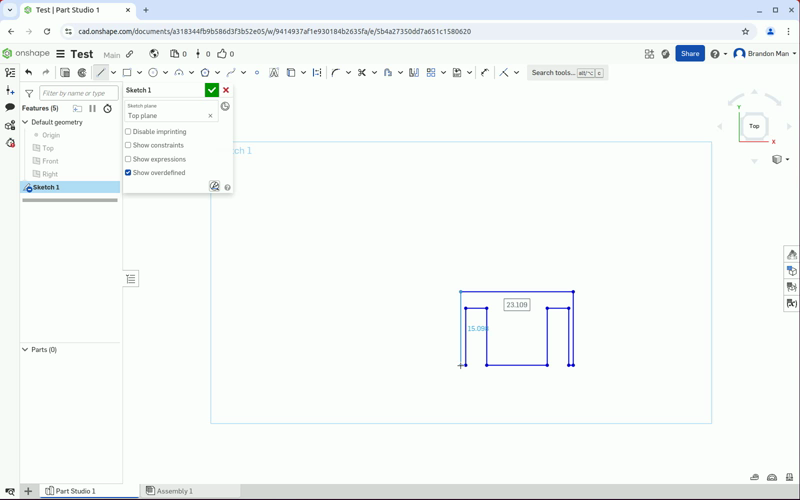
click(460, 365)
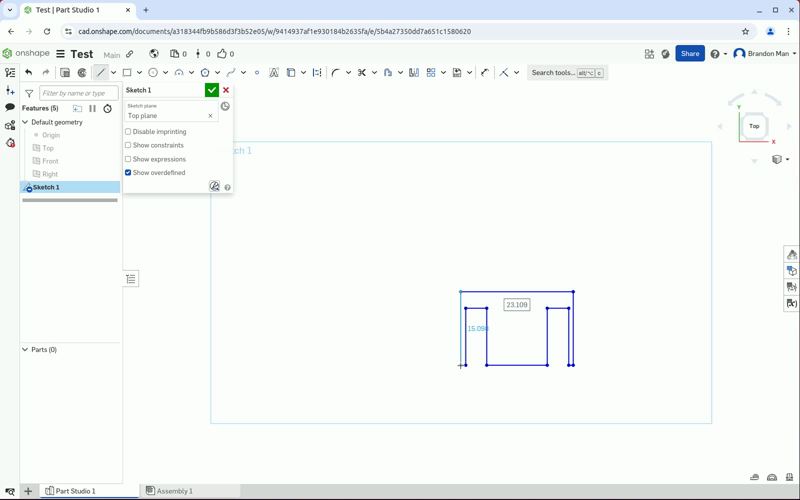
key(esc)
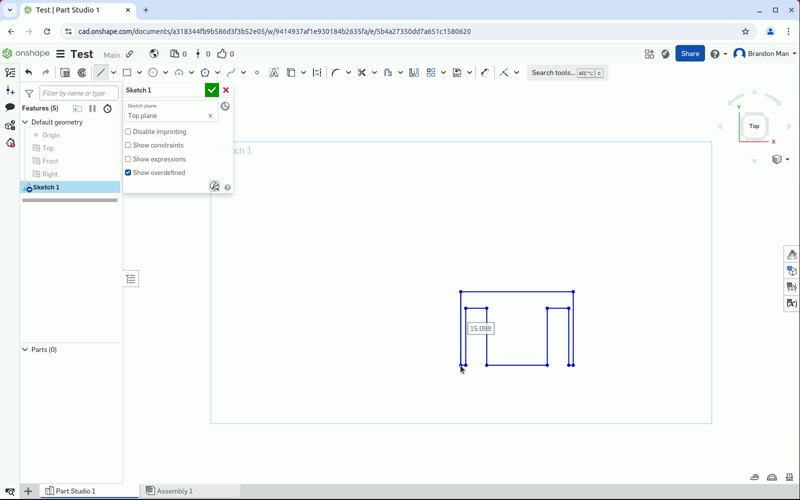
key(l)
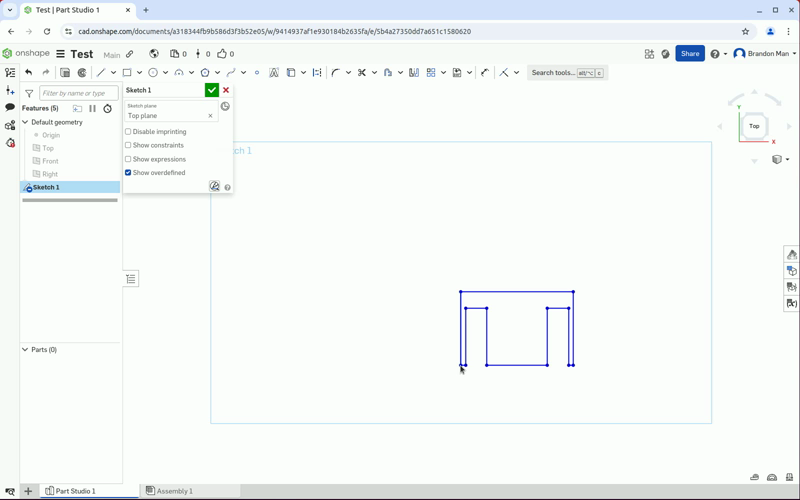
key_down(shift)
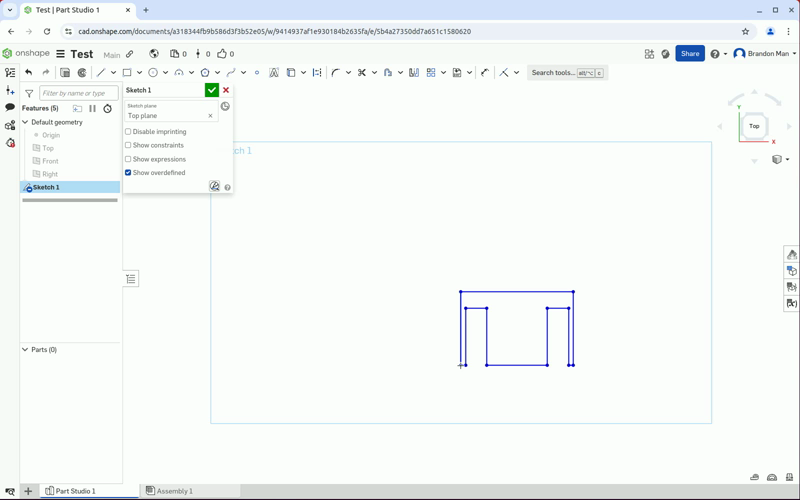
mouse_move(513, 297)
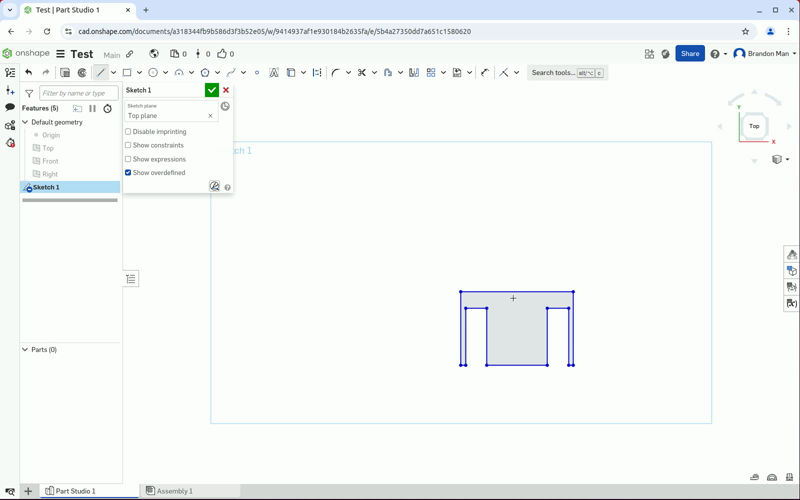
click(513, 297)
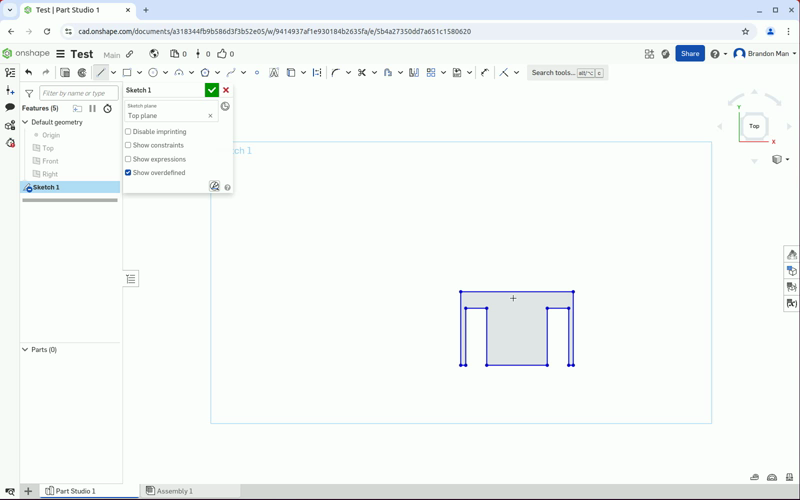
key_up(shift)
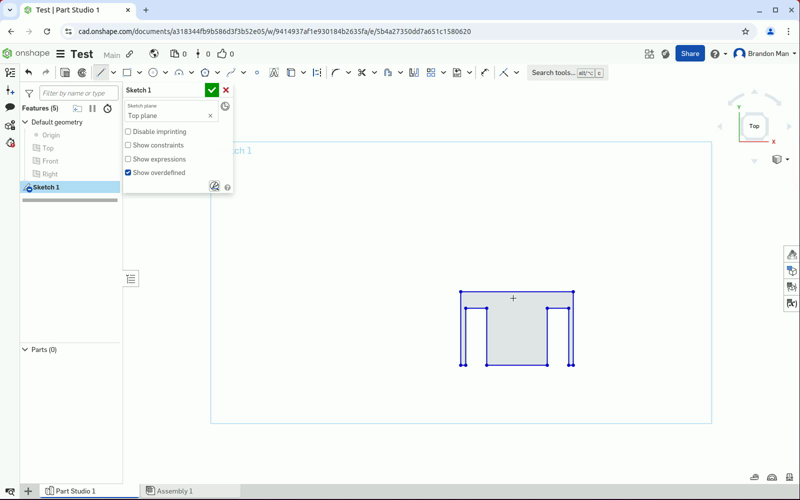
key_down(shift)
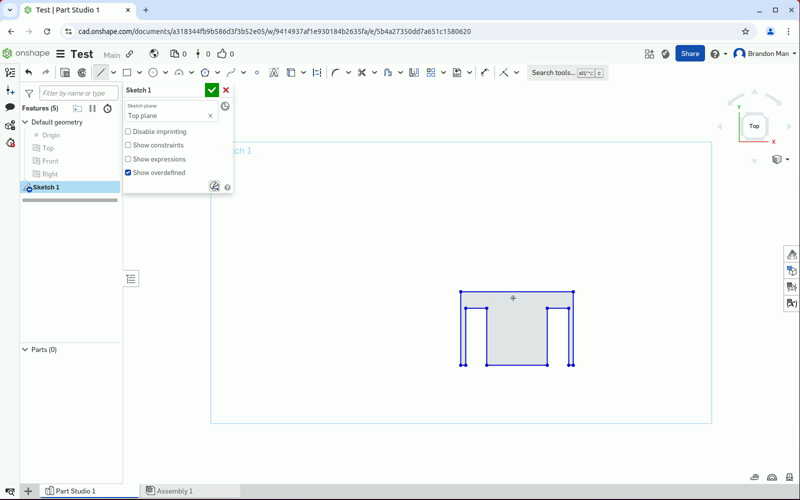
mouse_move(543, 297)
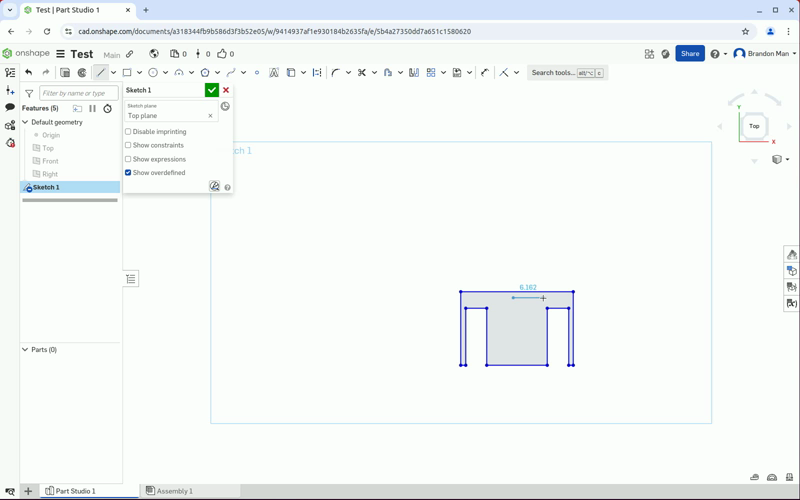
mouse_move(521, 297)
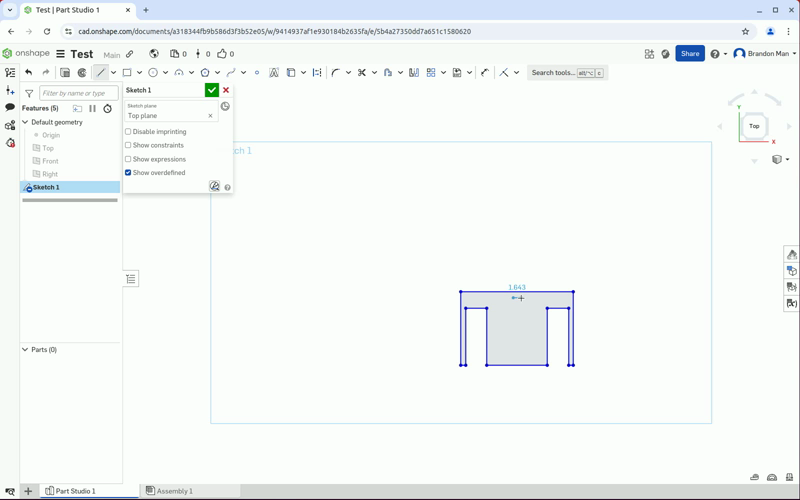
click(521, 297)
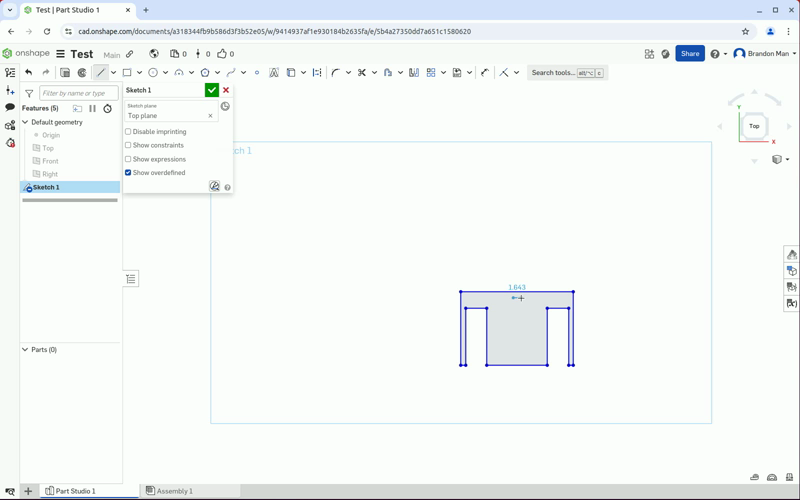
key_up(shift)
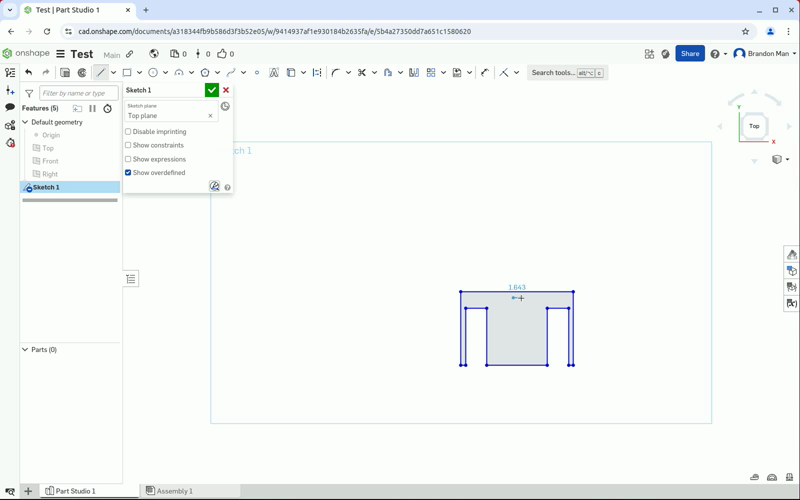
key_down(shift)
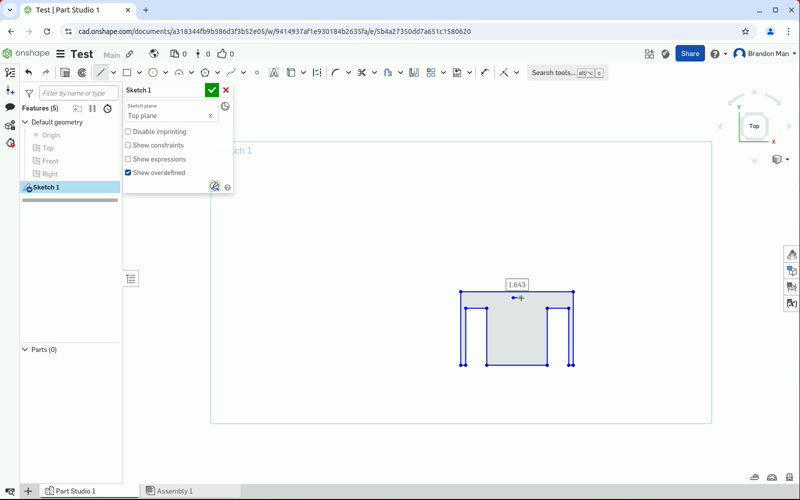
mouse_move(551, 297)
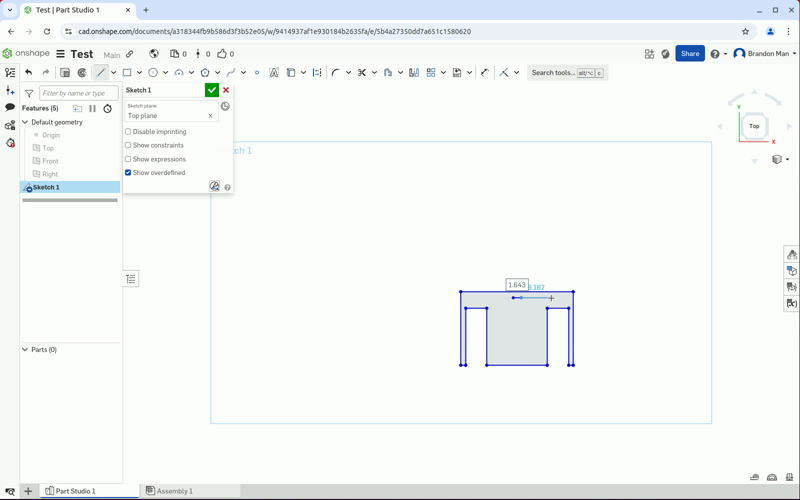
mouse_move(521, 295)
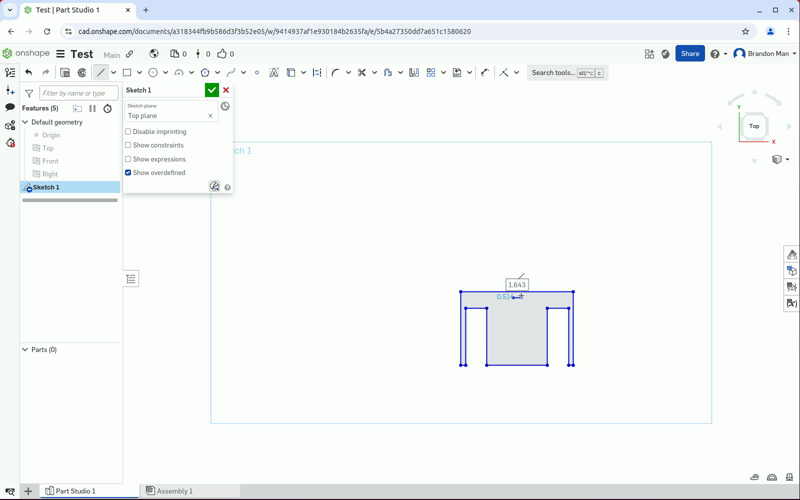
scroll(6)
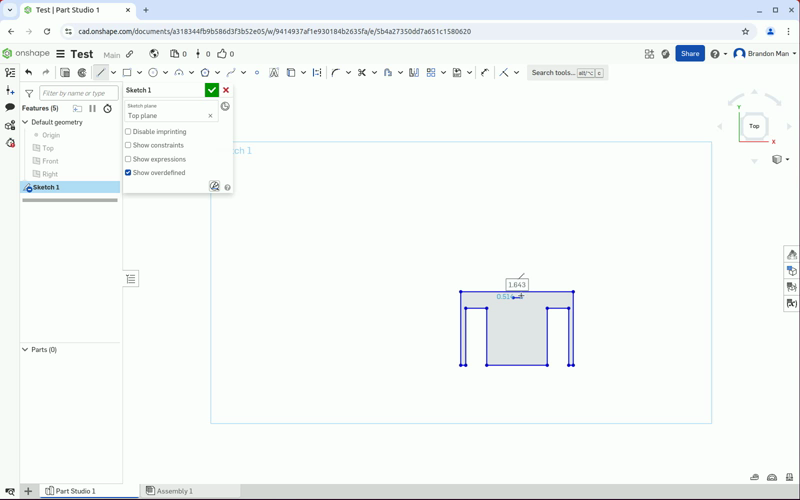
scroll(6)
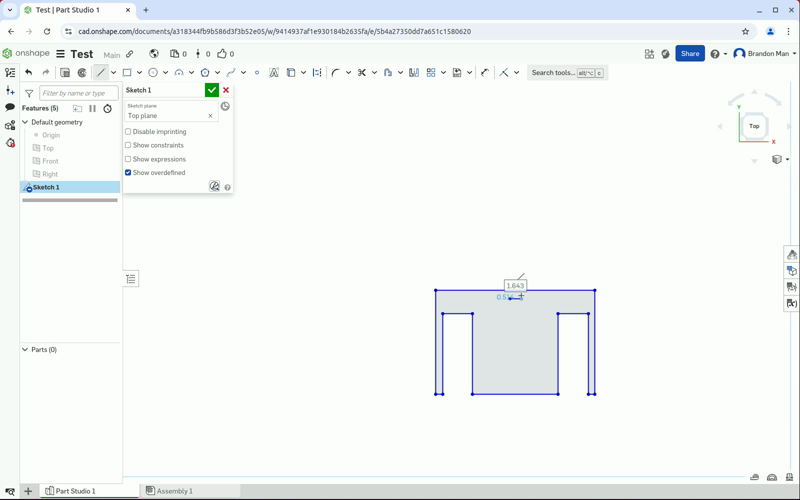
scroll(6)
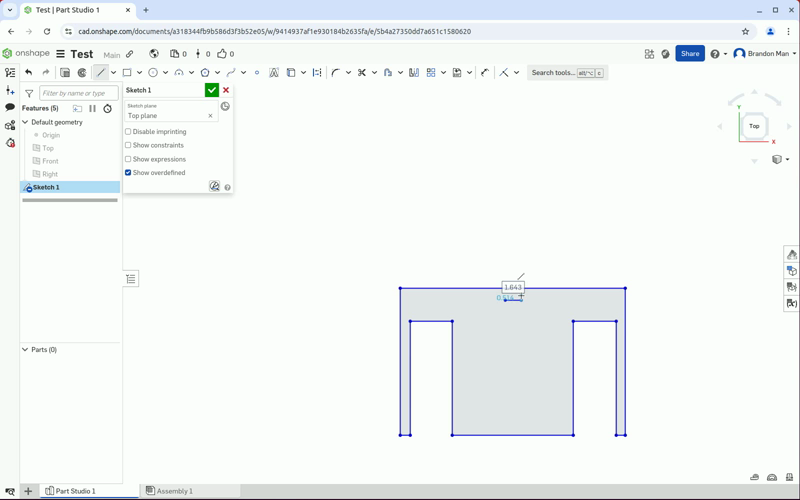
scroll(6)
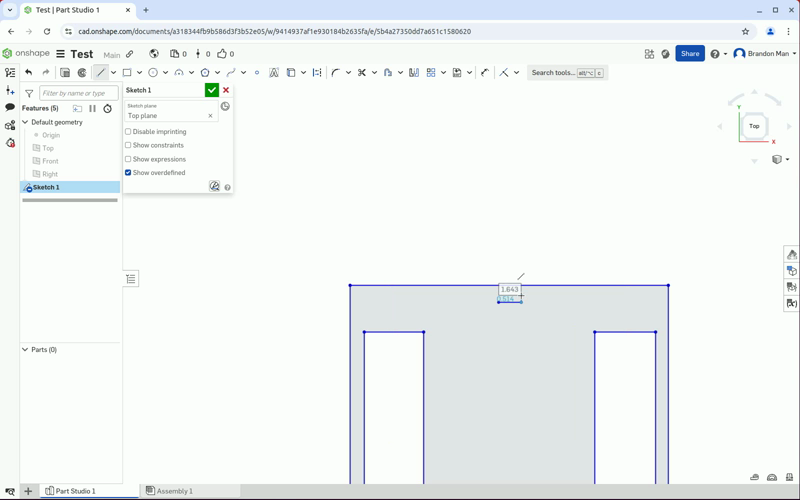
scroll(6)
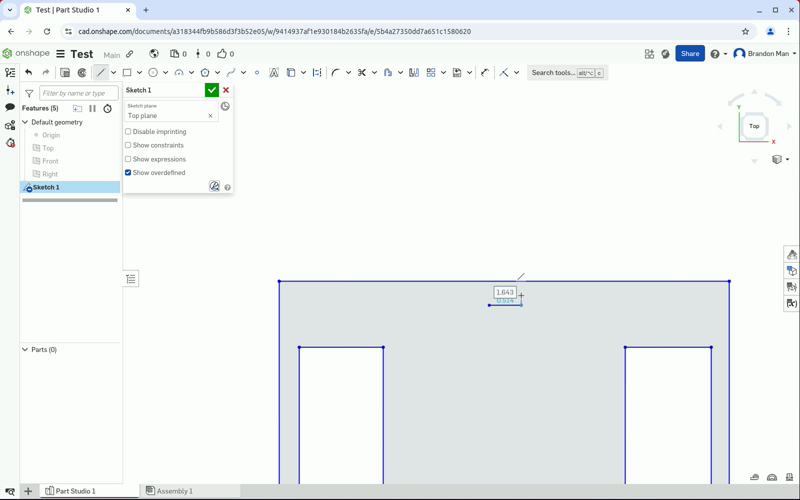
scroll(6)
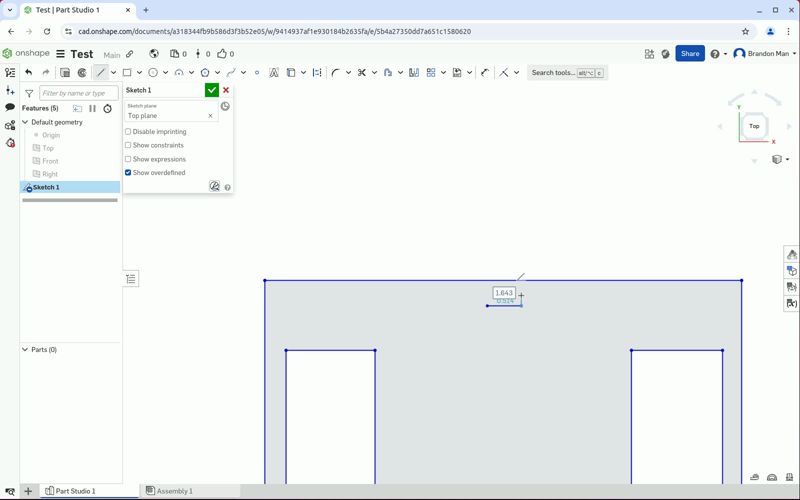
scroll(6)
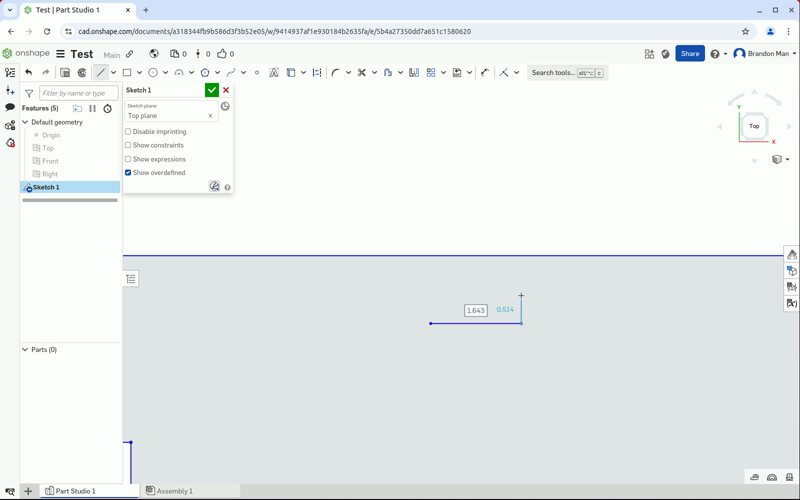
click(521, 295)
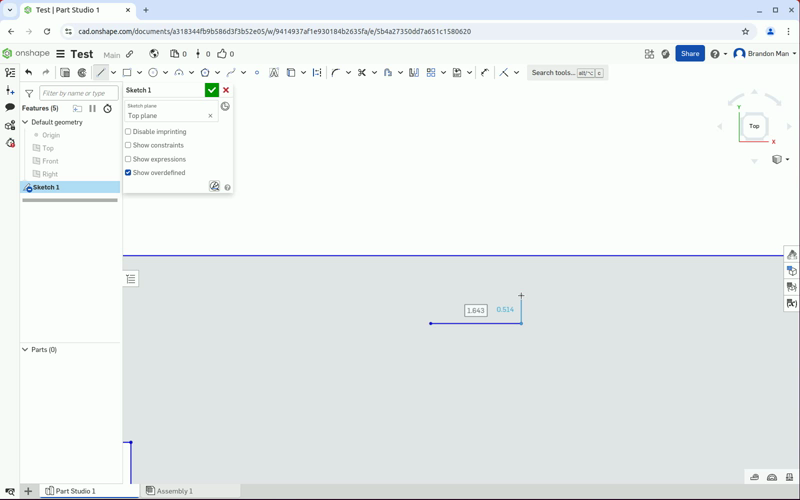
scroll(-6)
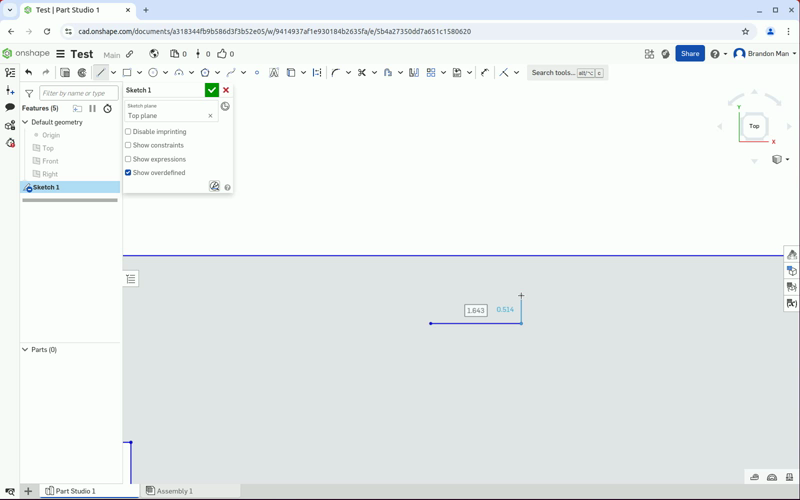
scroll(-6)
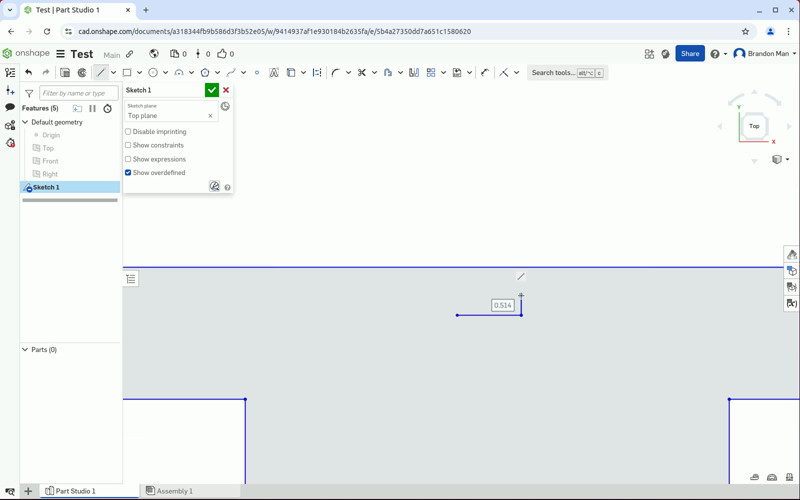
scroll(-6)
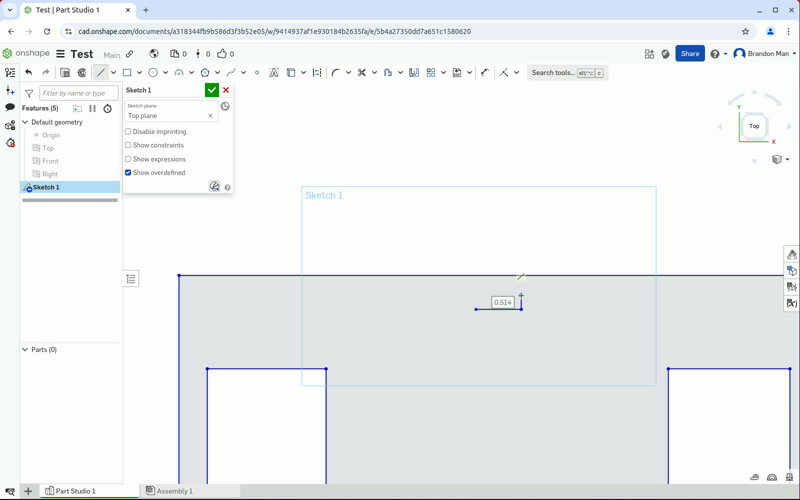
scroll(-6)
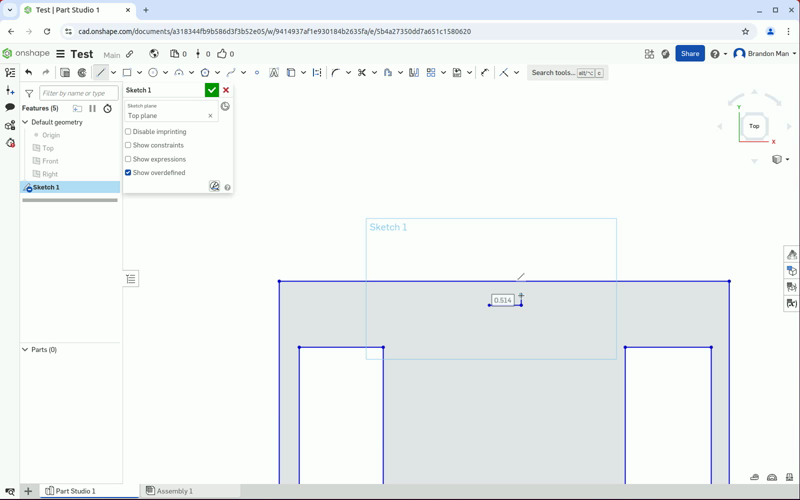
scroll(-6)
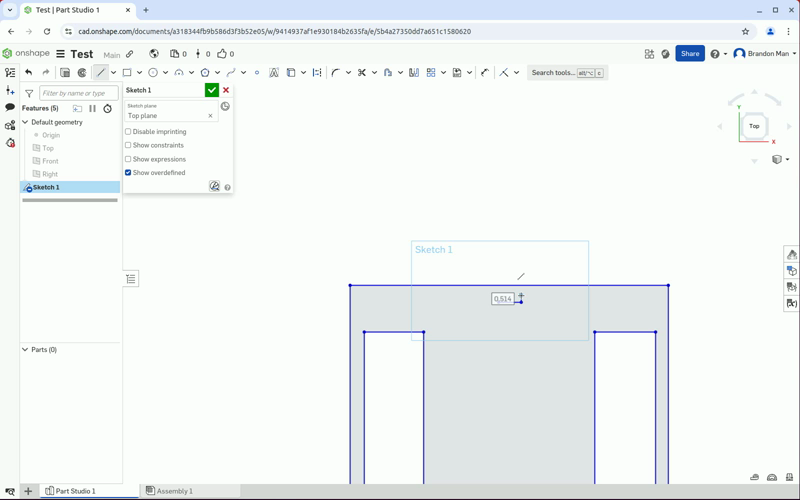
scroll(-6)
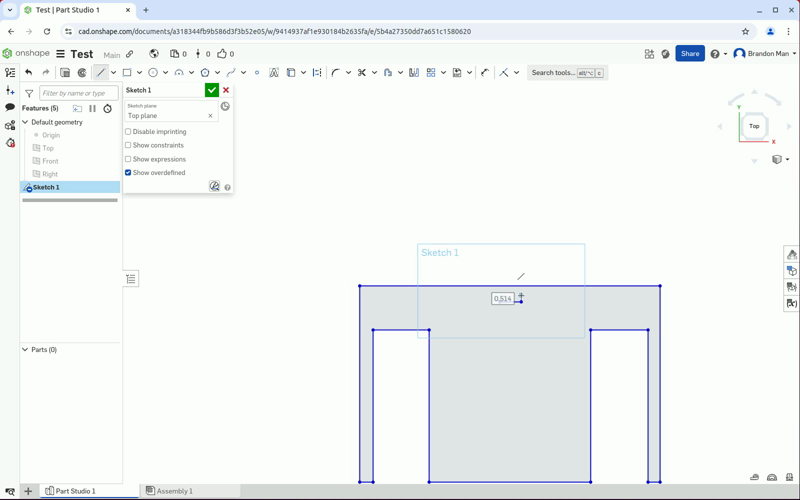
scroll(-6)
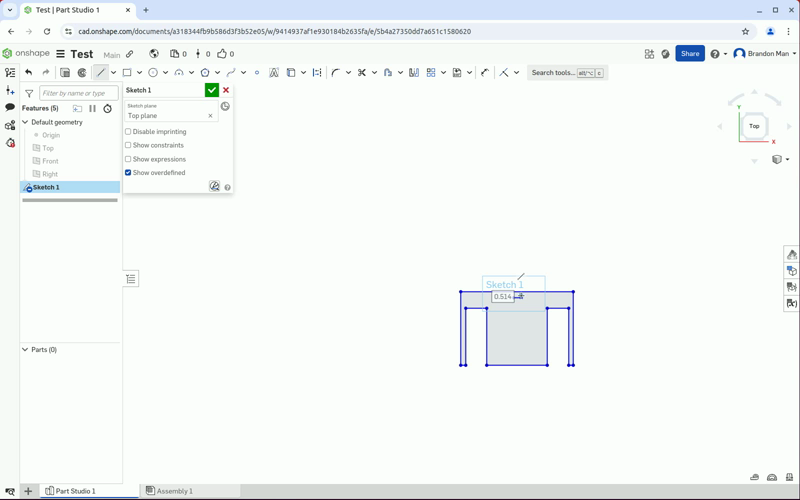
key_up(shift)
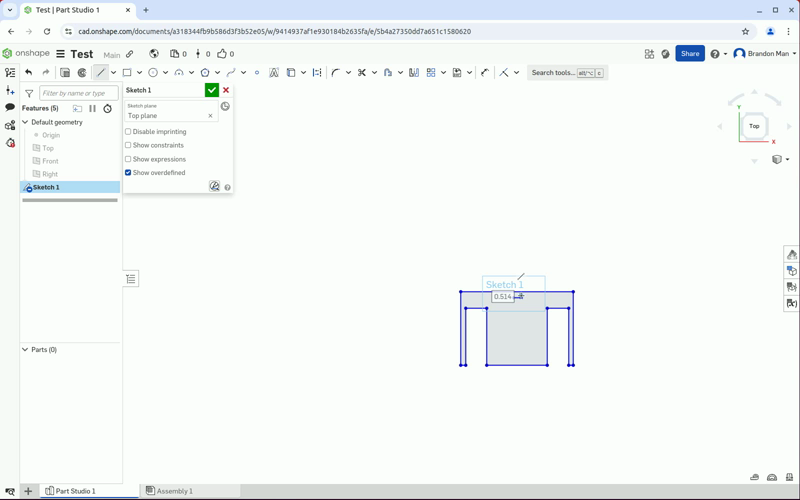
key_down(shift)
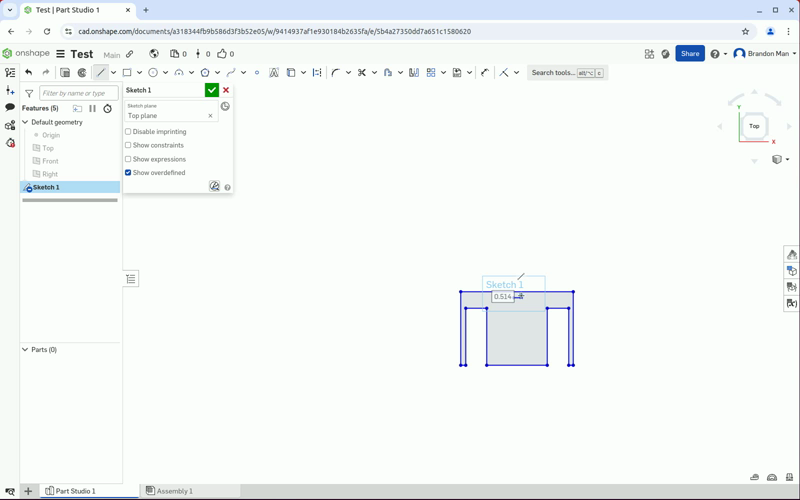
mouse_move(551, 295)
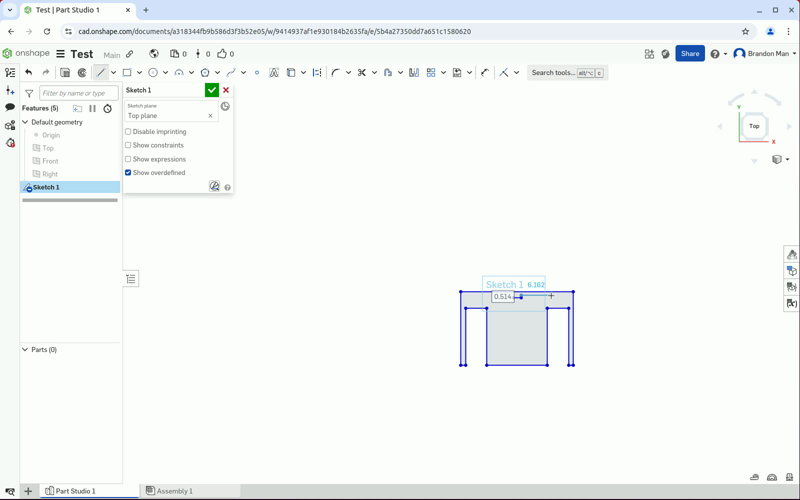
mouse_move(513, 295)
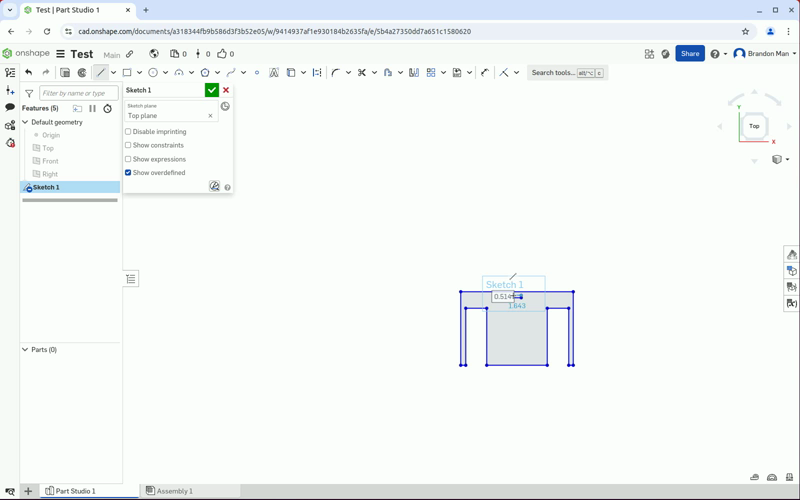
scroll(6)
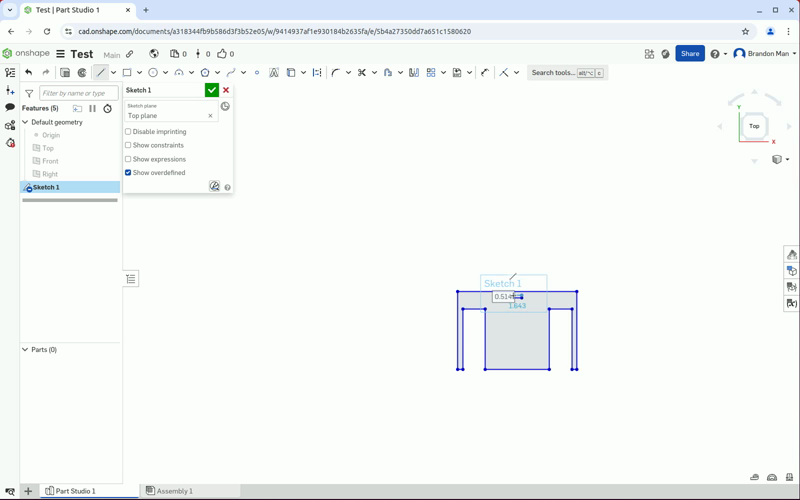
scroll(6)
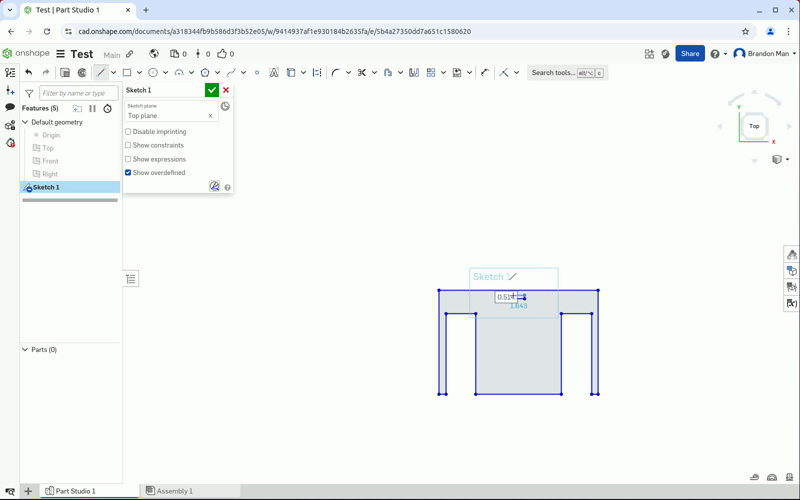
scroll(6)
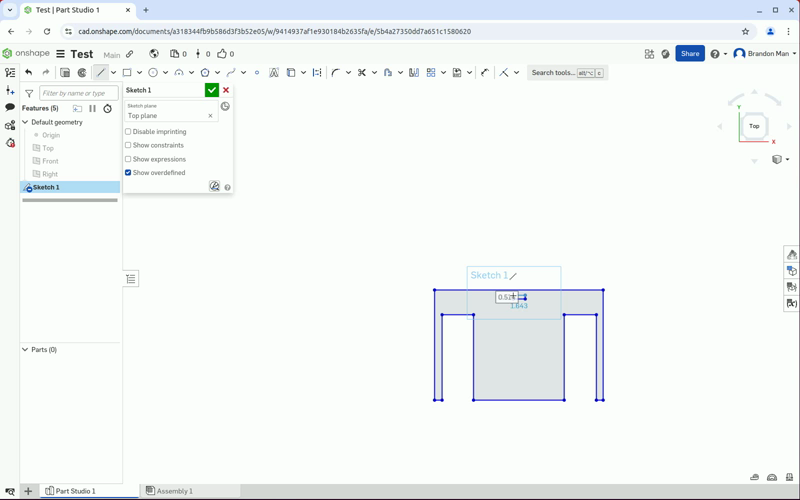
scroll(6)
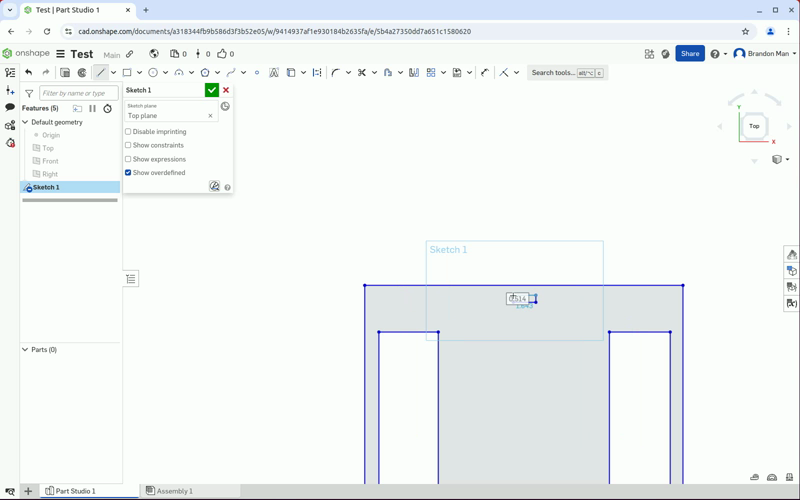
scroll(6)
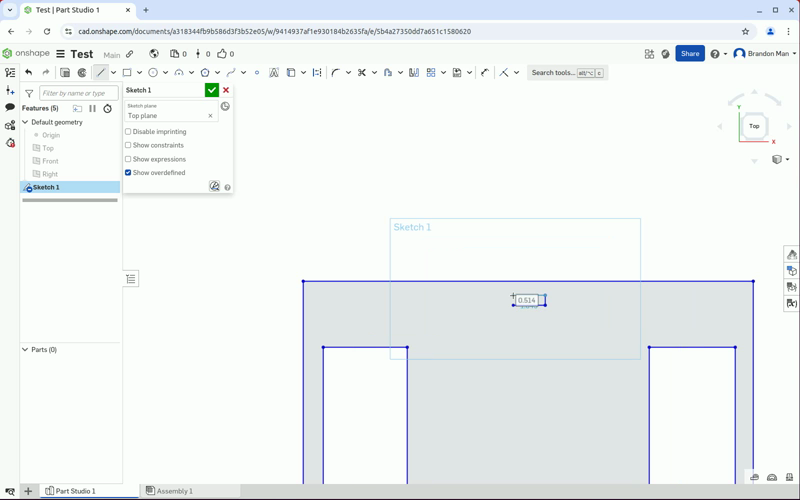
scroll(6)
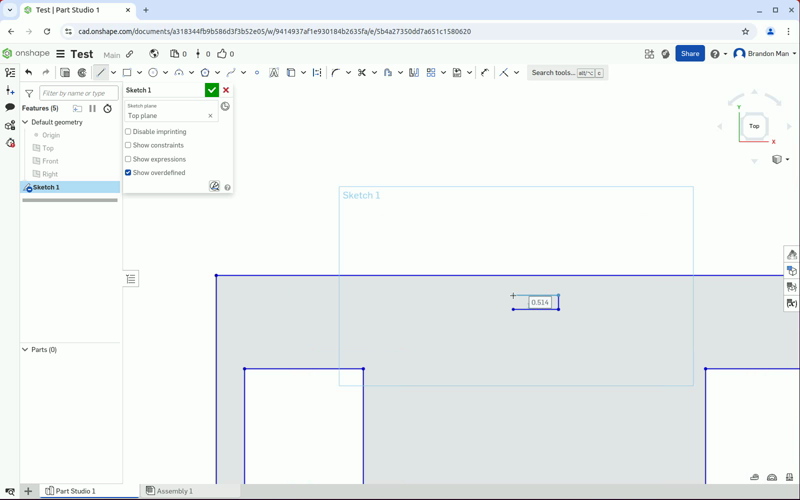
scroll(6)
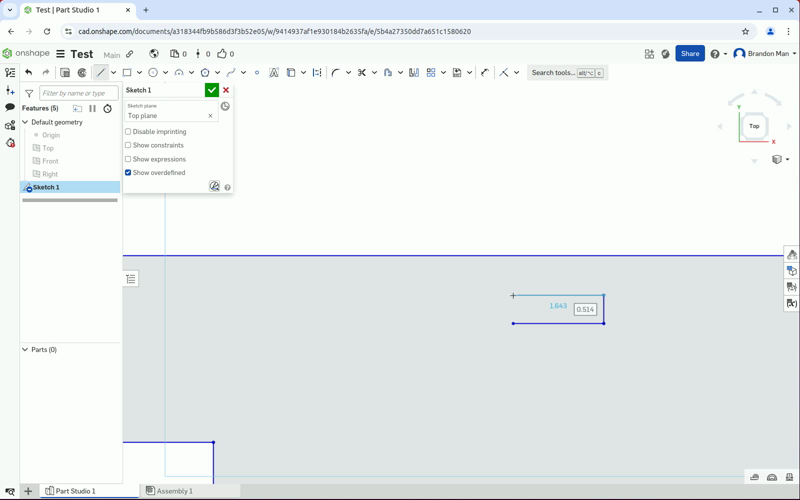
click(513, 295)
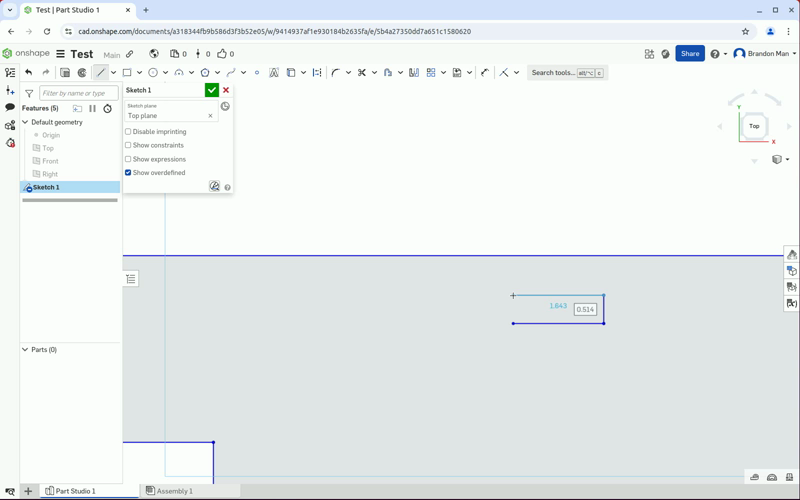
scroll(-6)
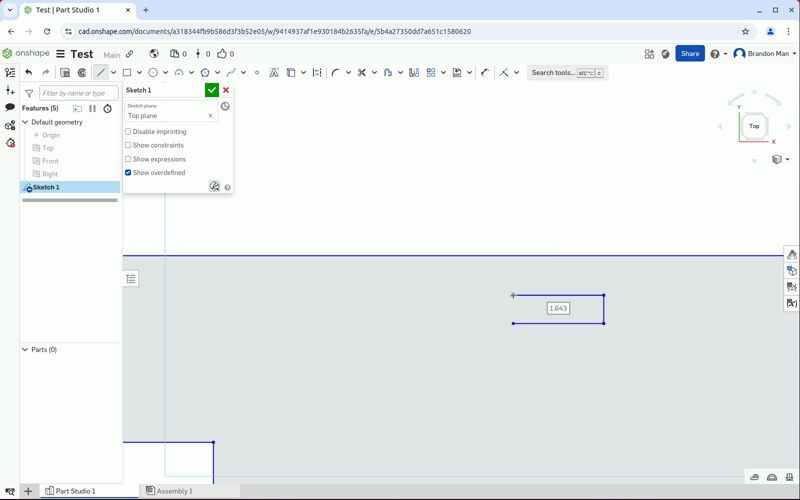
scroll(-6)
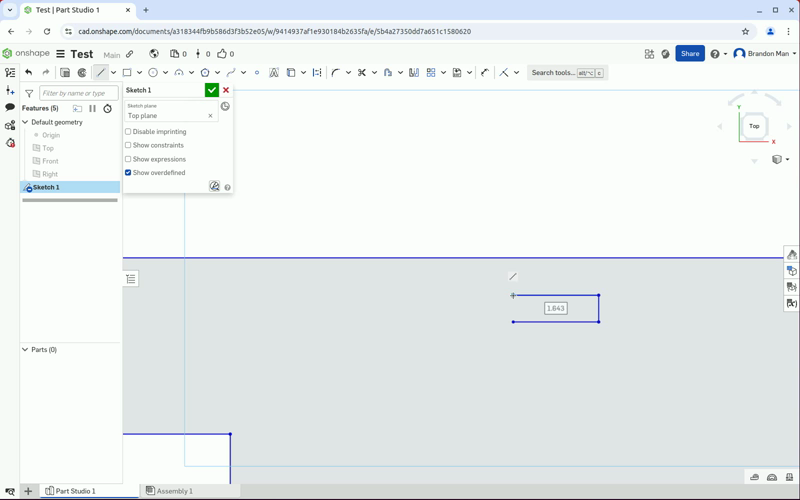
scroll(-6)
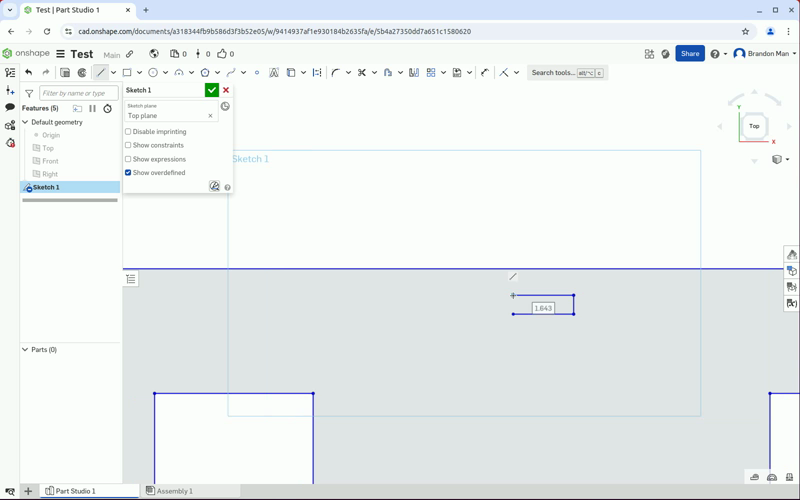
scroll(-6)
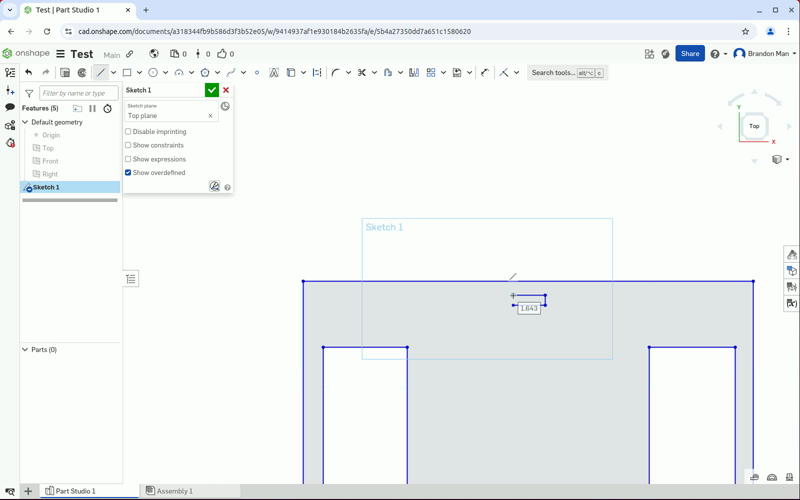
scroll(-6)
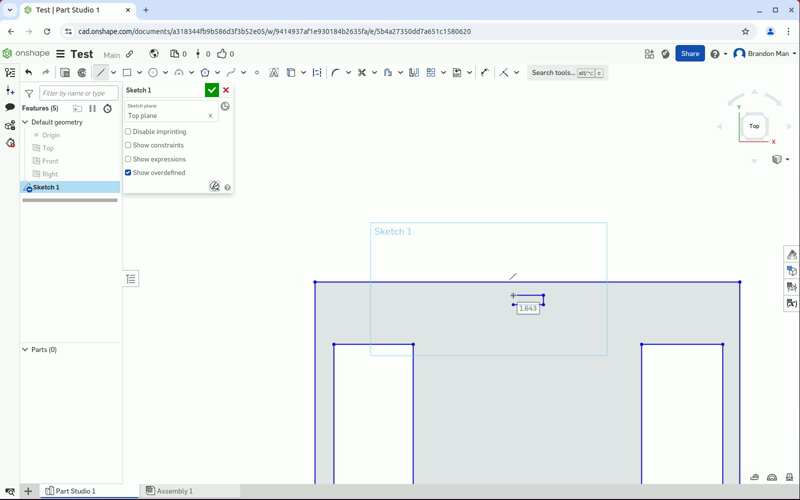
scroll(-6)
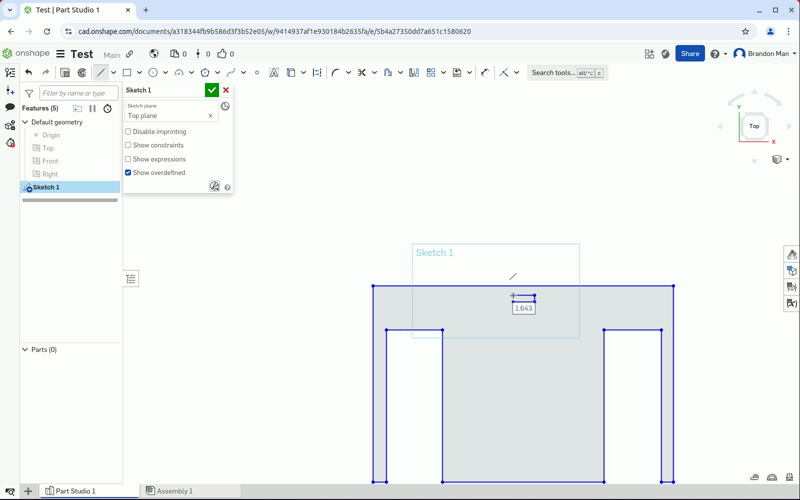
scroll(-6)
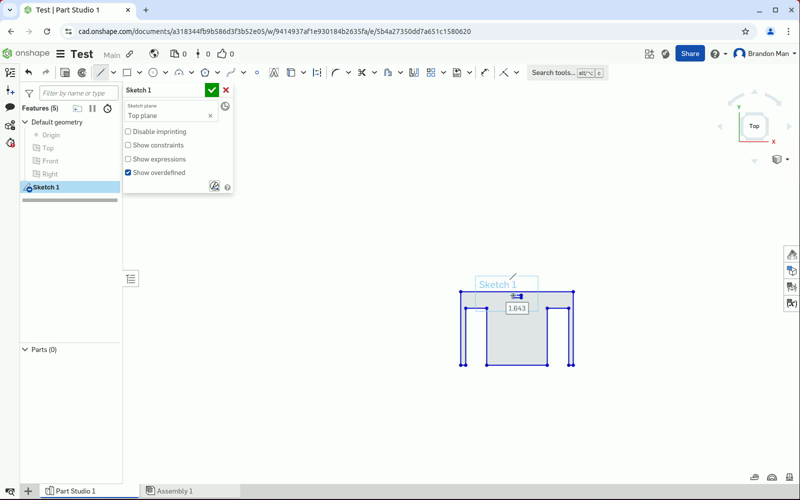
key_up(shift)
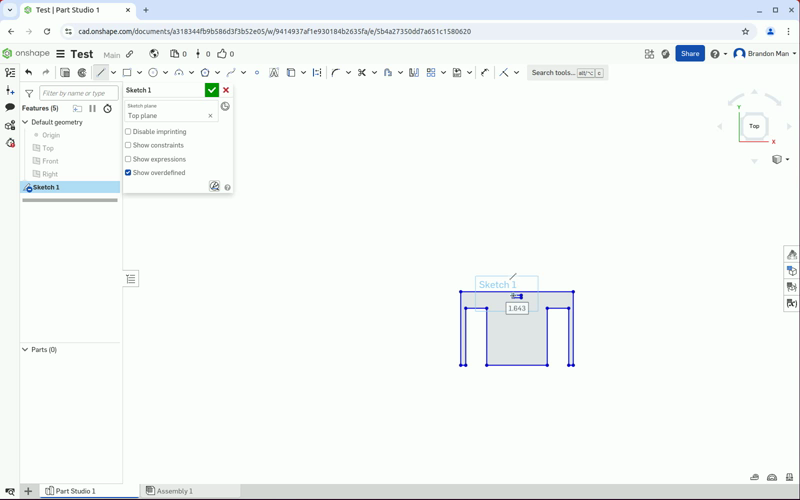
mouse_move(543, 295)
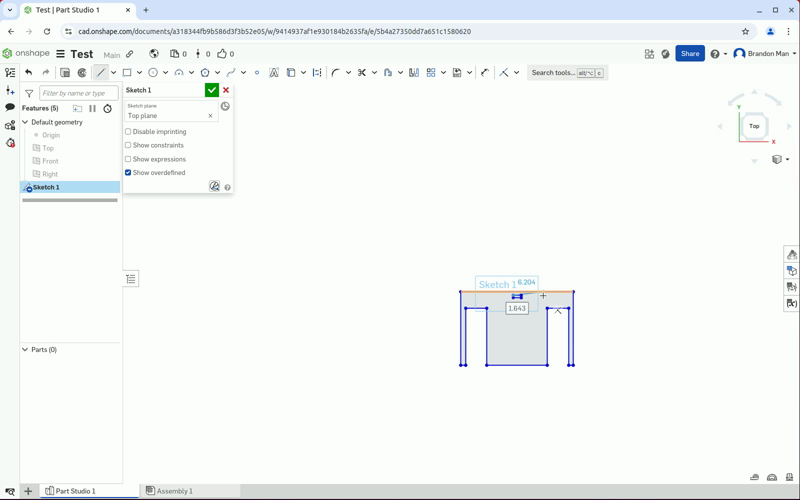
key_down(shift)
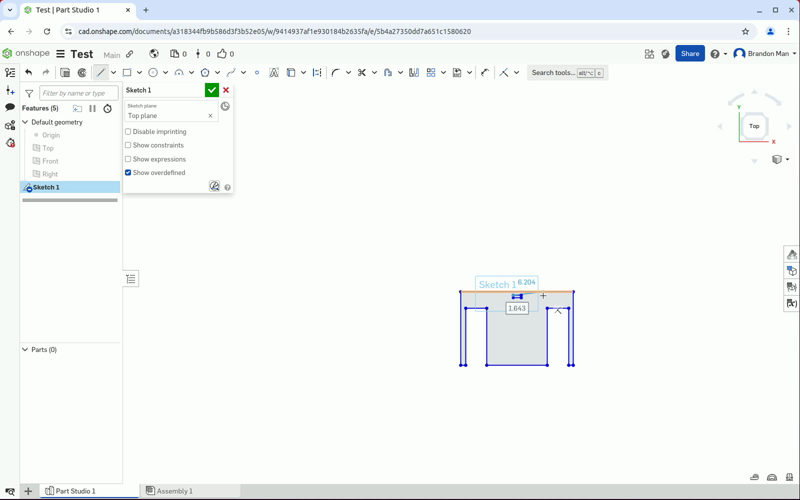
mouse_move(513, 297)
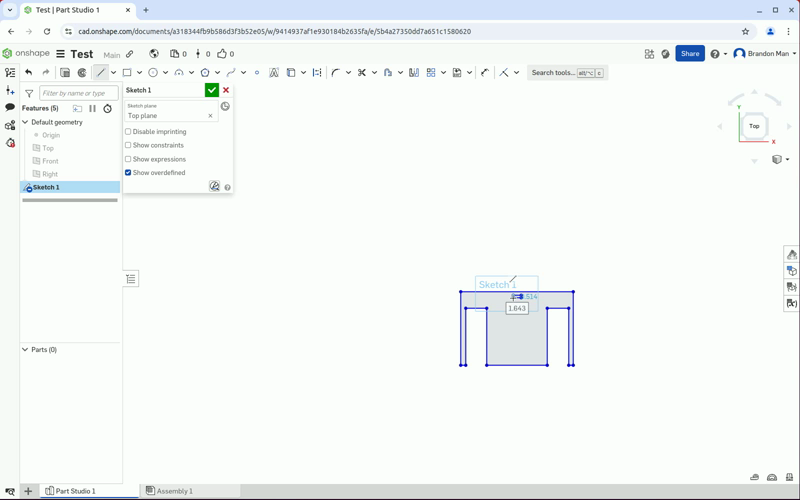
scroll(6)
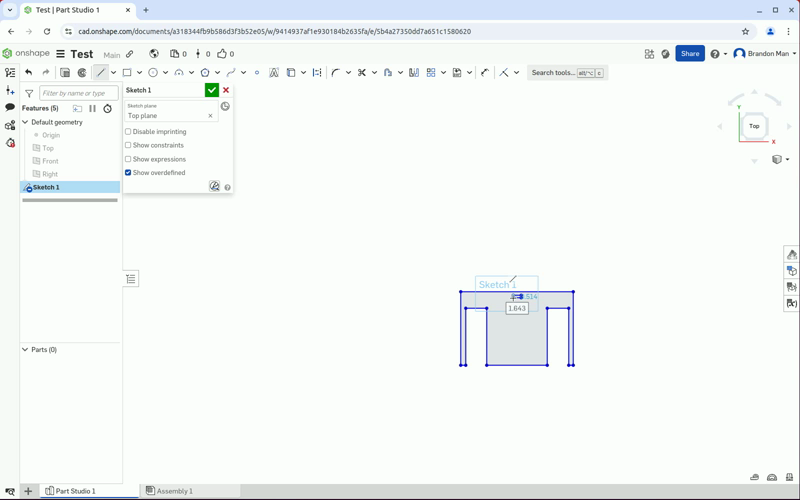
scroll(6)
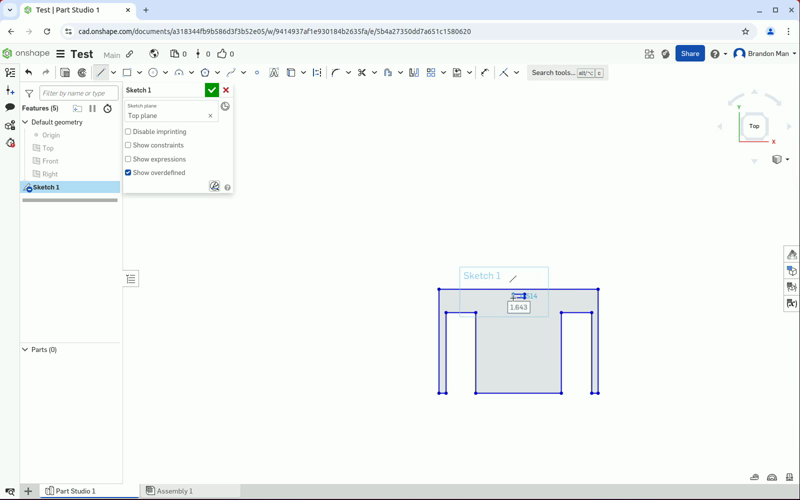
scroll(6)
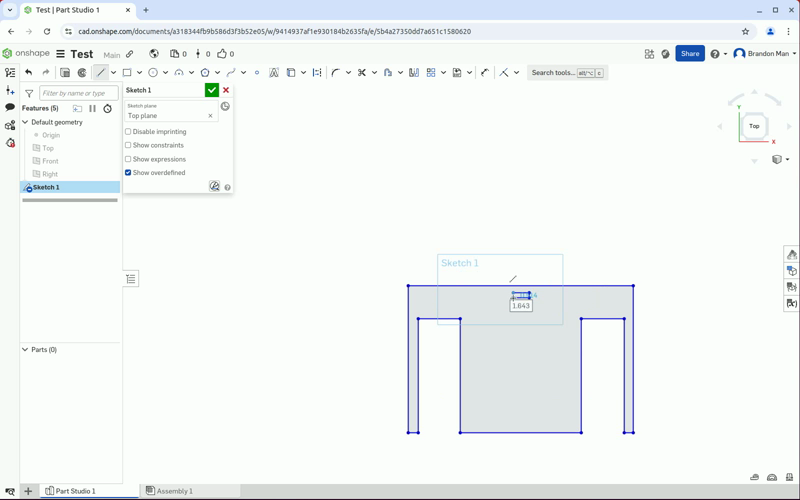
scroll(6)
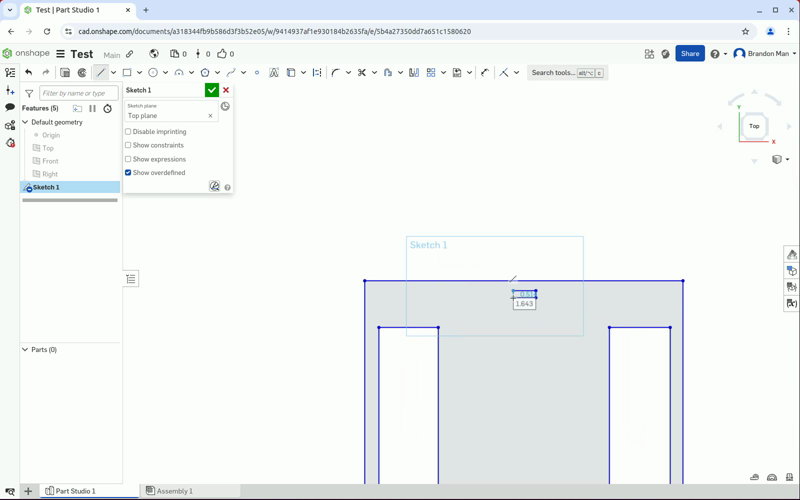
scroll(6)
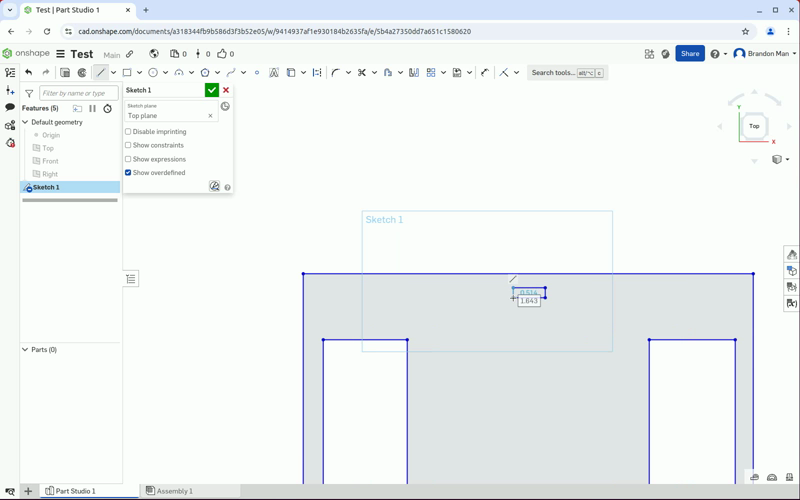
scroll(6)
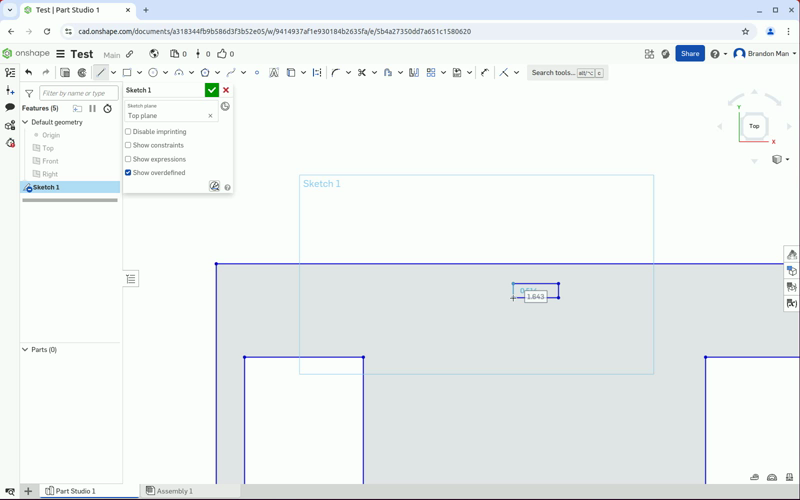
scroll(6)
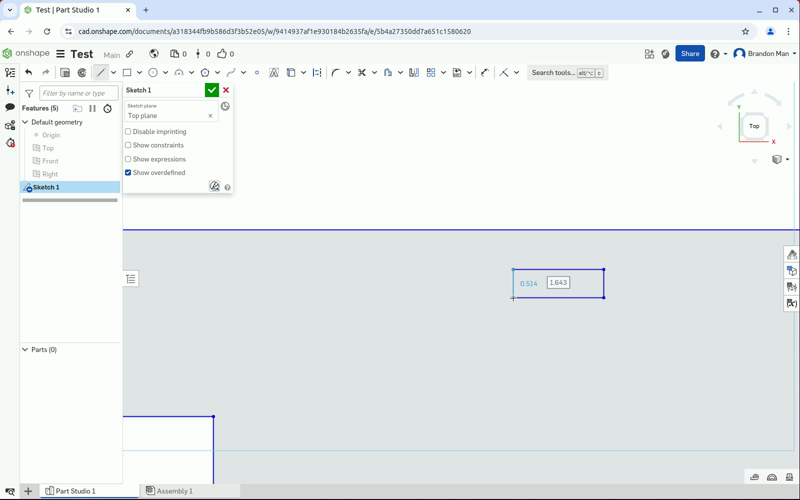
key_up(shift)
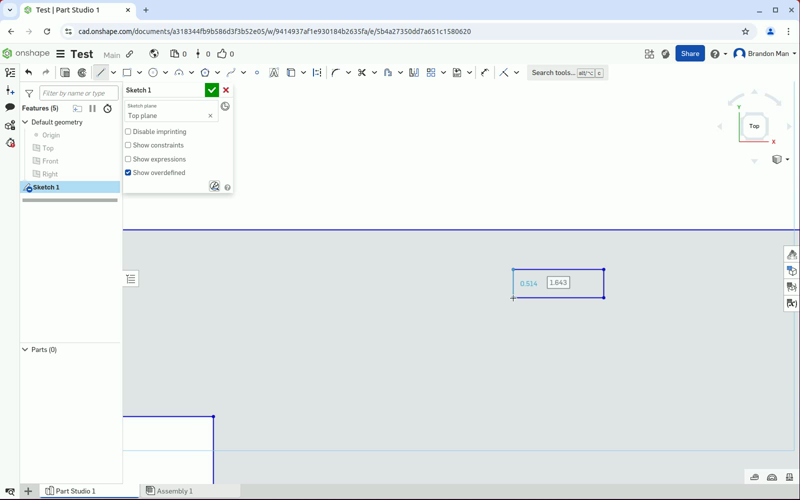
click(513, 297)
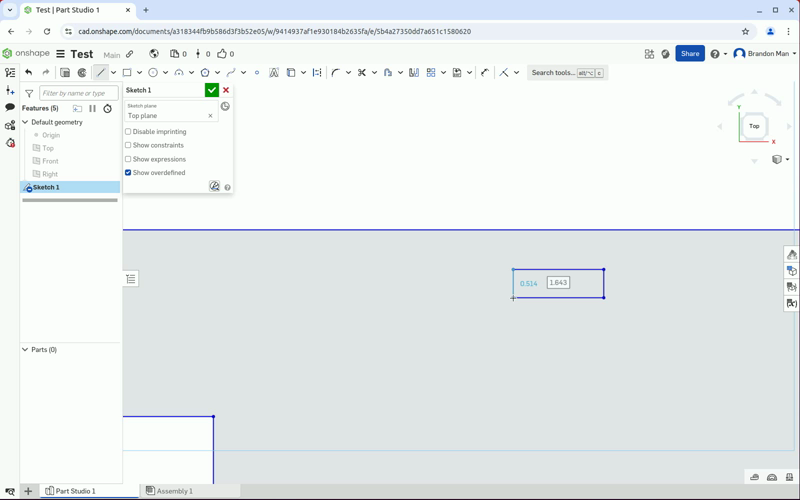
scroll(-6)
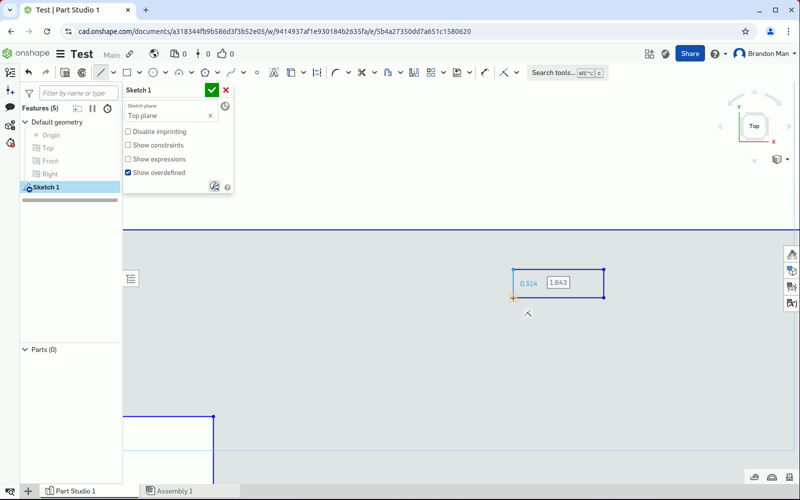
scroll(-6)
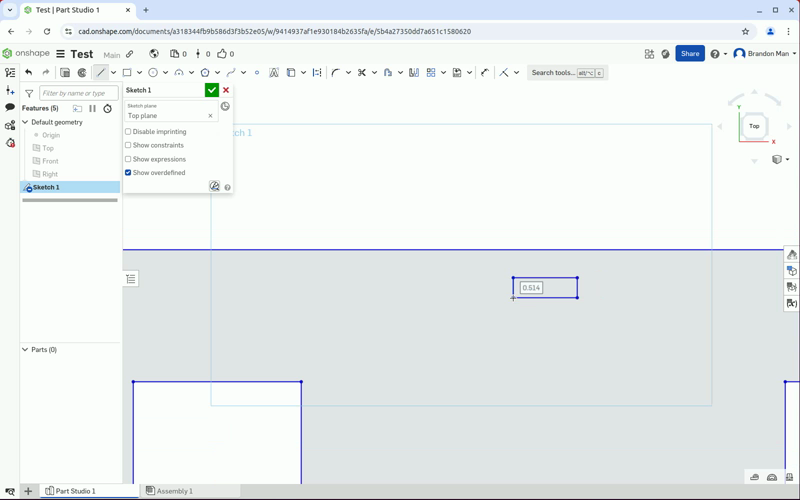
scroll(-6)
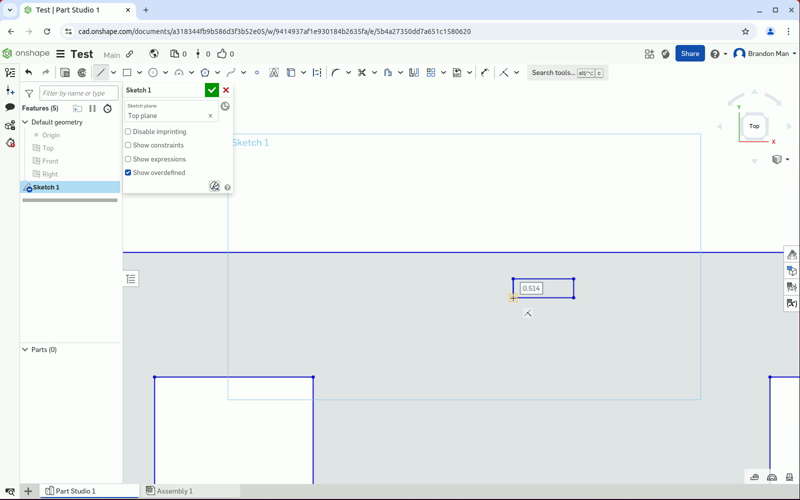
scroll(-6)
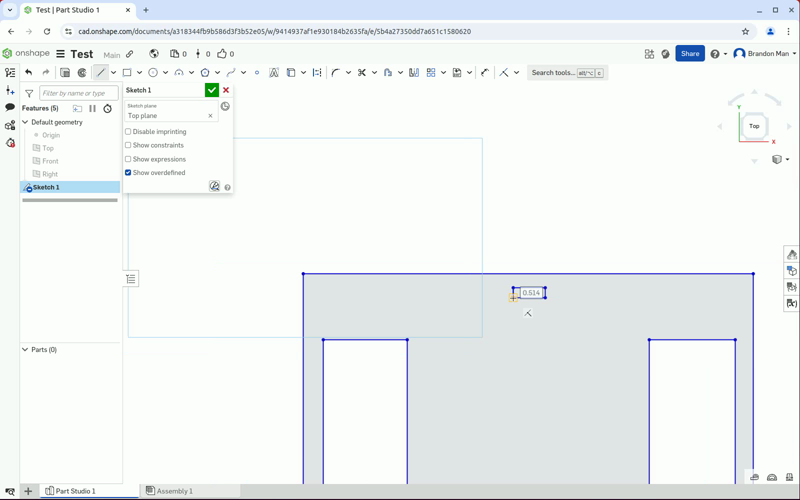
scroll(-6)
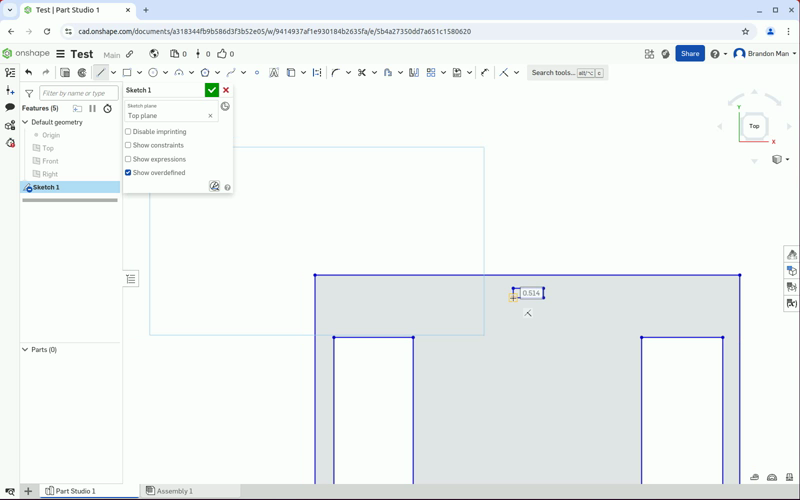
scroll(-6)
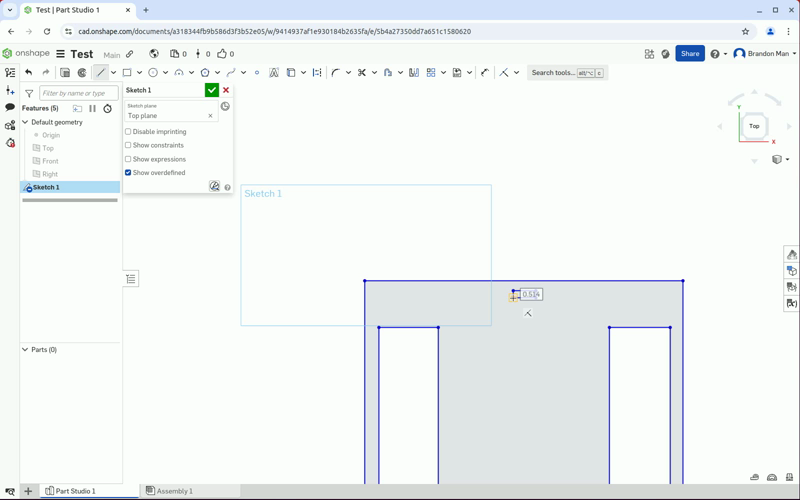
scroll(-6)
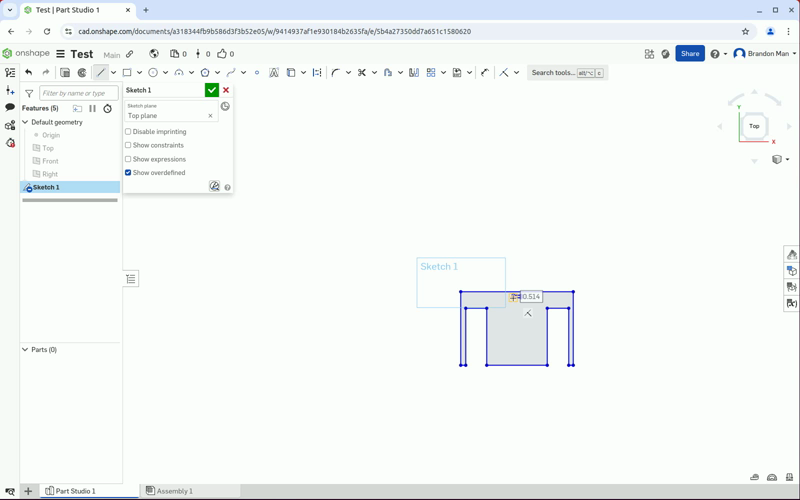
key(esc)
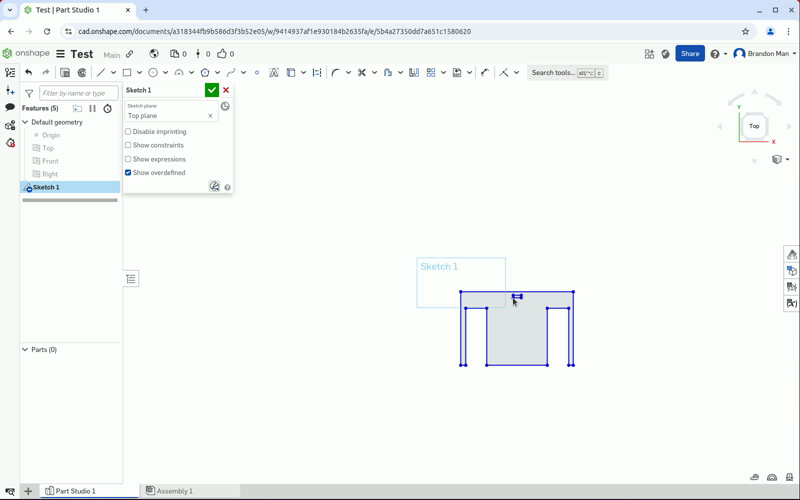
mouse_move(529, 336)
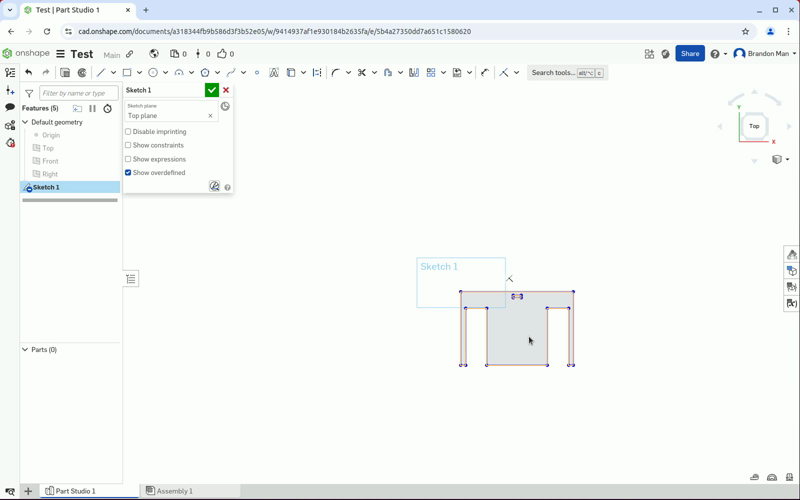
click(529, 336)
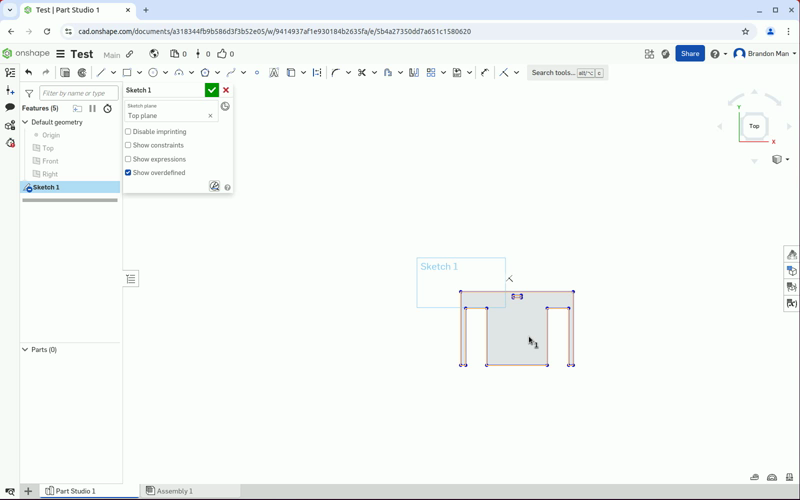
mouse_move(73, 352)
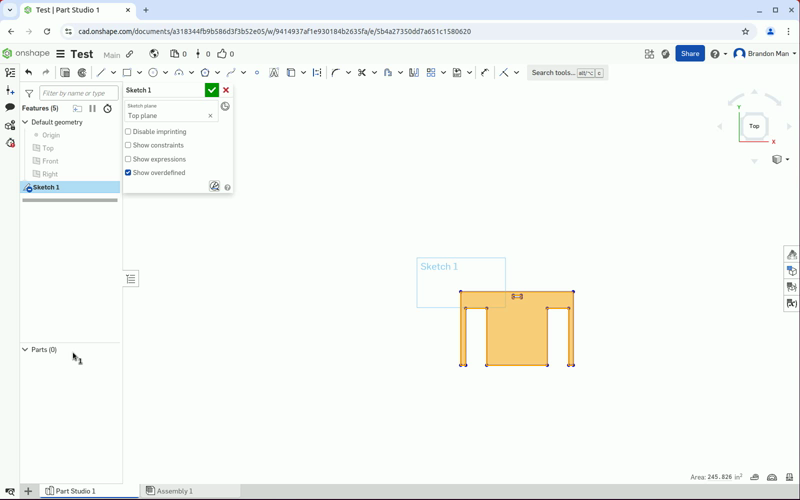
key(shift+y)
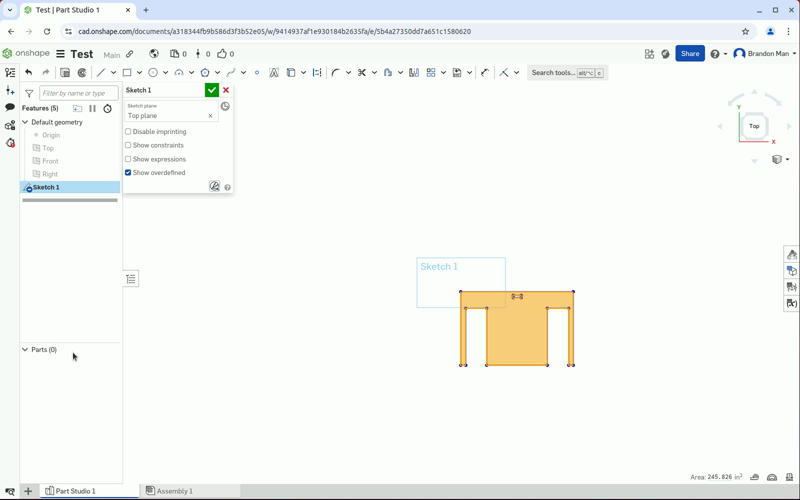
key(shift+e)
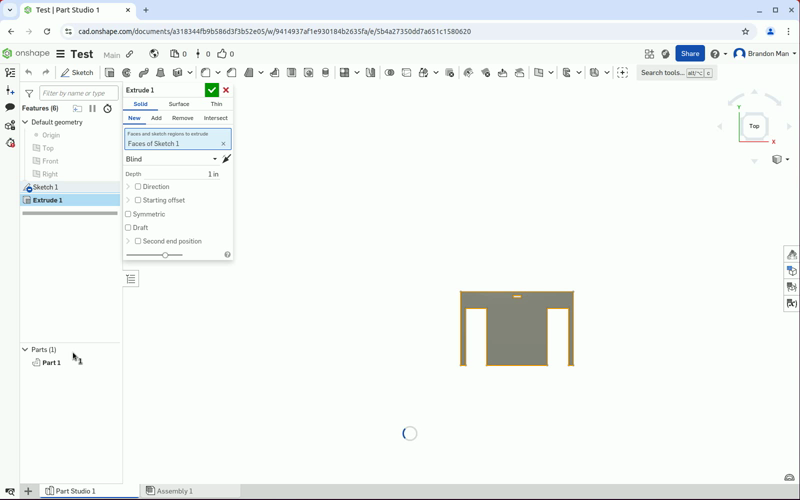
mouse_move(143, 106)
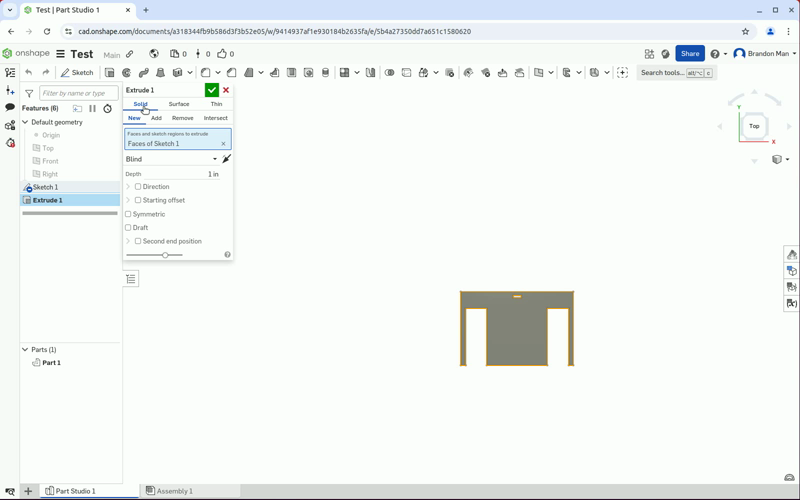
click(143, 106)
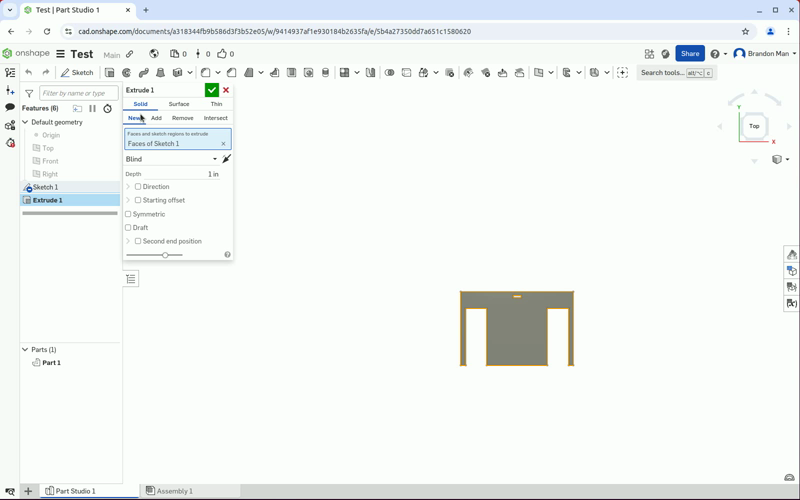
mouse_move(137, 120)
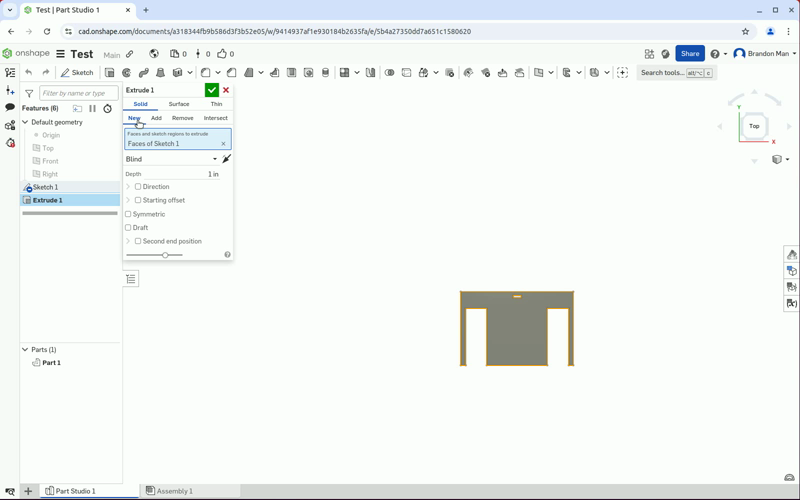
click(137, 120)
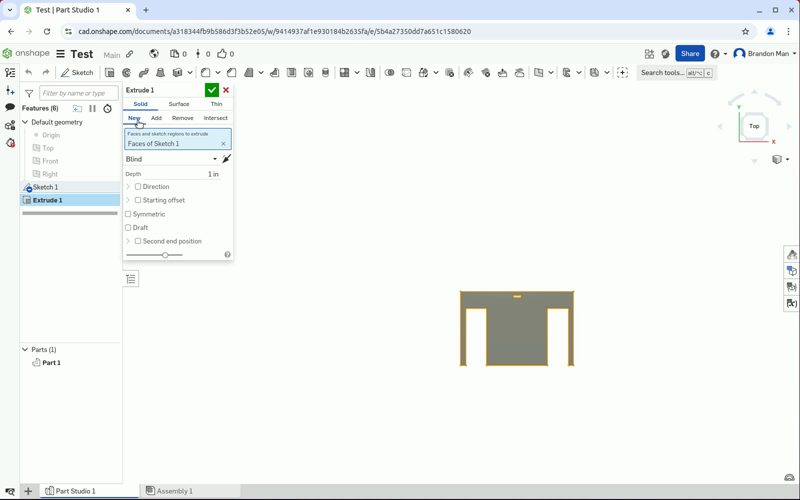
key(tab, 4)
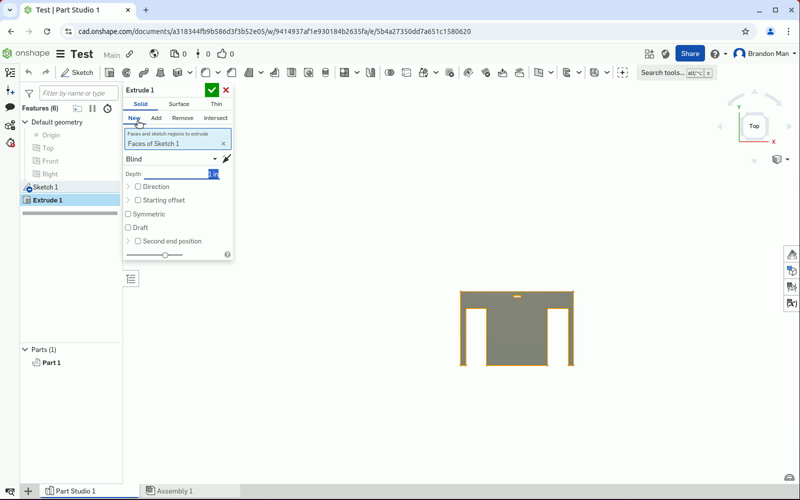
text(0.481)
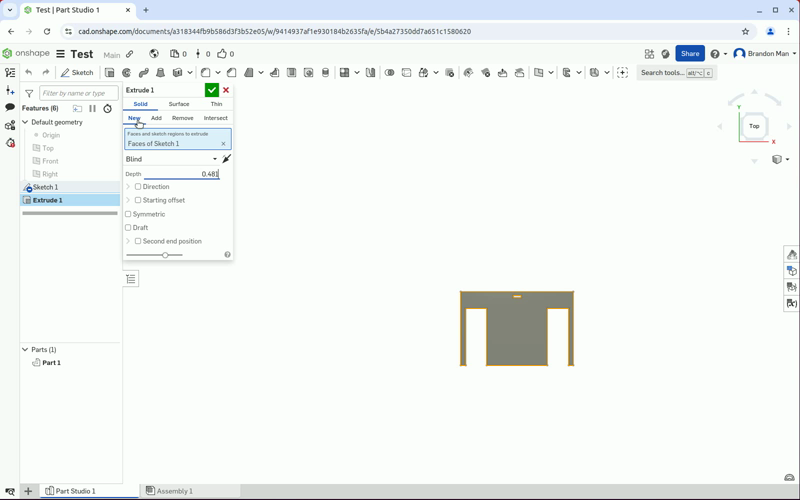
key(enter)
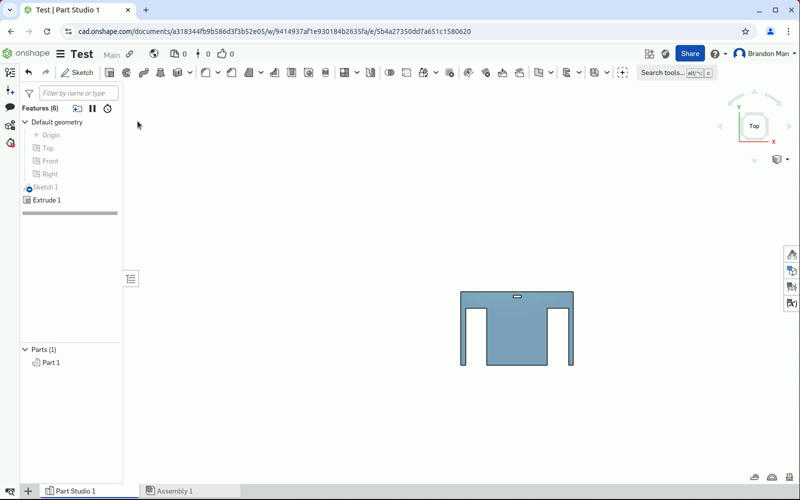
key(shift+h)
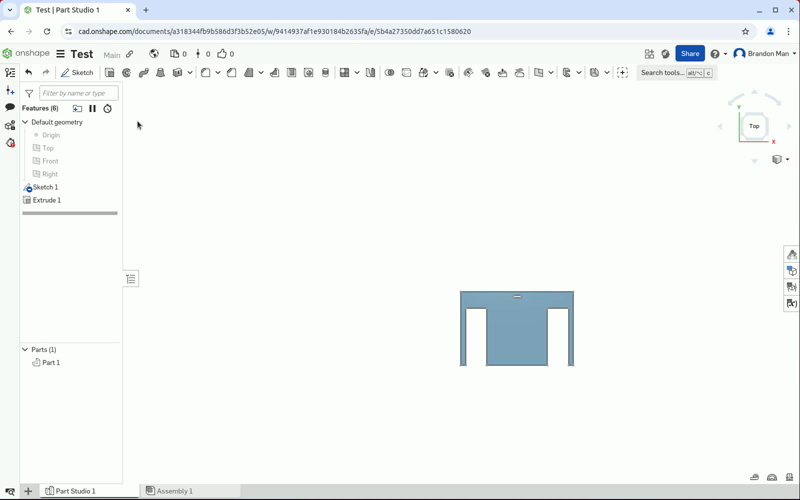
key(shift+h)
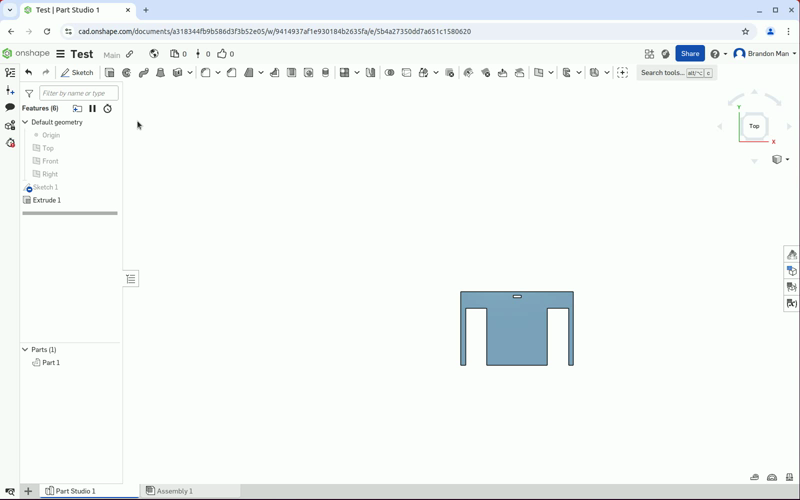
mouse_move(73, 189)
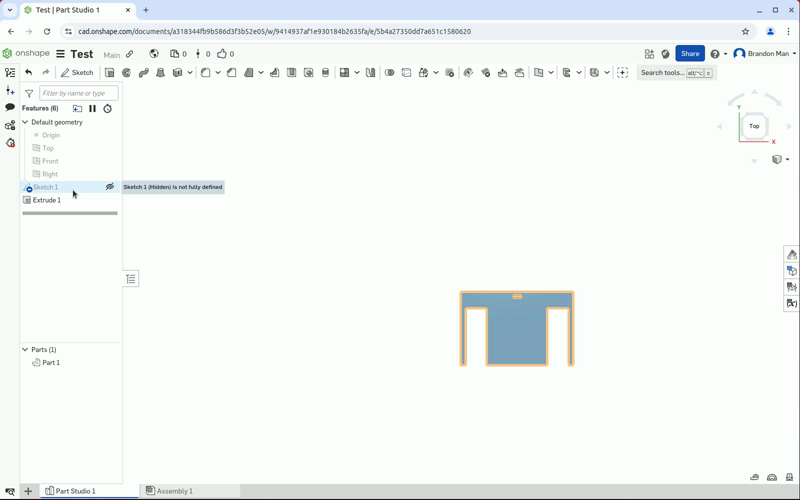
click(73, 189)
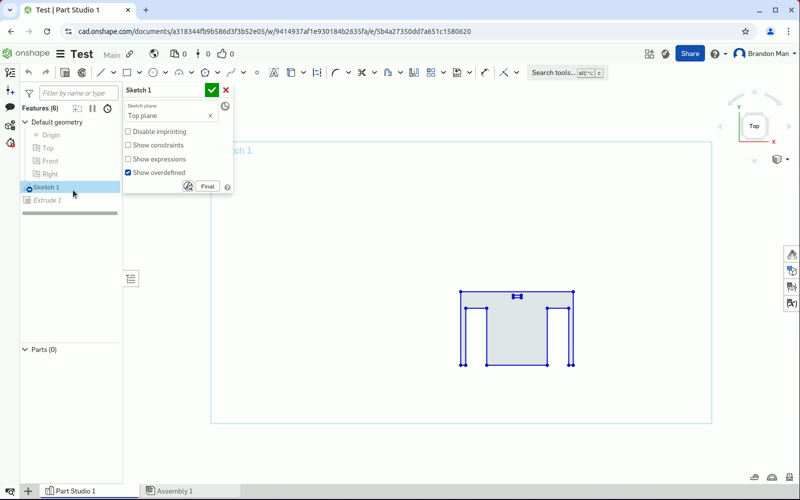
mouse_move(229, 92)
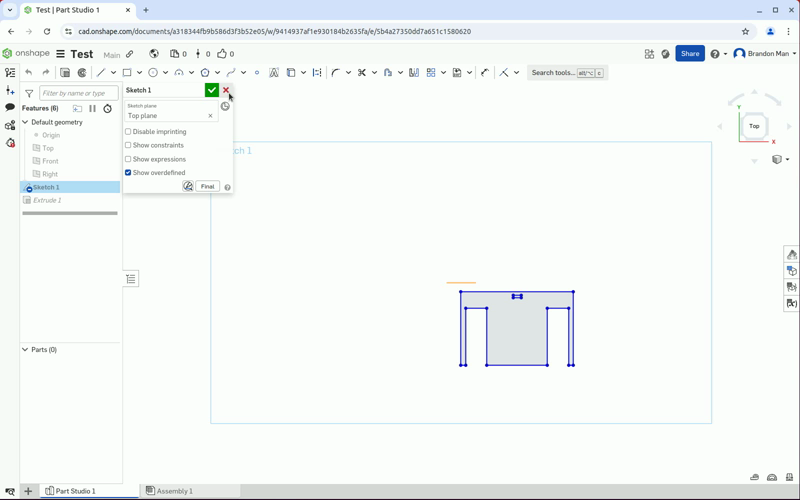
click(229, 92)
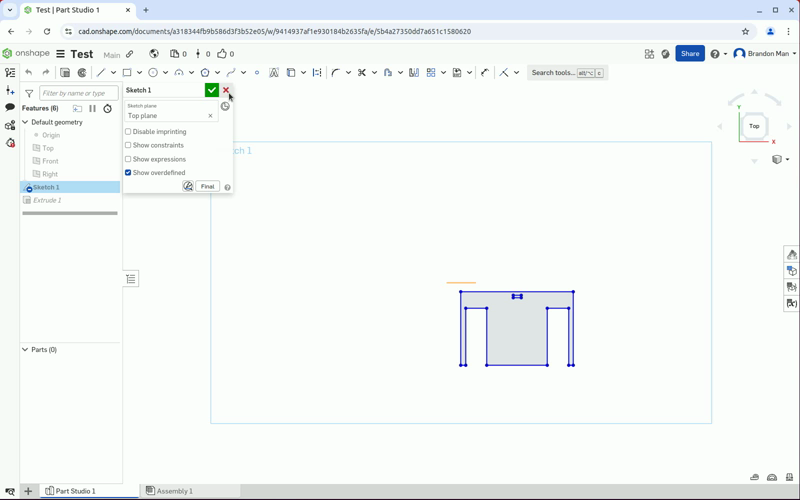
key(shift+s)
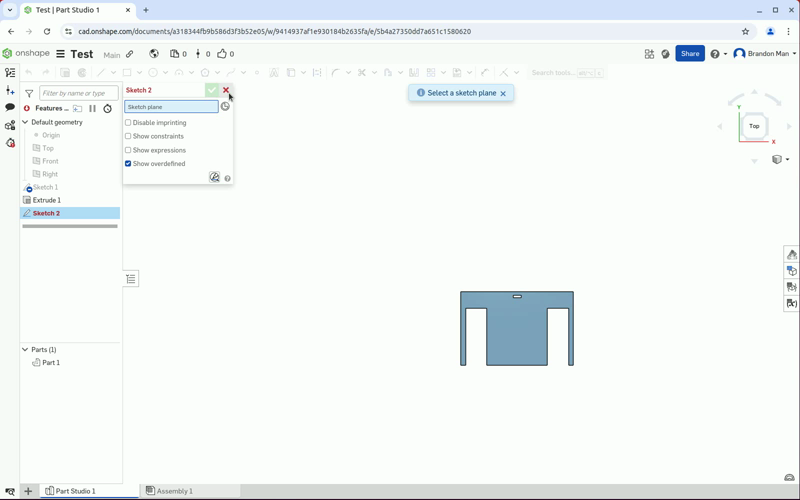
mouse_move(73, 150)
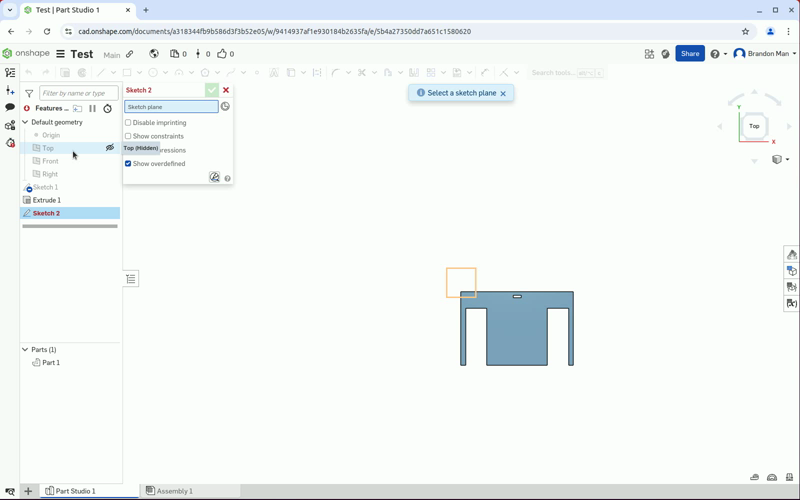
click(73, 150)
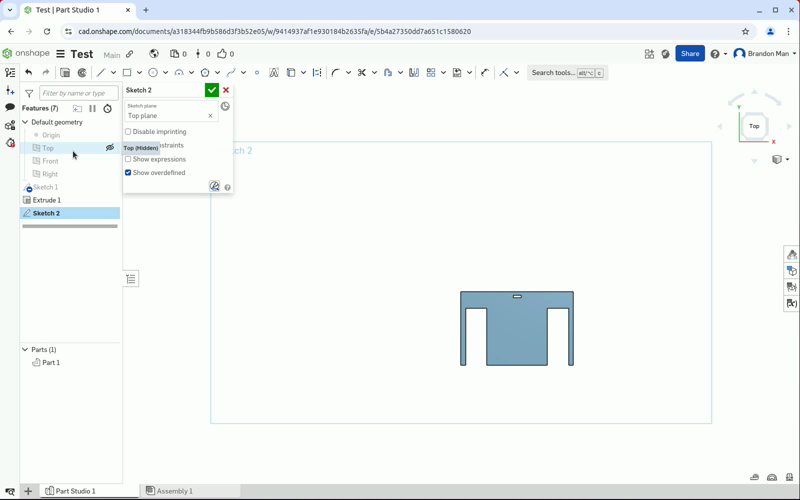
mouse_move(73, 352)
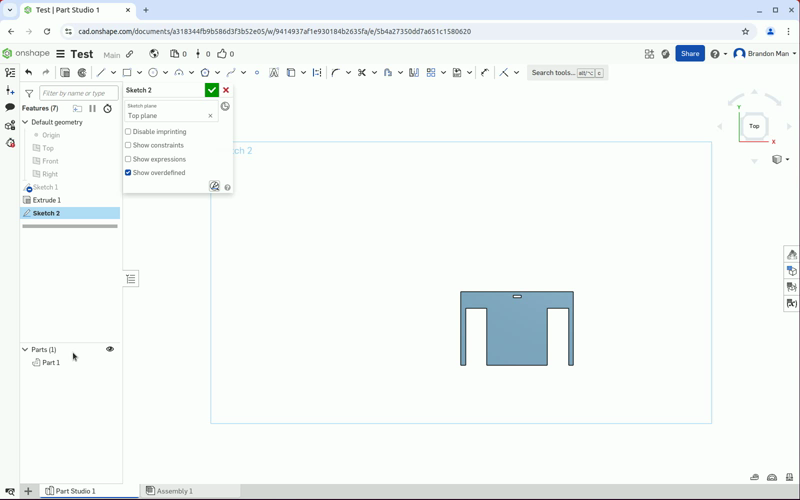
key(y)
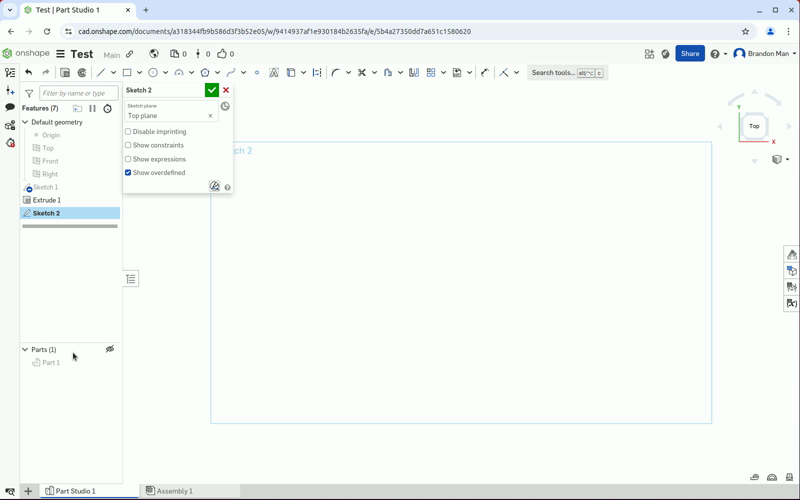
key(l)
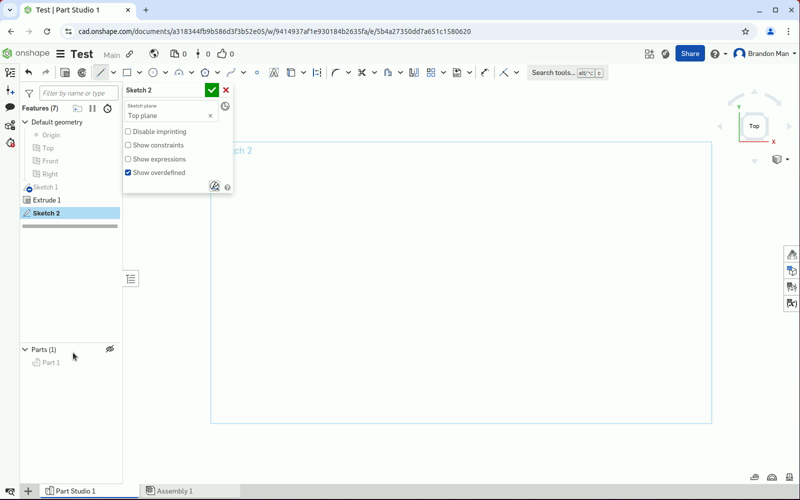
key_down(shift)
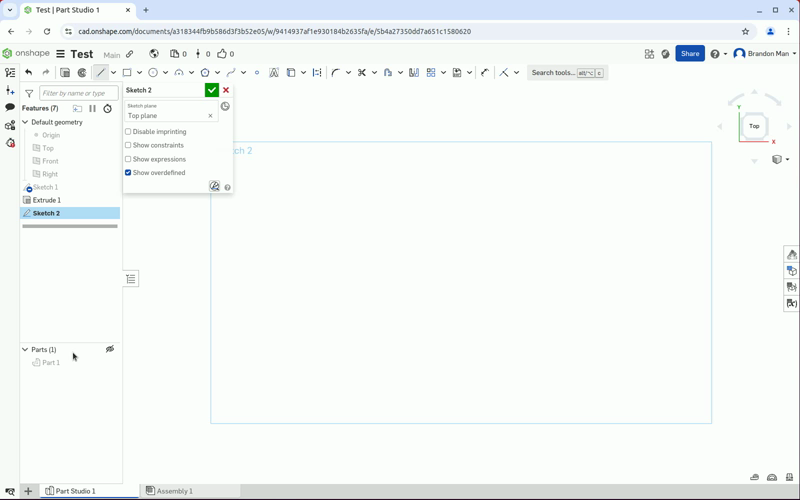
mouse_move(460, 373)
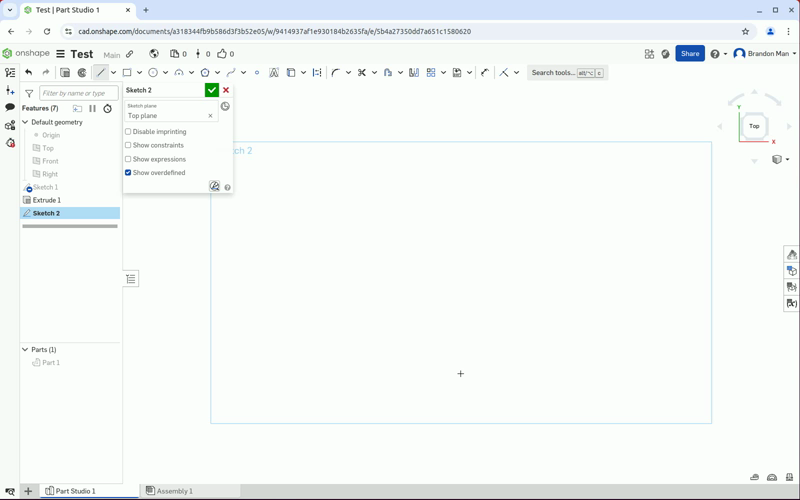
click(460, 373)
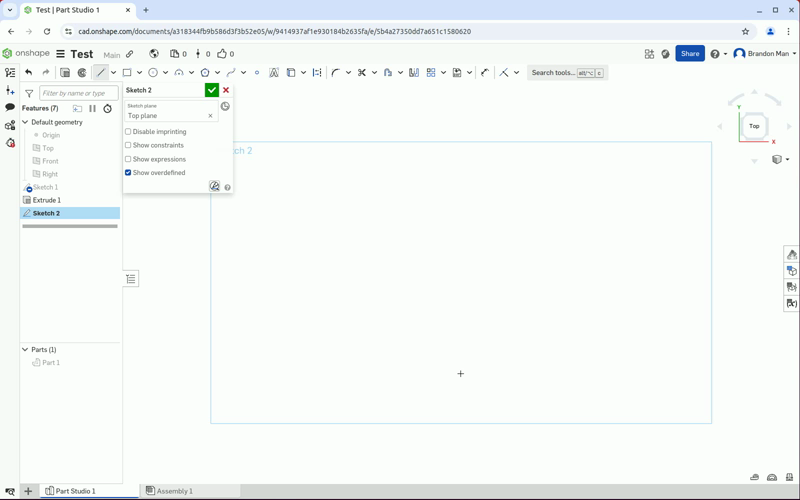
key_up(shift)
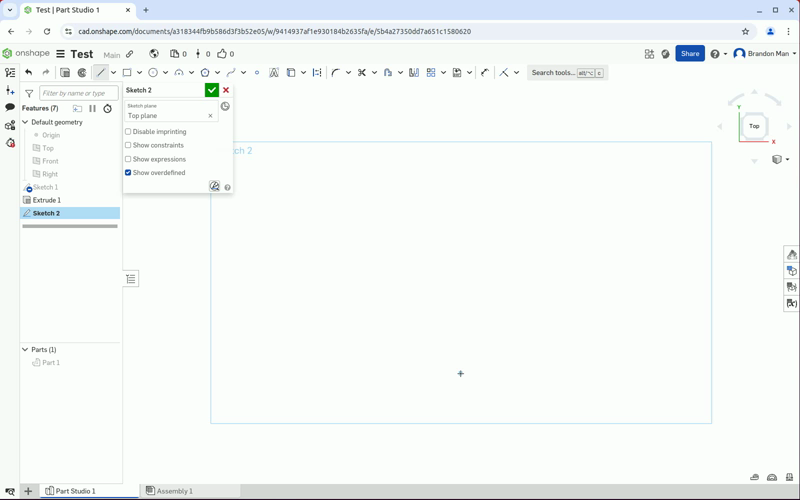
key_down(shift)
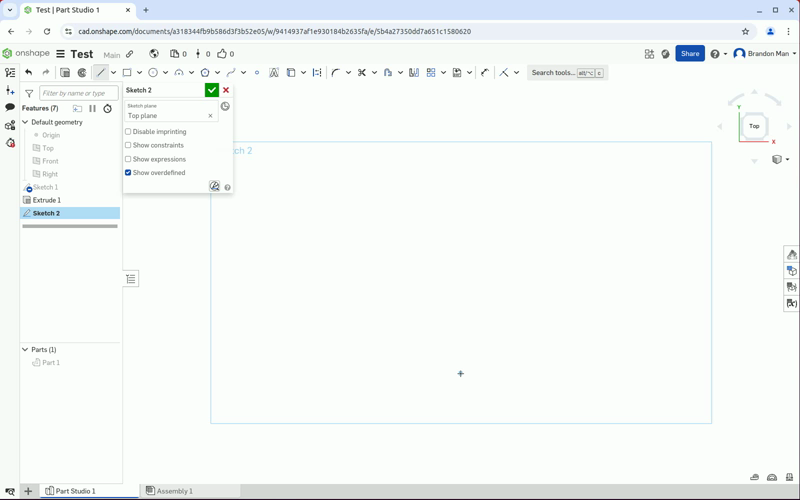
mouse_move(573, 373)
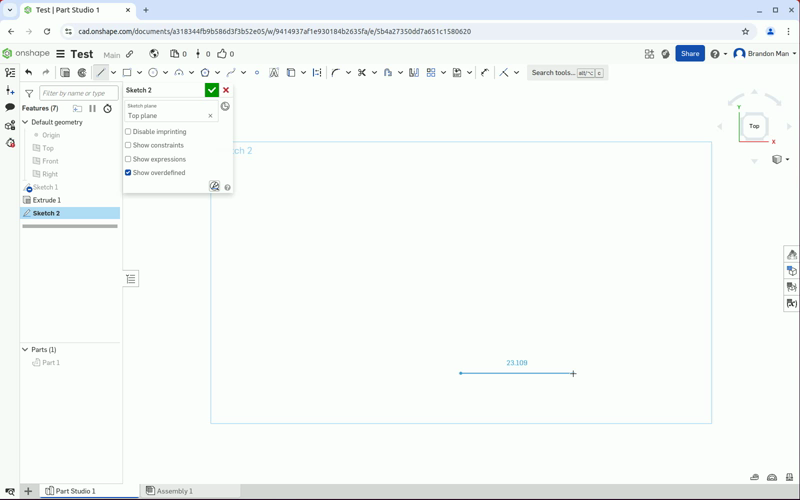
click(573, 373)
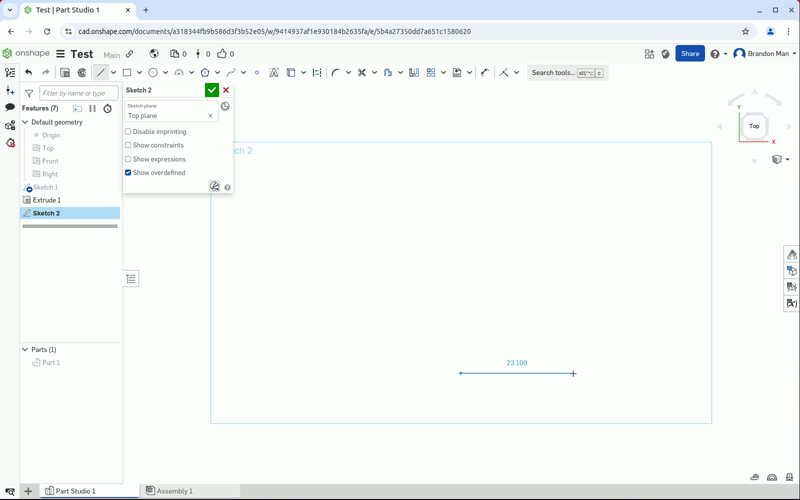
key_up(shift)
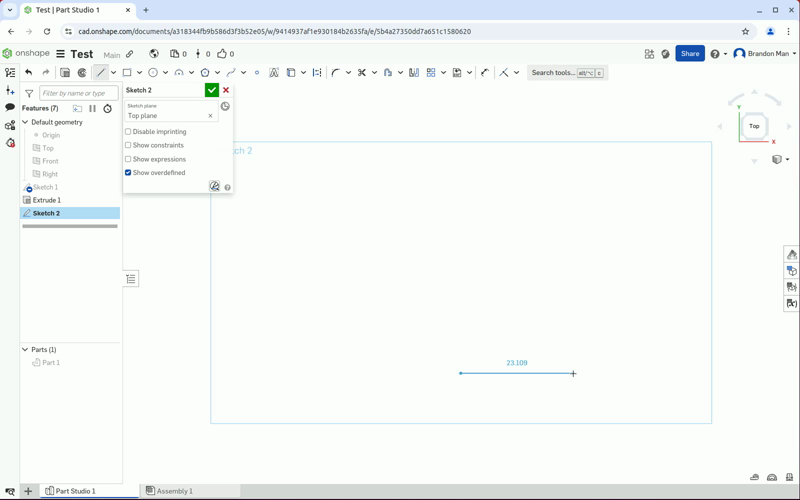
key_down(shift)
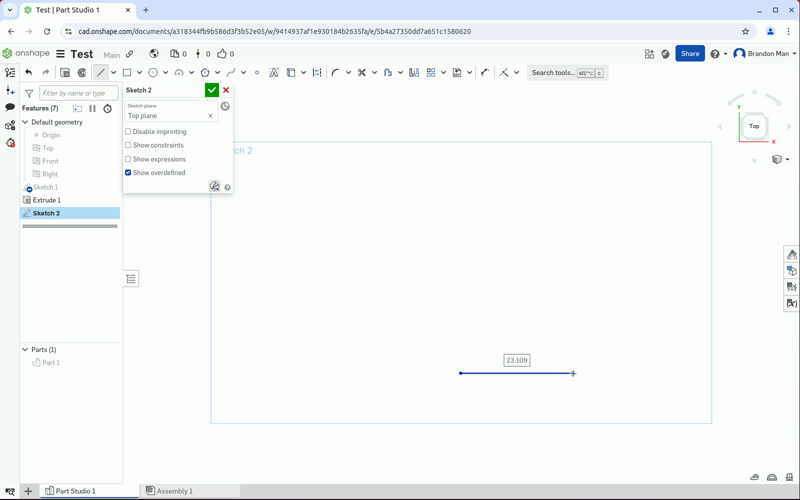
mouse_move(589, 373)
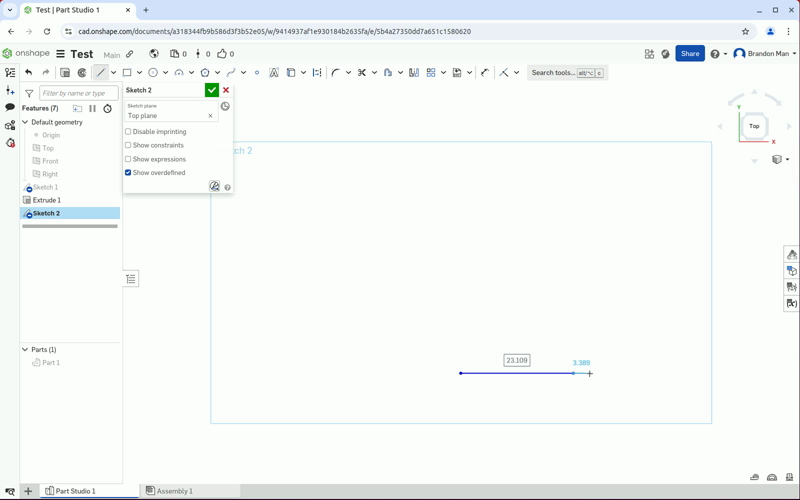
mouse_move(573, 364)
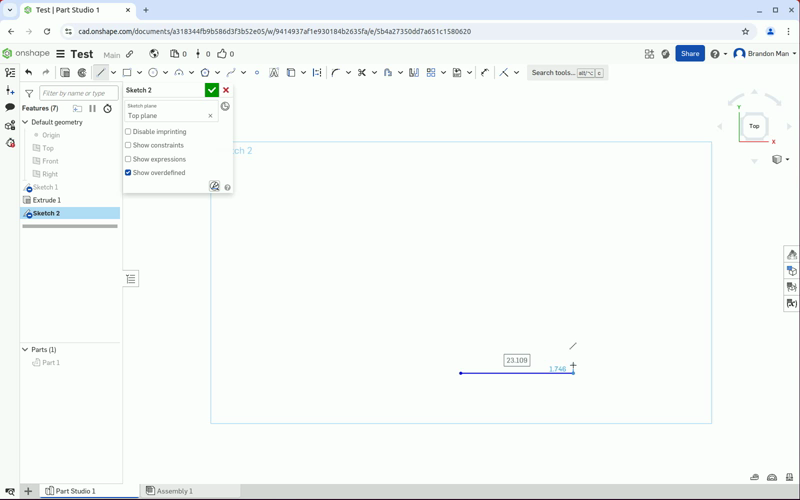
click(573, 364)
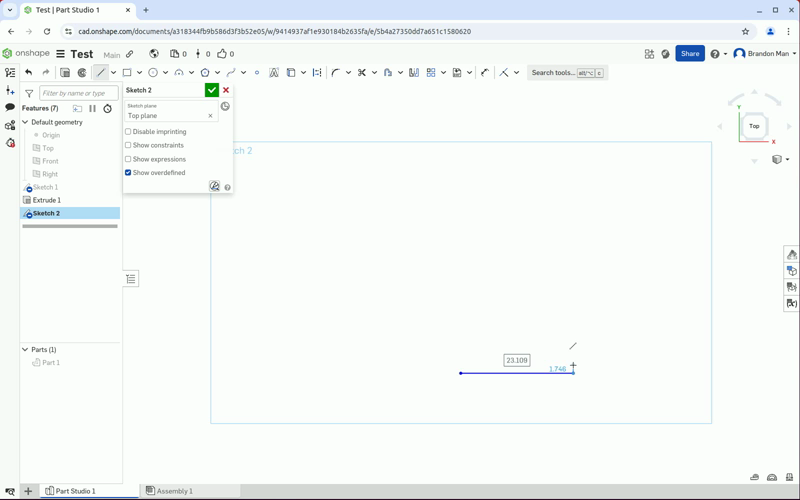
key_up(shift)
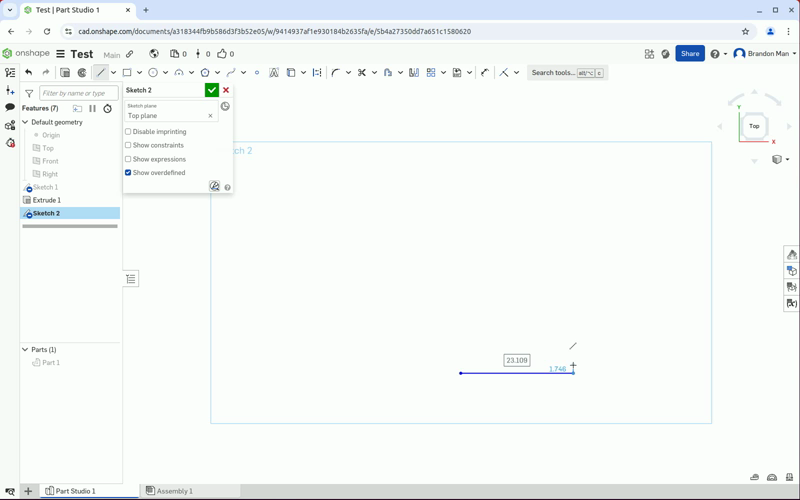
key_down(shift)
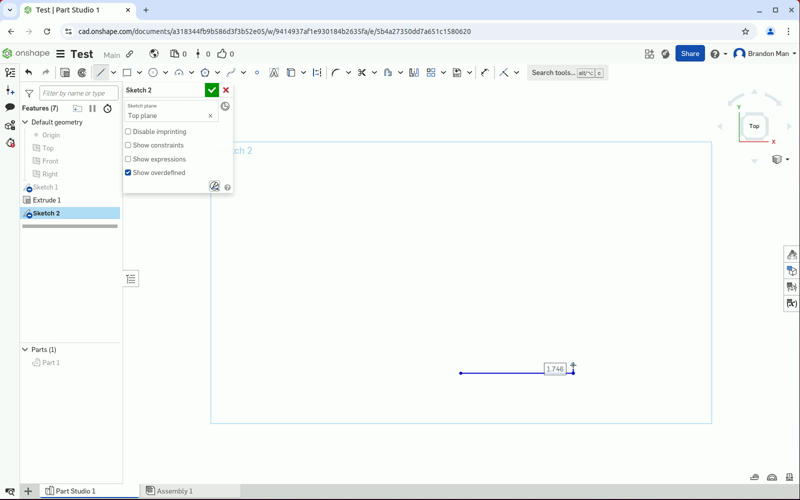
mouse_move(589, 364)
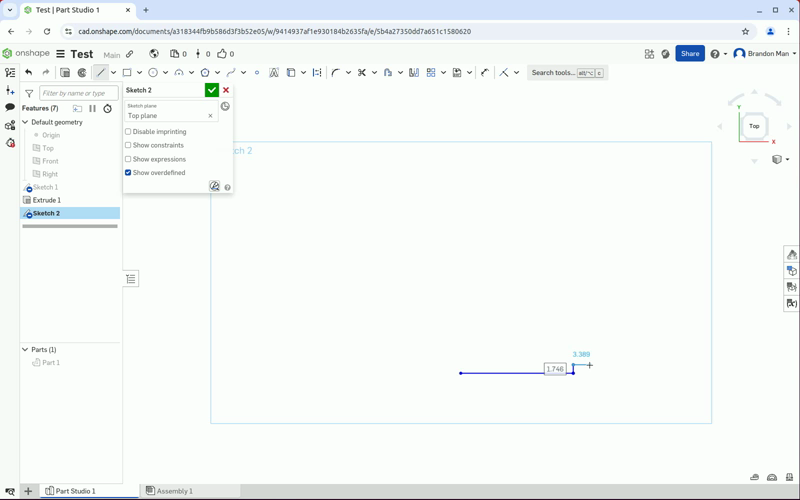
mouse_move(568, 364)
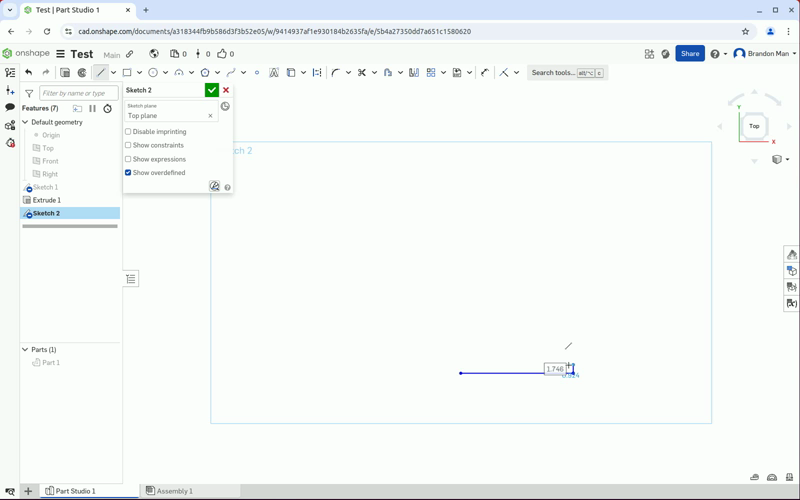
scroll(6)
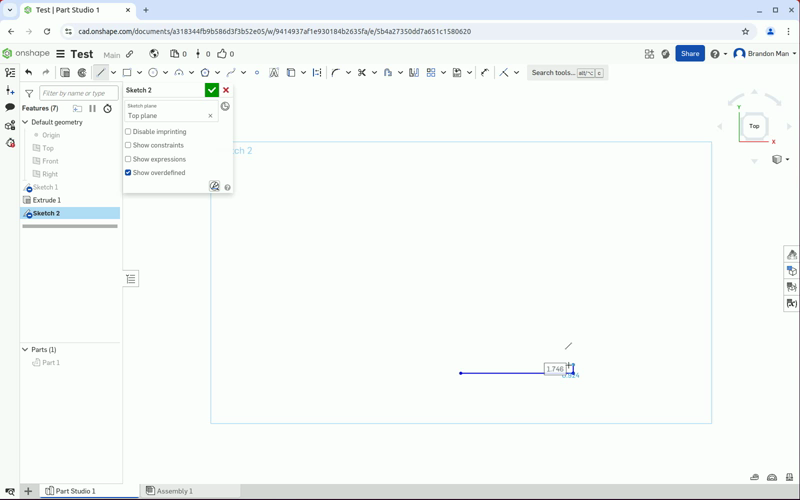
scroll(6)
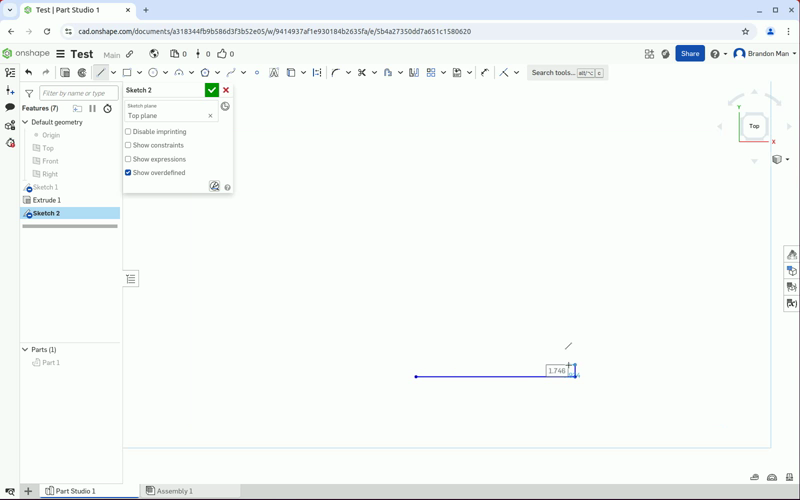
scroll(6)
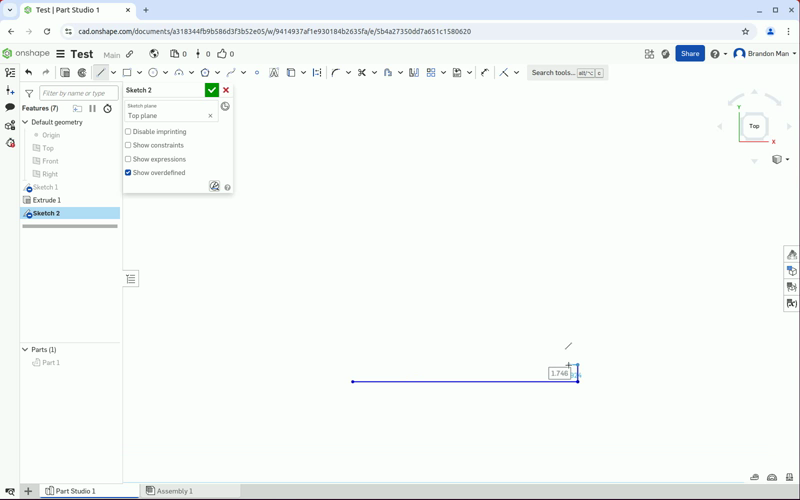
scroll(6)
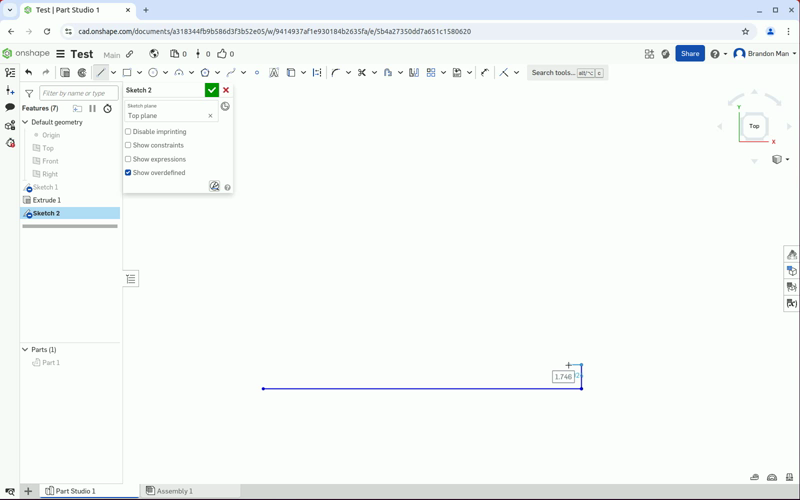
scroll(6)
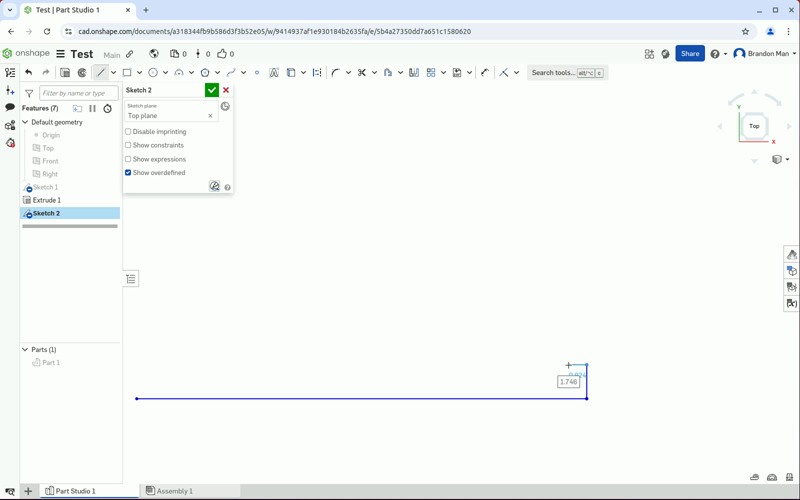
scroll(6)
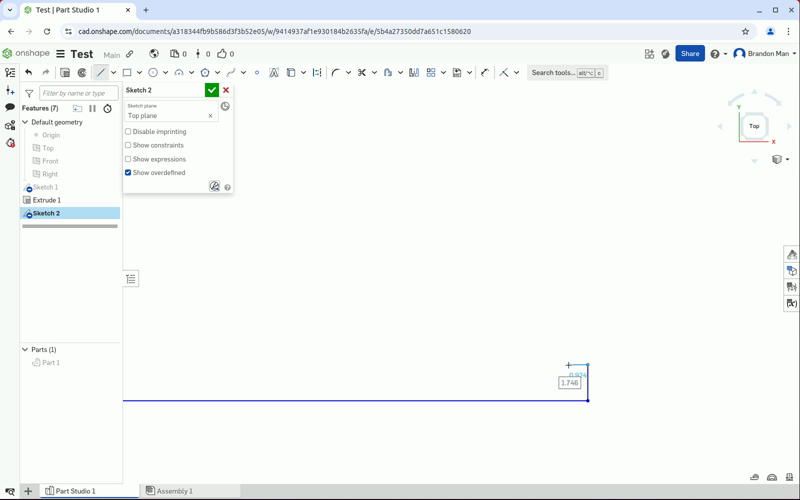
scroll(6)
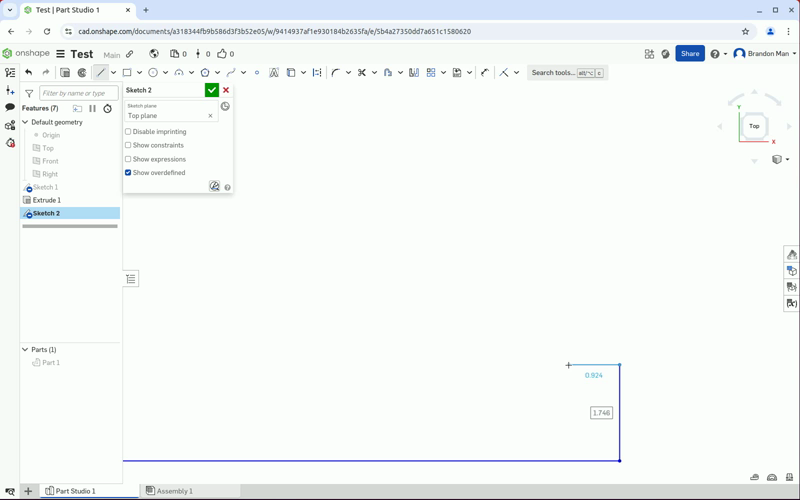
click(568, 364)
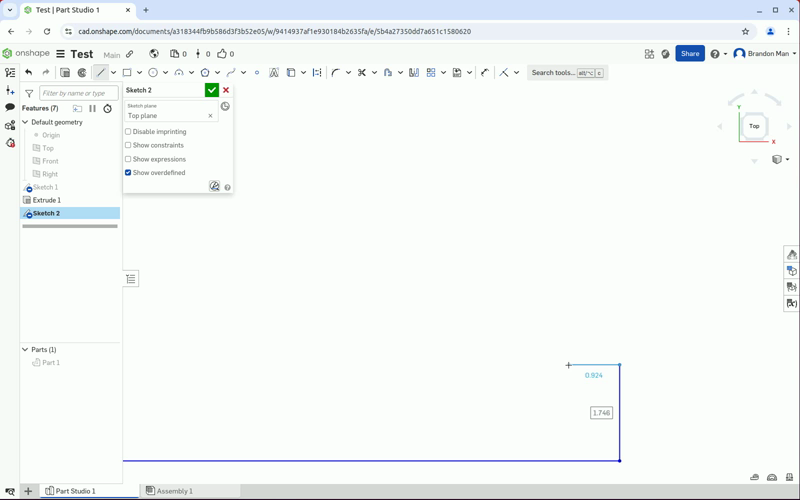
scroll(-6)
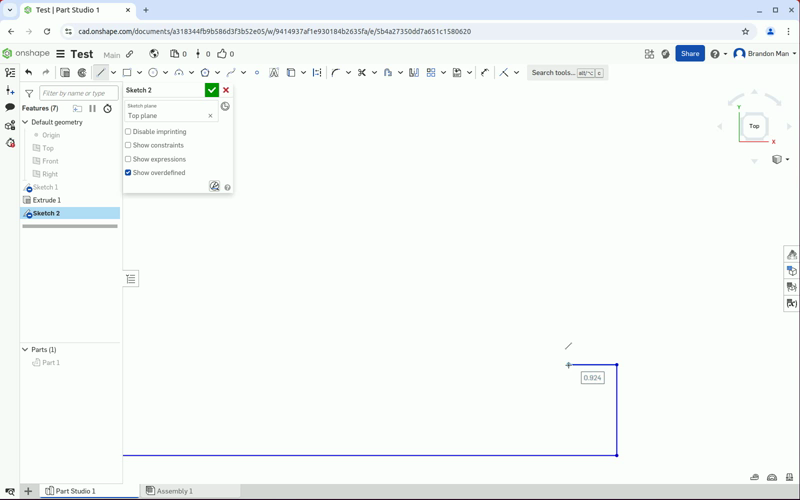
scroll(-6)
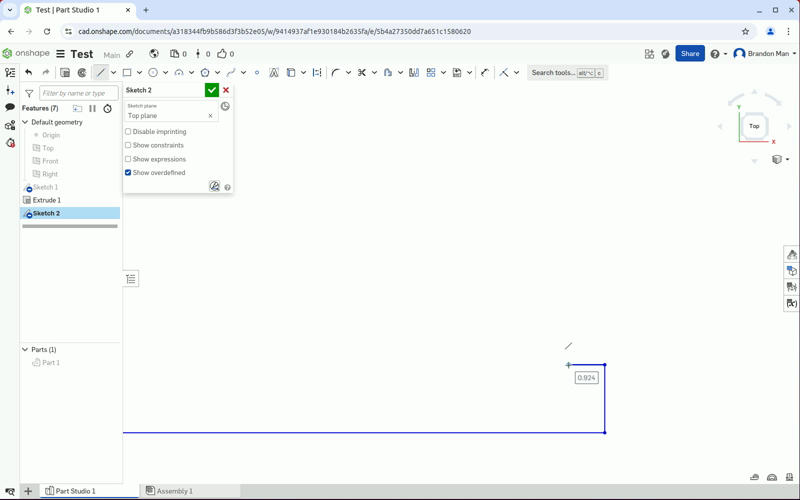
scroll(-6)
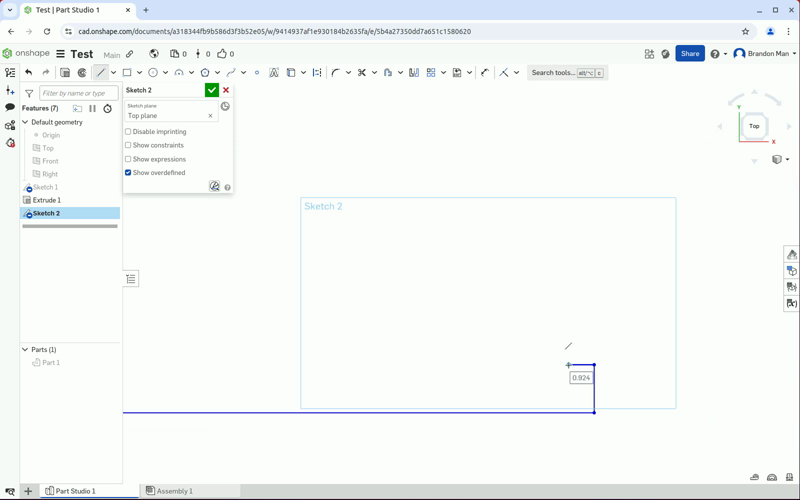
scroll(-6)
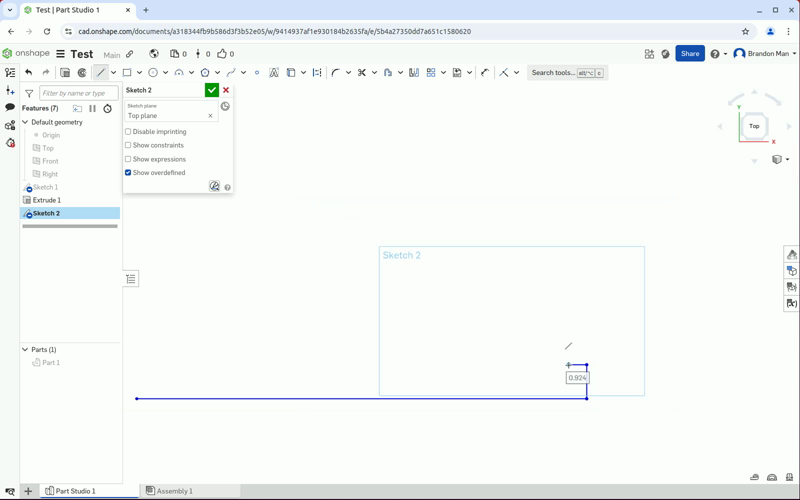
scroll(-6)
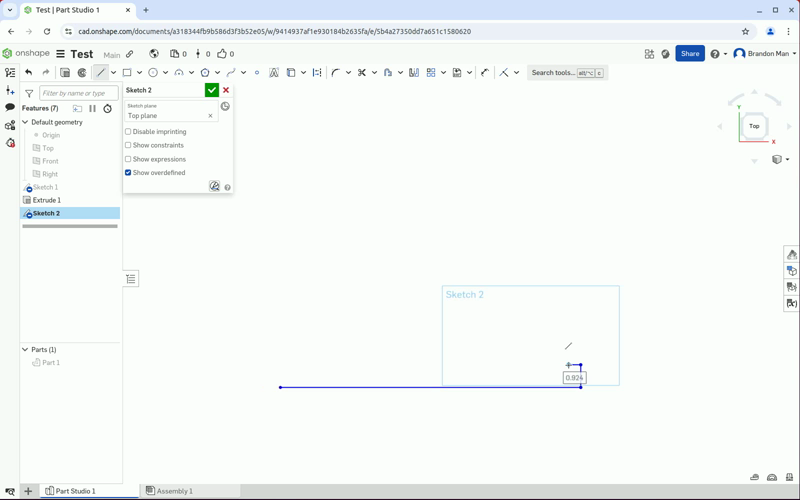
scroll(-6)
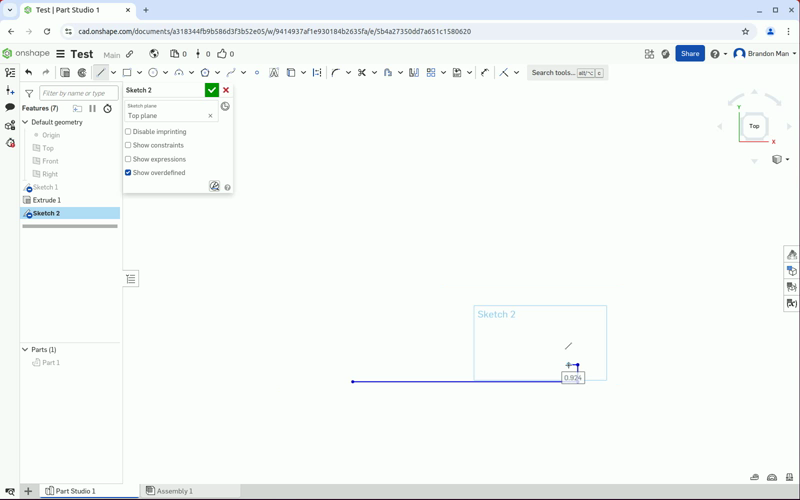
scroll(-6)
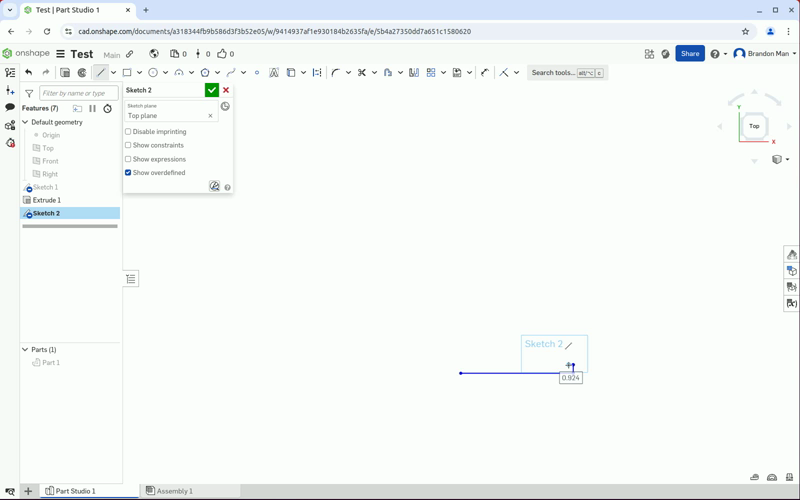
key_up(shift)
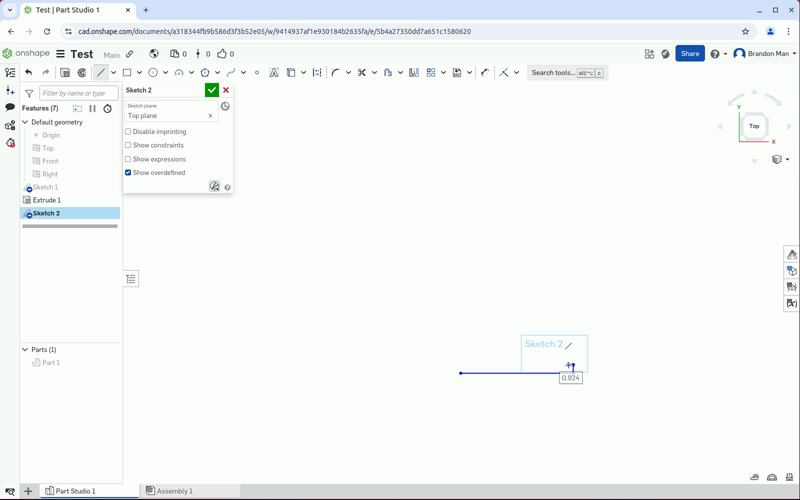
key_down(shift)
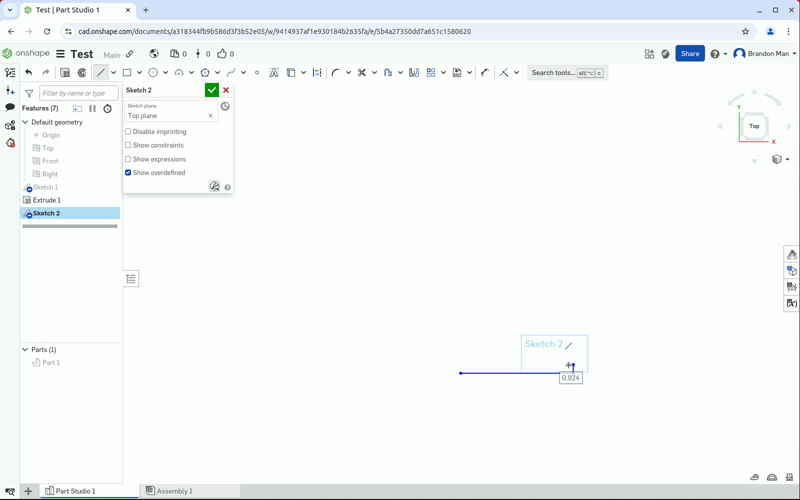
mouse_move(589, 364)
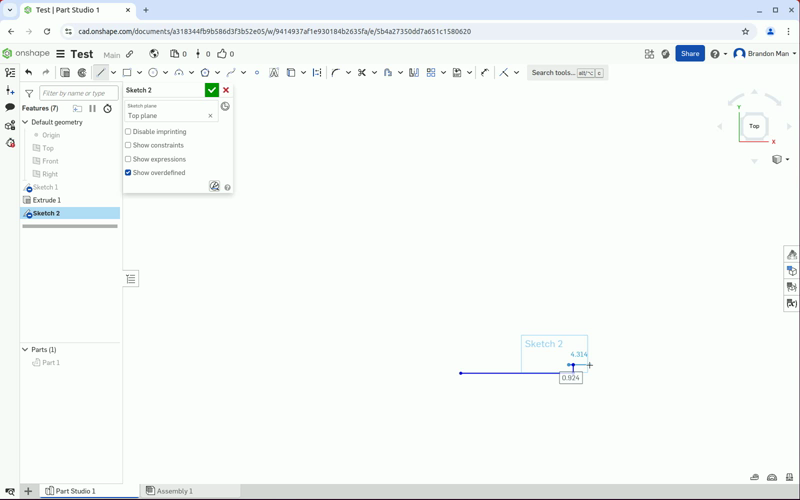
mouse_move(547, 364)
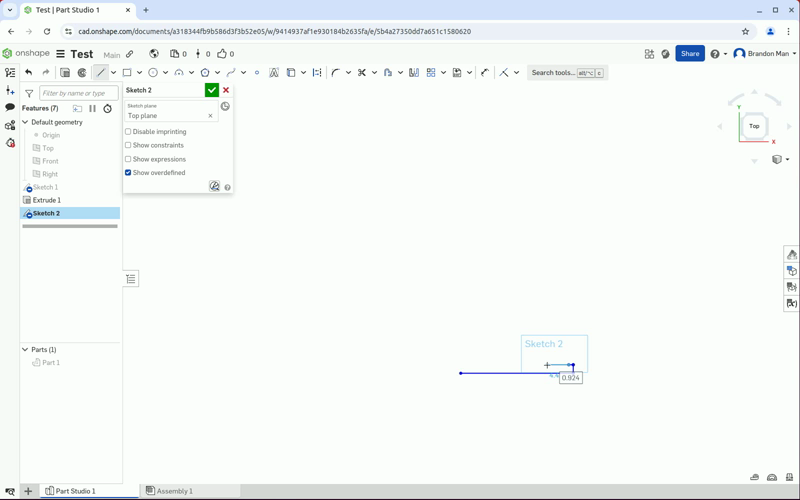
click(547, 364)
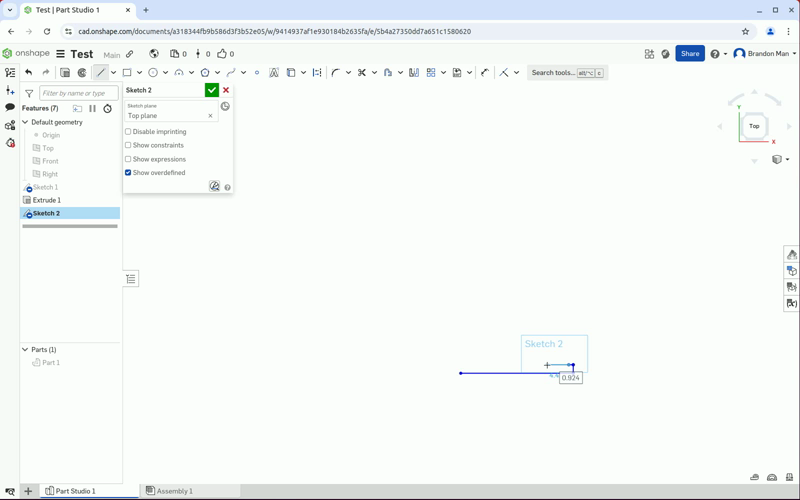
key_up(shift)
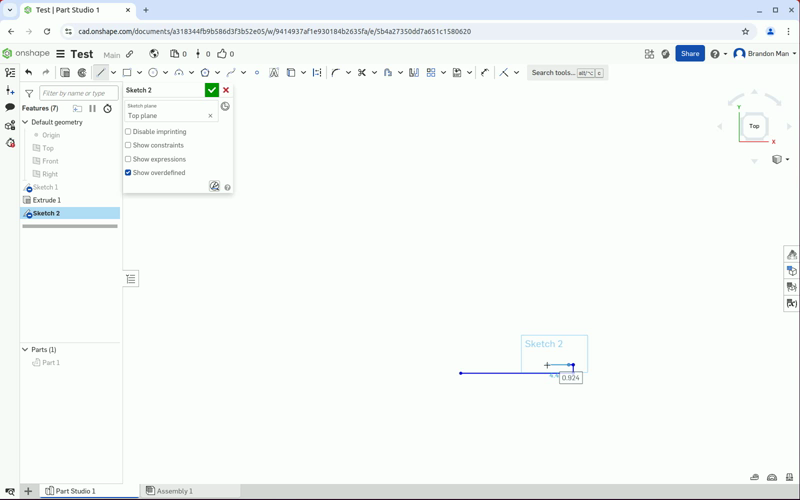
key_down(shift)
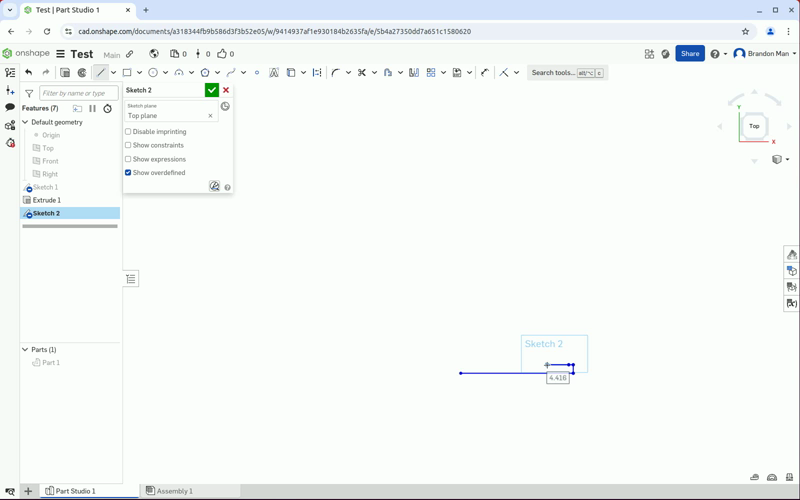
mouse_move(486, 364)
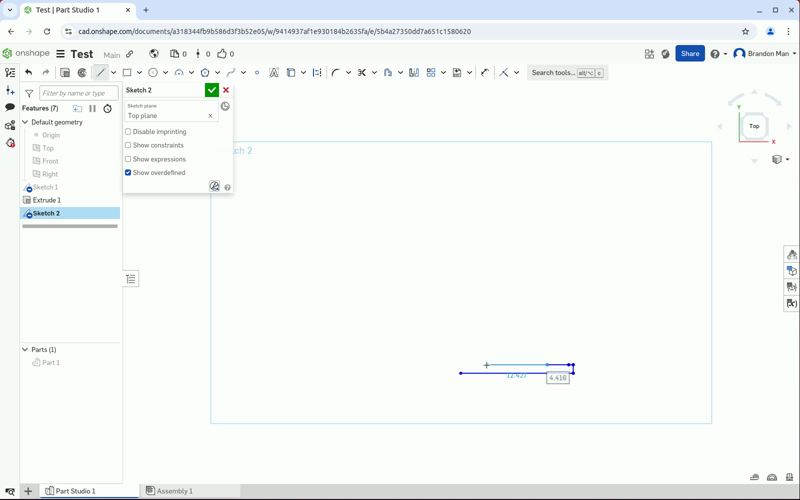
click(486, 364)
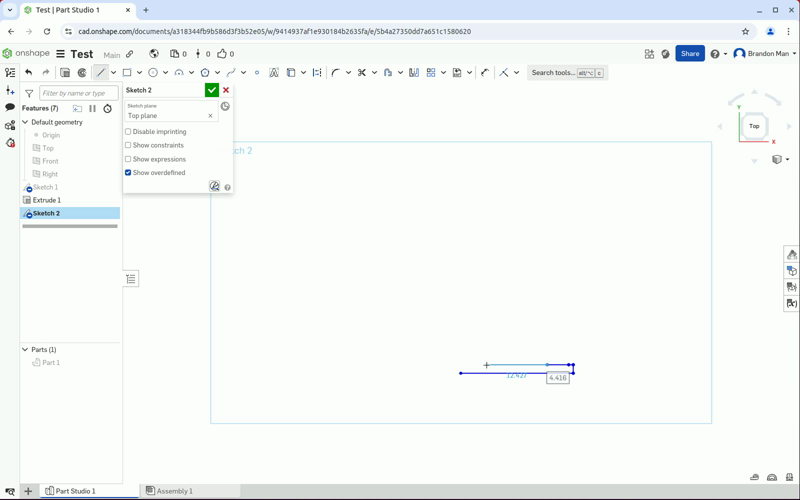
key_up(shift)
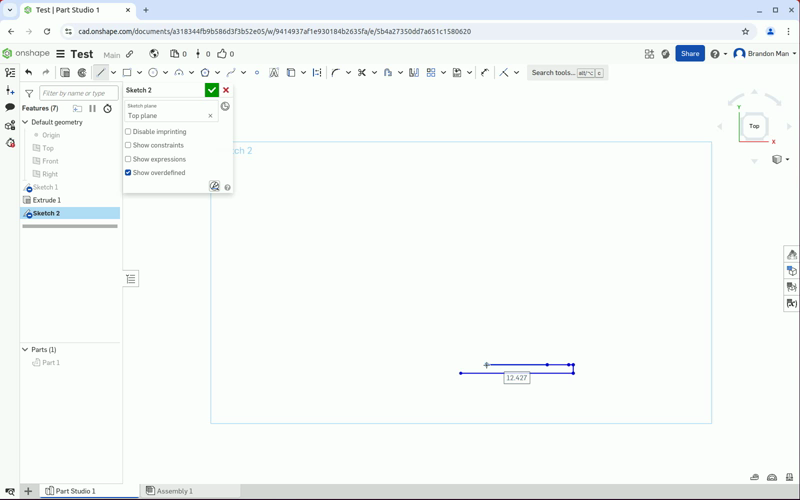
key_down(shift)
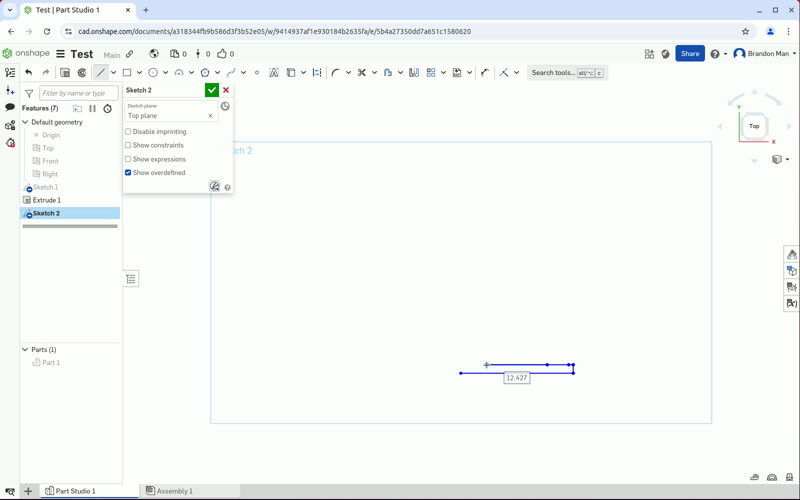
mouse_move(516, 364)
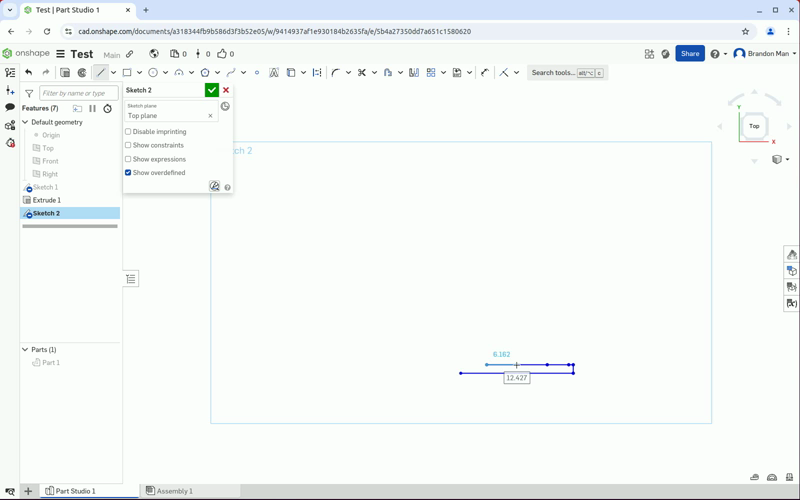
mouse_move(465, 364)
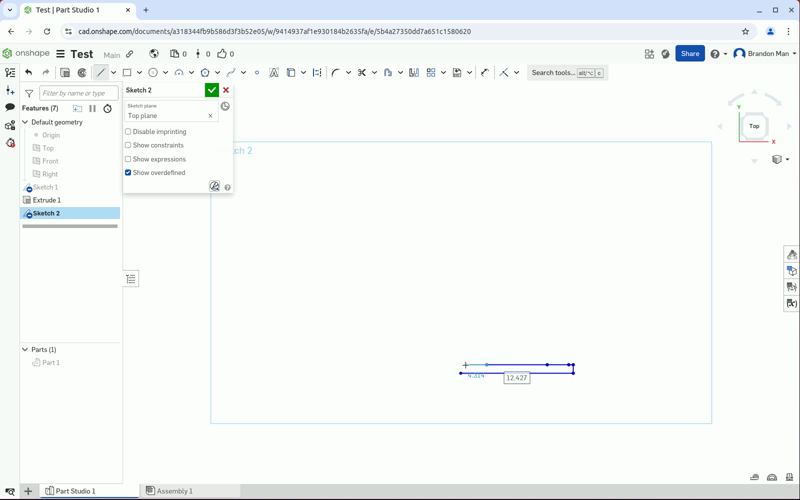
click(465, 364)
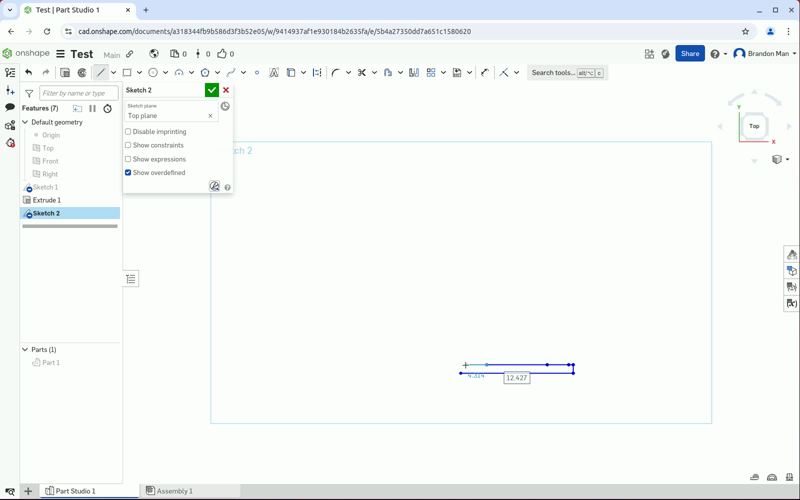
key_up(shift)
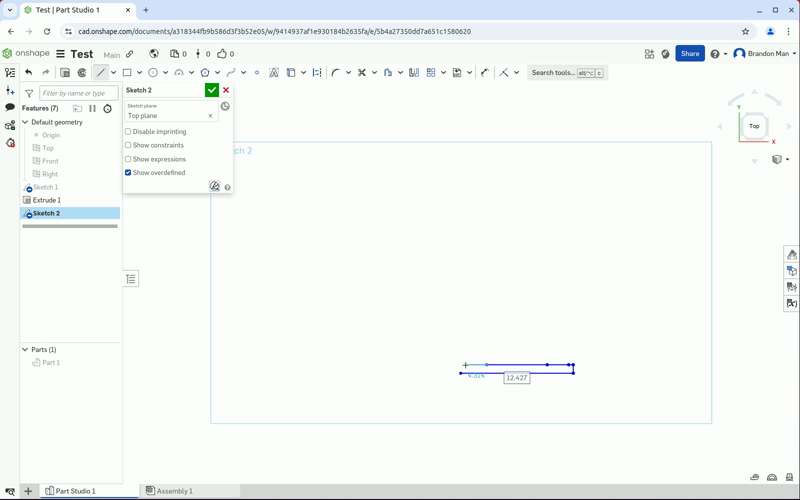
key_down(shift)
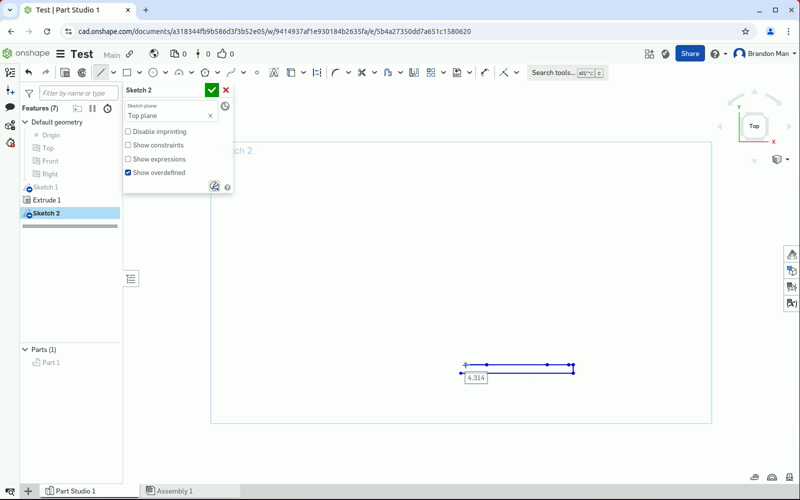
mouse_move(495, 364)
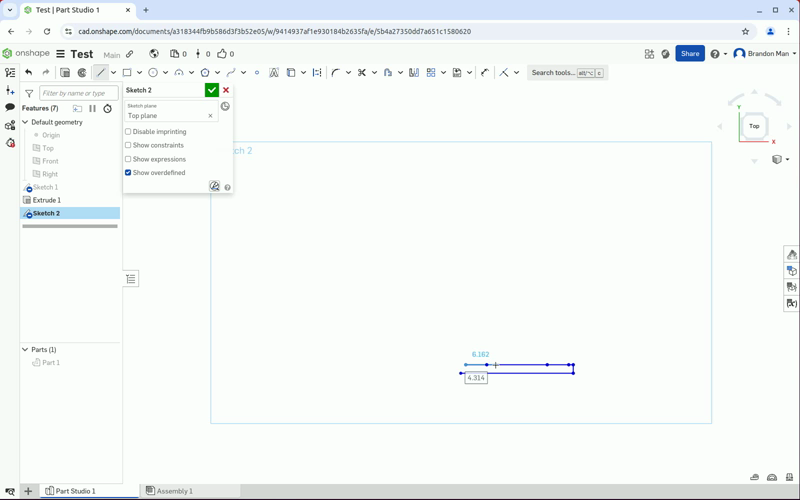
mouse_move(460, 364)
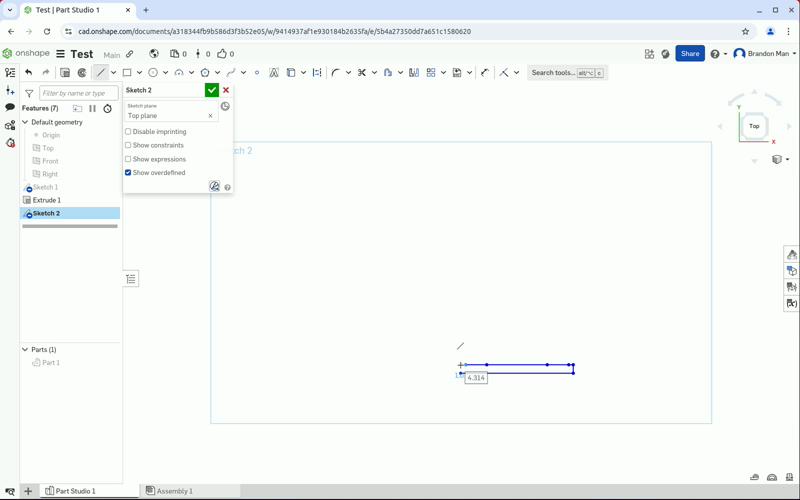
scroll(6)
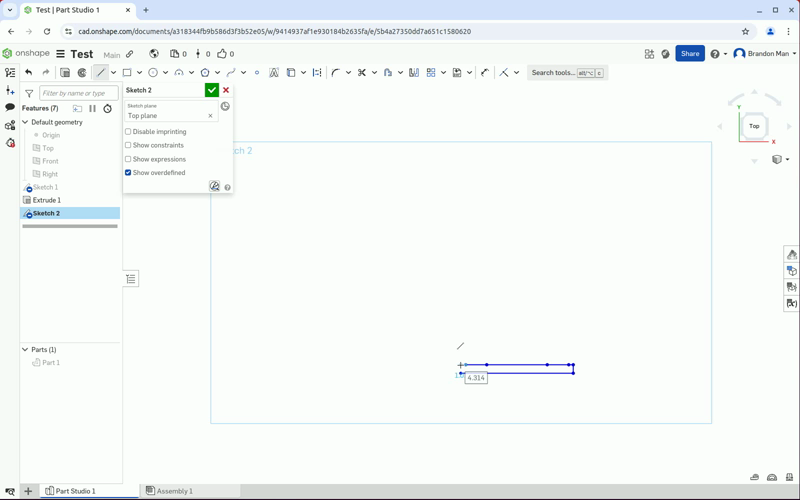
scroll(6)
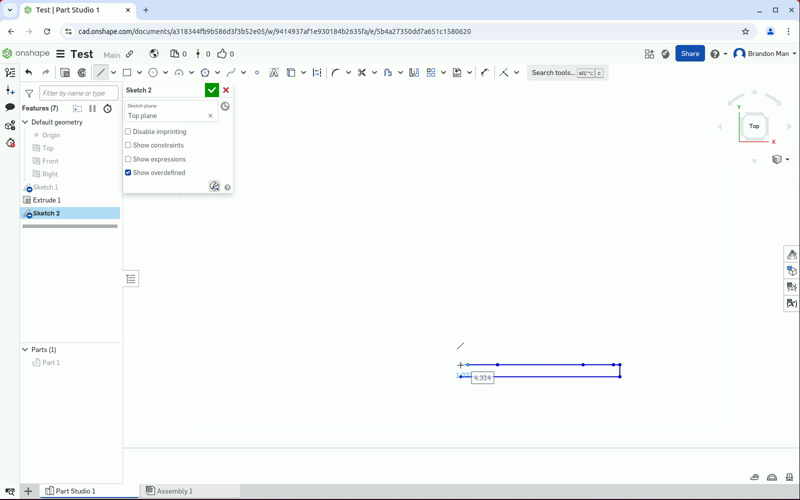
scroll(6)
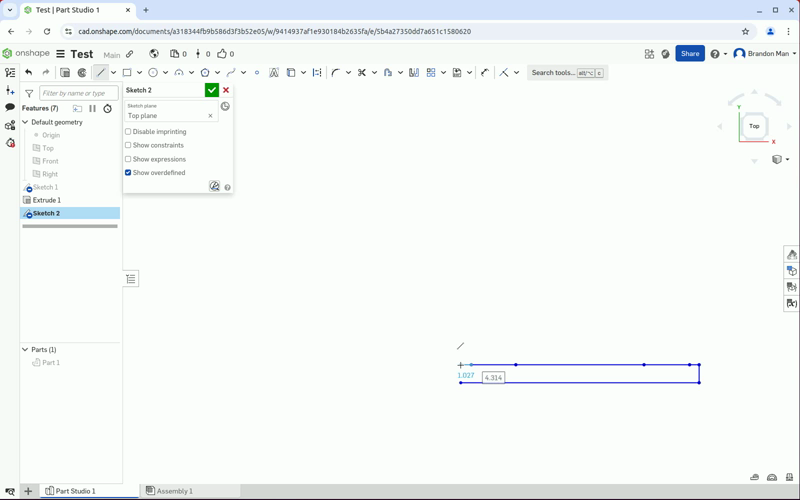
scroll(6)
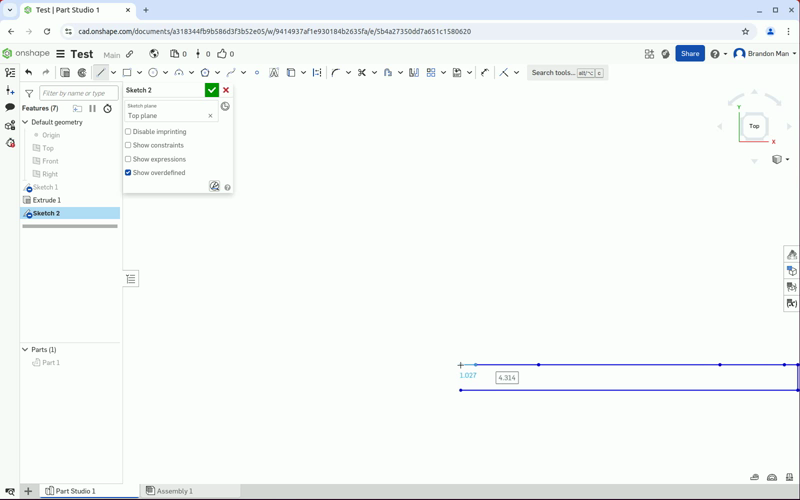
scroll(6)
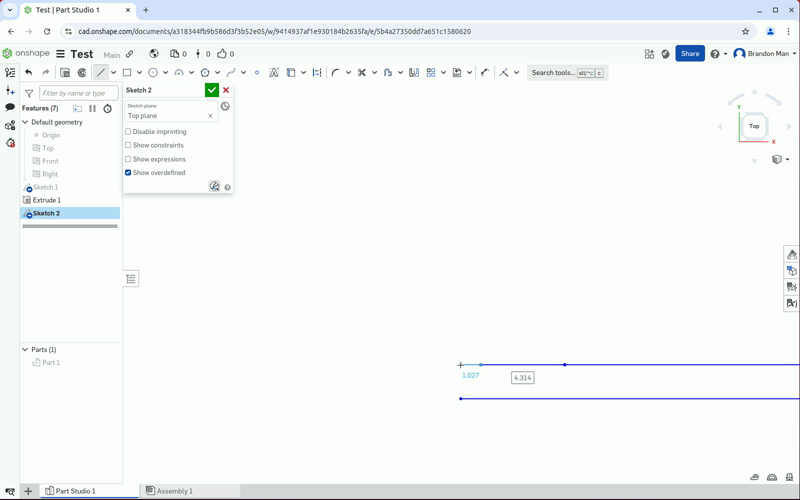
scroll(6)
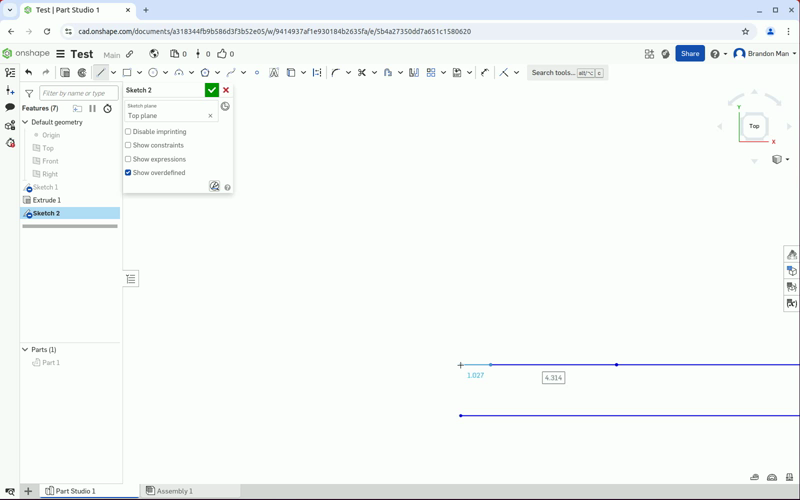
scroll(6)
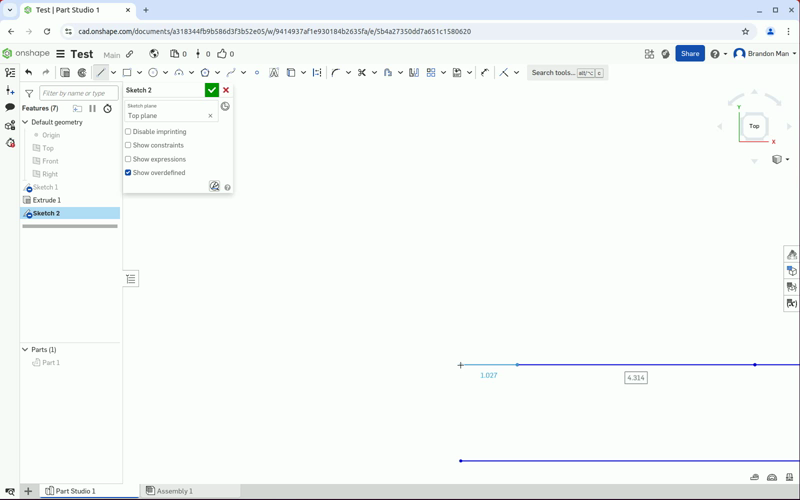
click(460, 364)
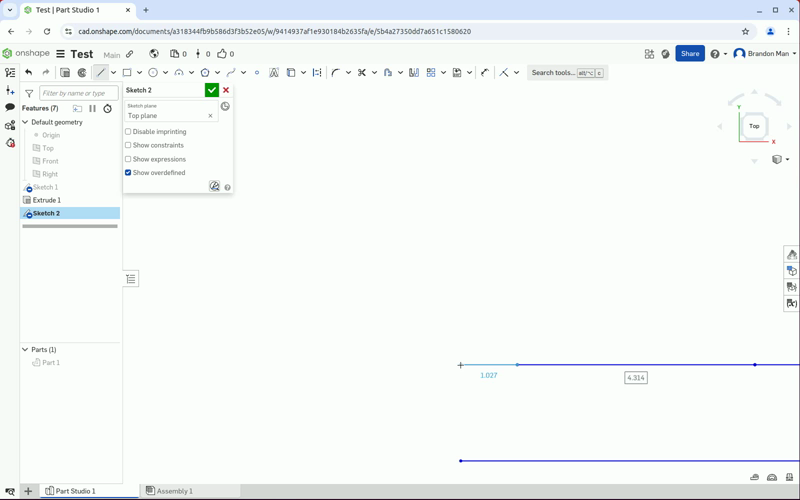
scroll(-6)
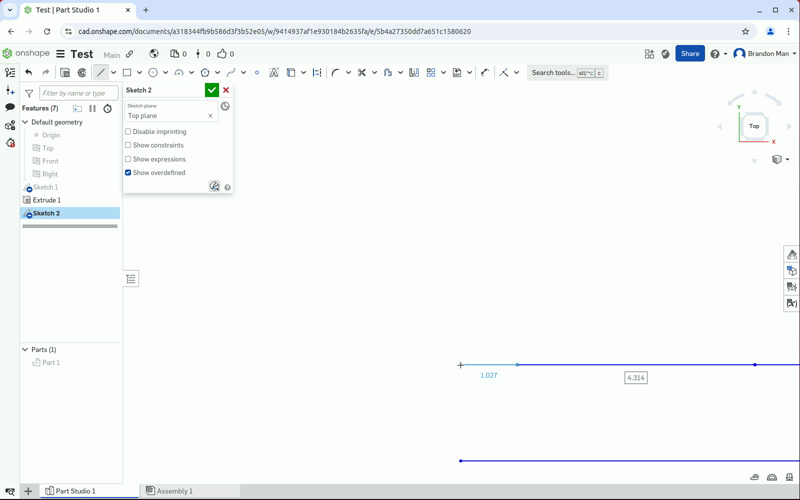
scroll(-6)
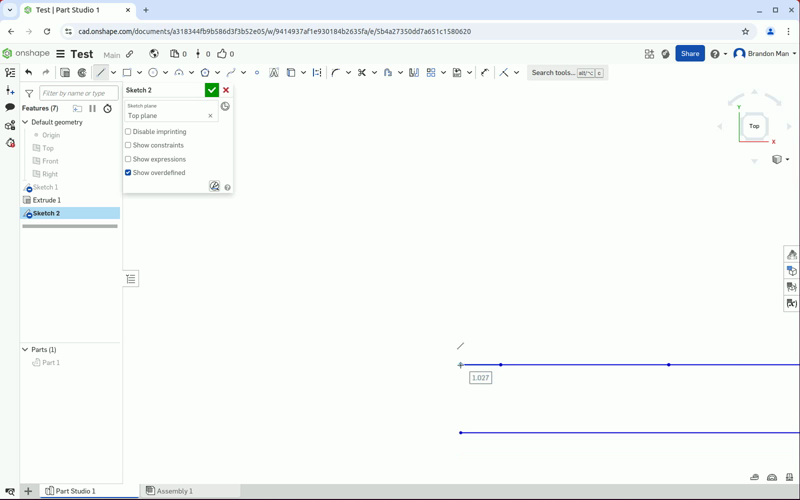
scroll(-6)
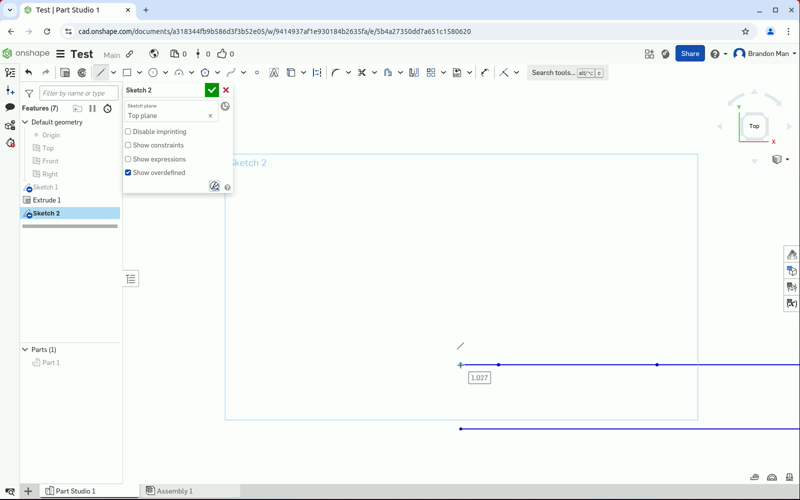
scroll(-6)
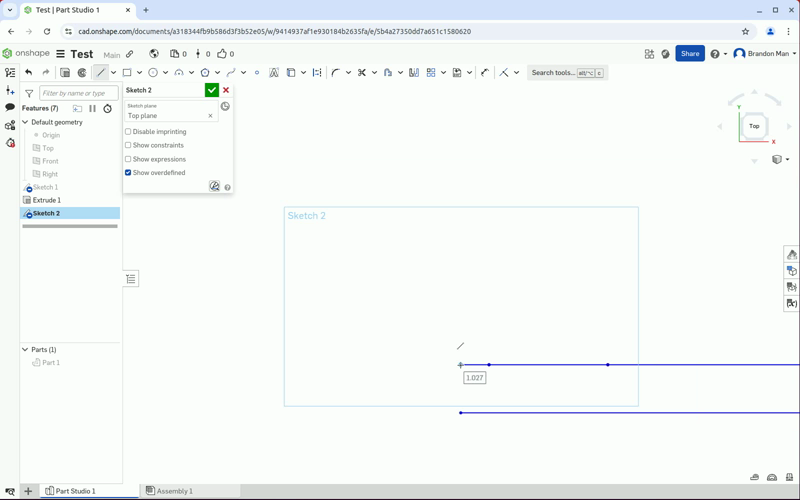
scroll(-6)
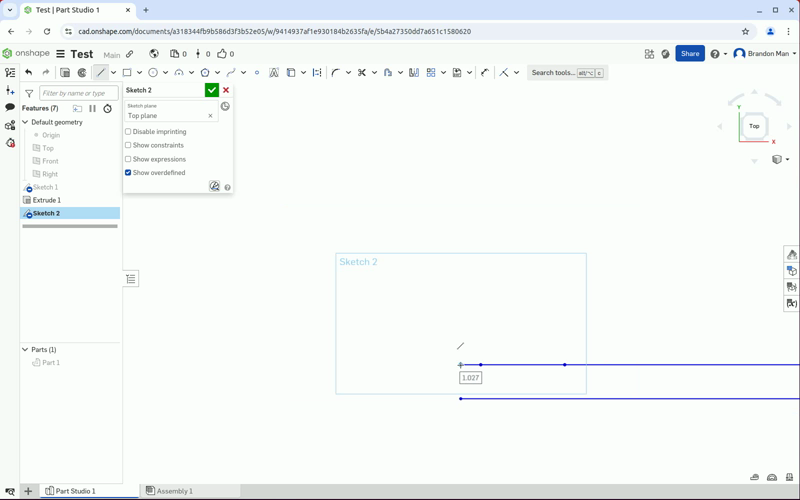
scroll(-6)
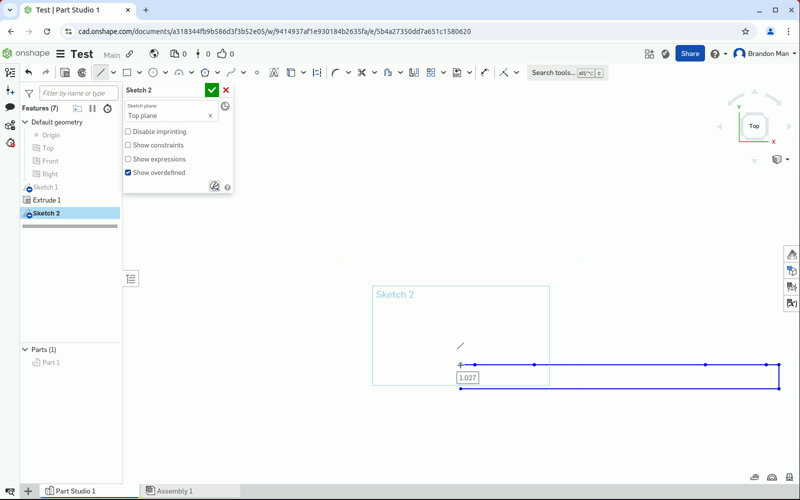
scroll(-6)
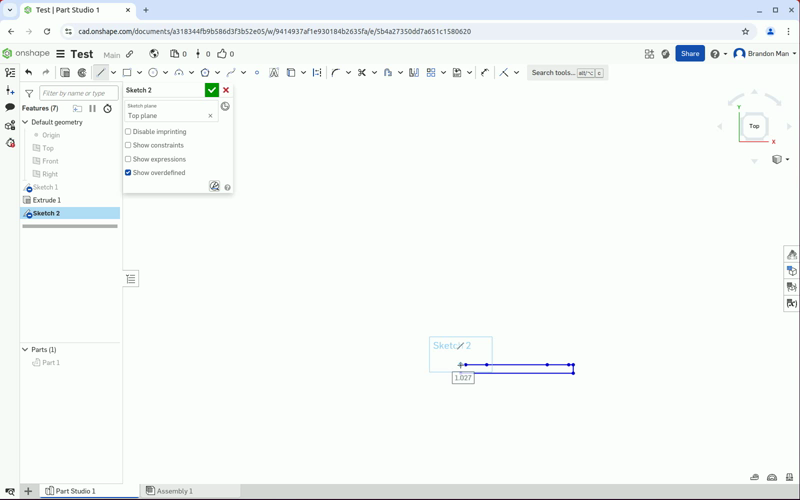
key_up(shift)
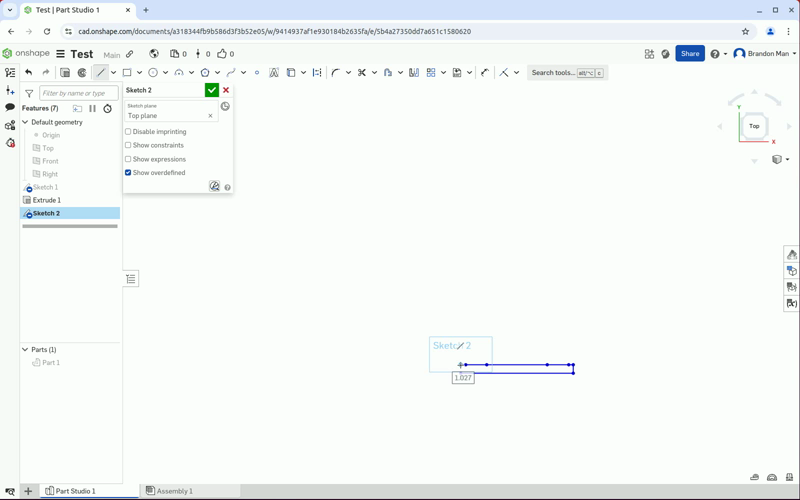
mouse_move(490, 364)
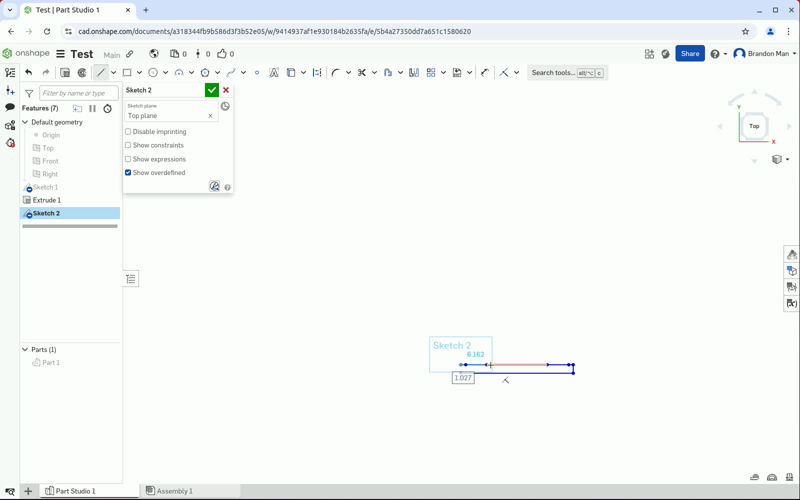
key_down(shift)
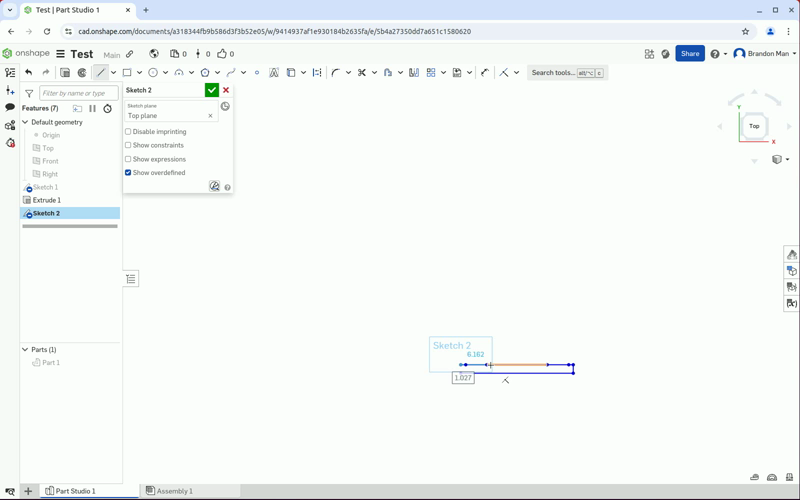
mouse_move(460, 373)
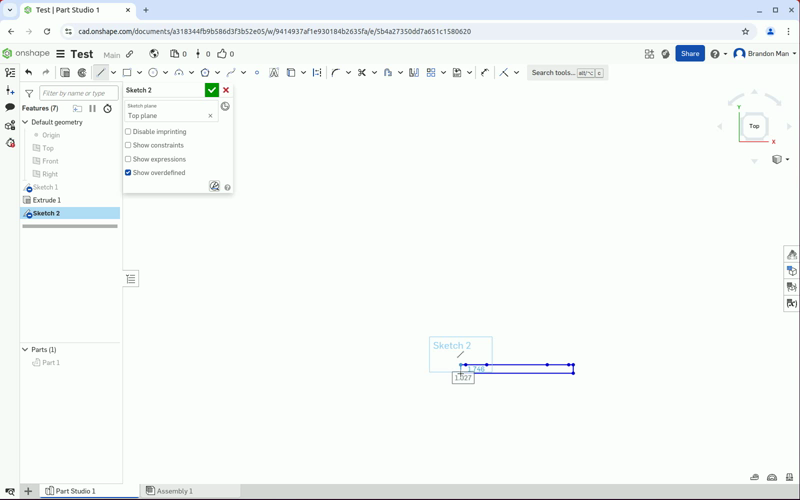
key_up(shift)
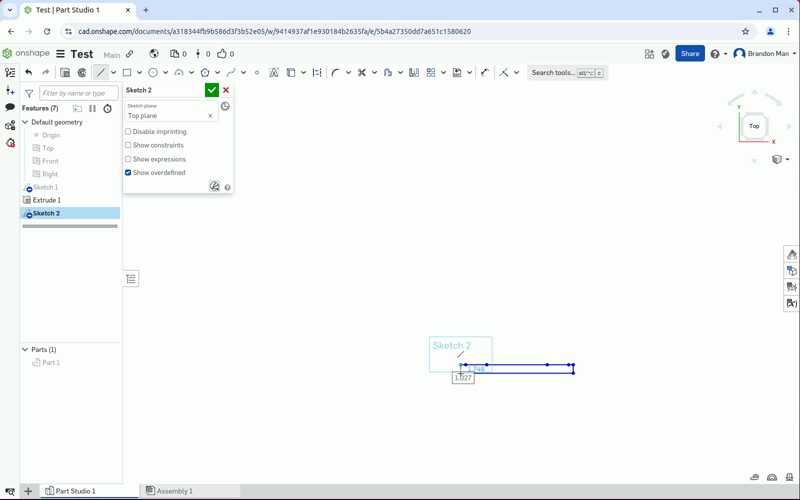
click(460, 373)
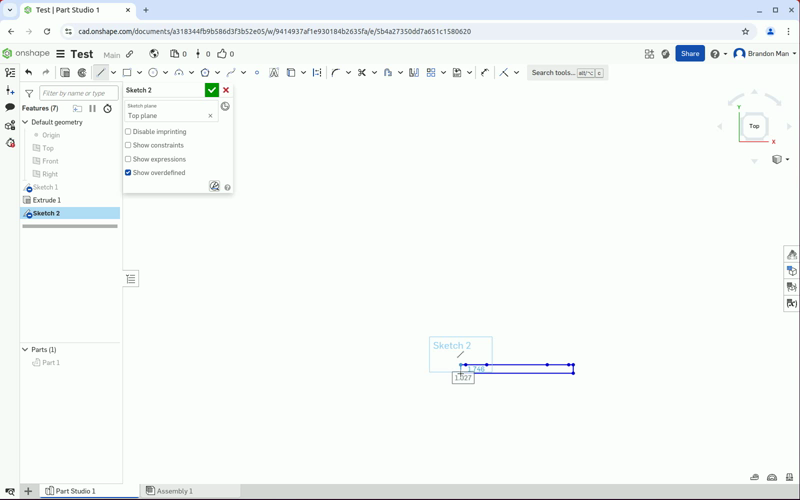
key(esc)
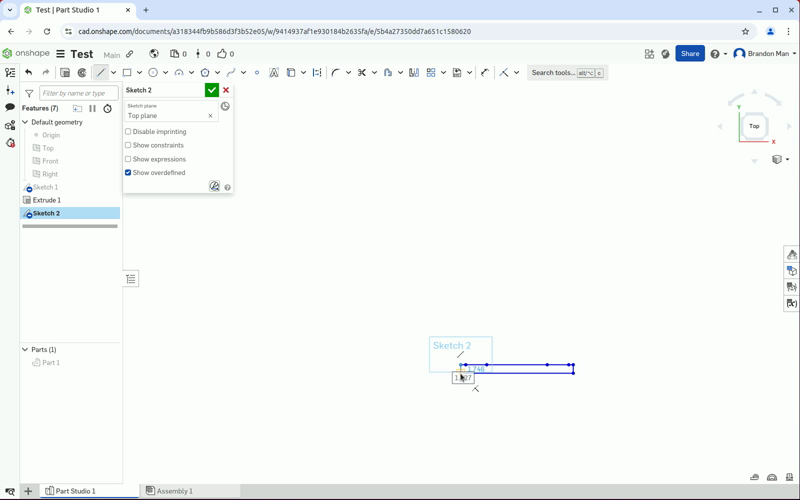
mouse_move(563, 369)
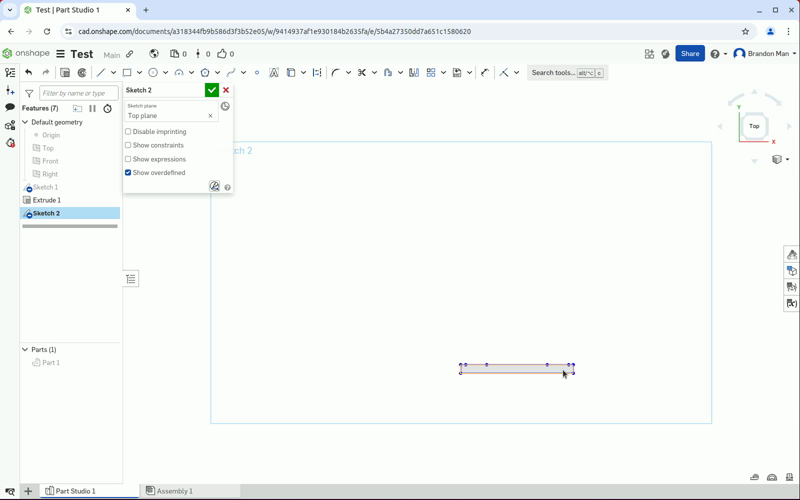
scroll(6)
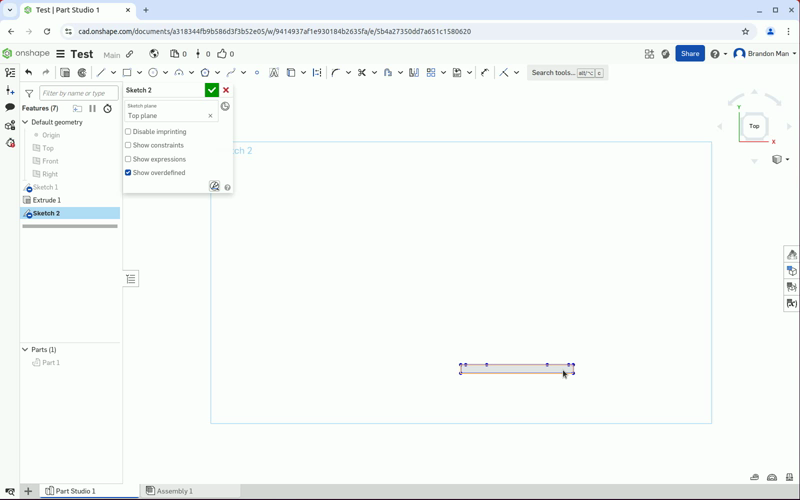
scroll(6)
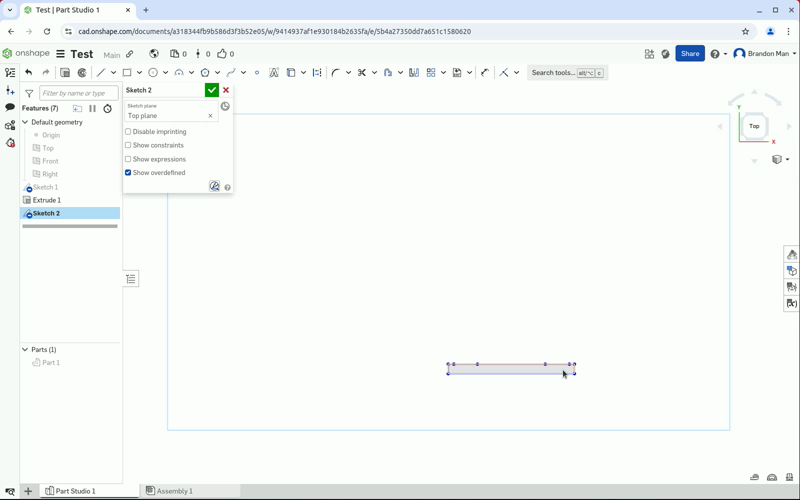
scroll(6)
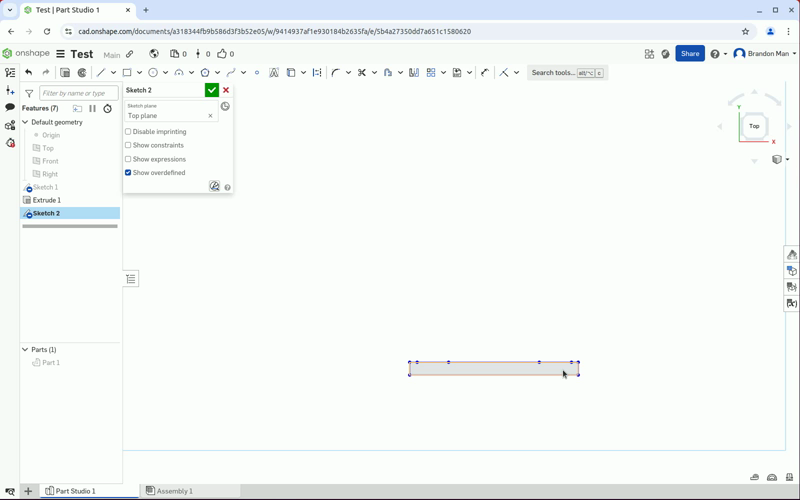
scroll(6)
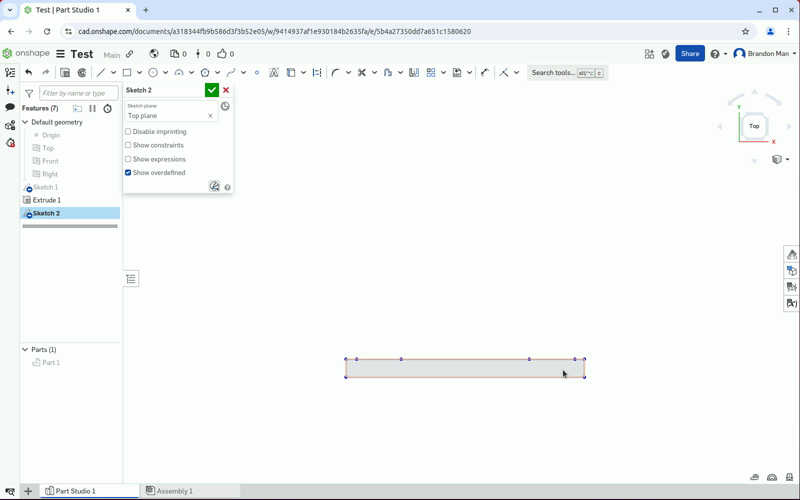
scroll(6)
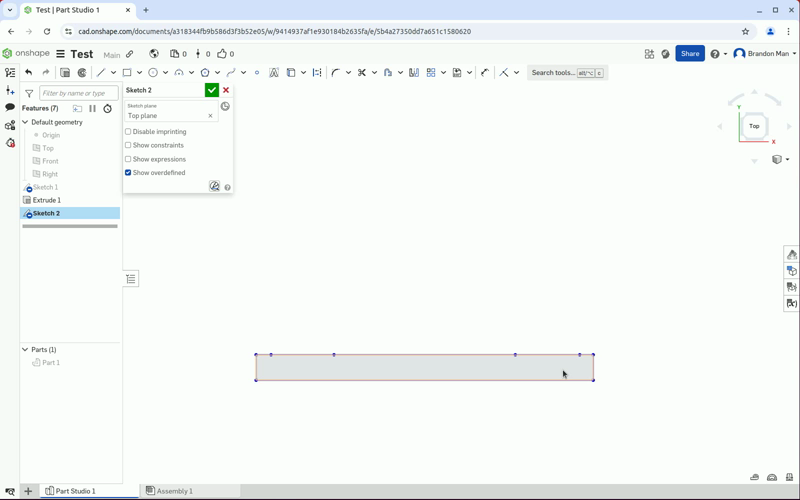
scroll(6)
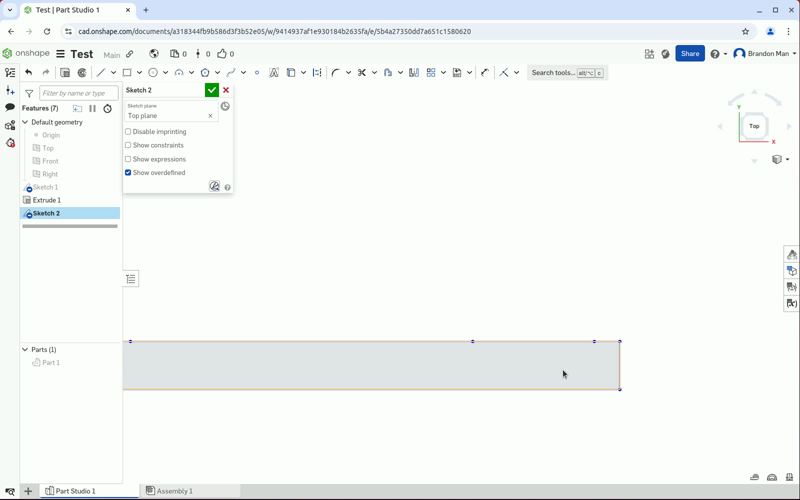
scroll(6)
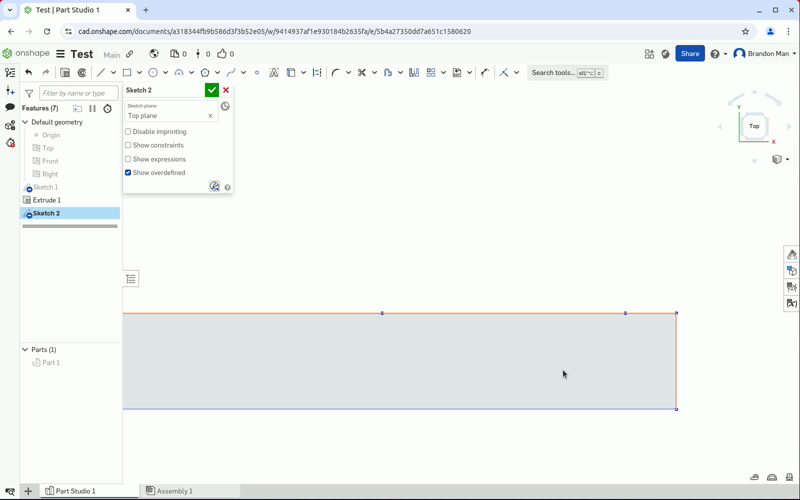
click(563, 369)
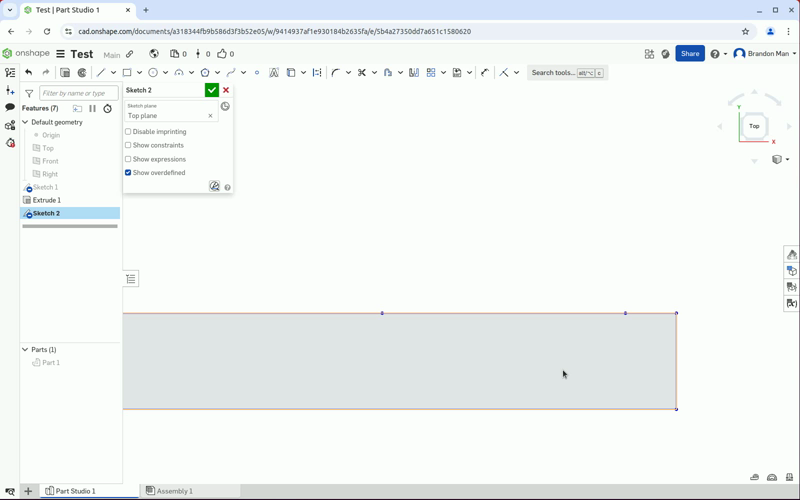
scroll(-6)
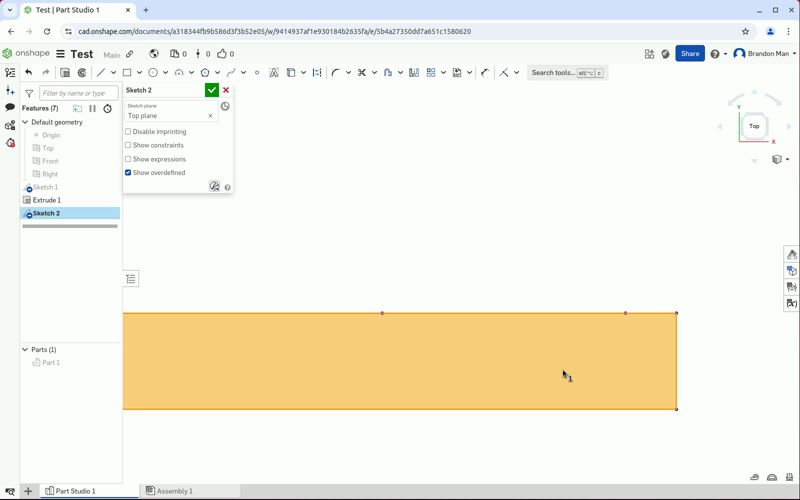
scroll(-6)
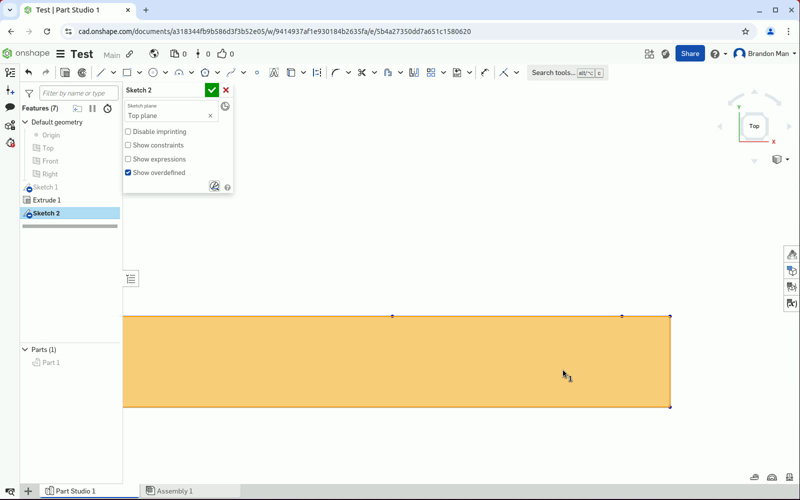
scroll(-6)
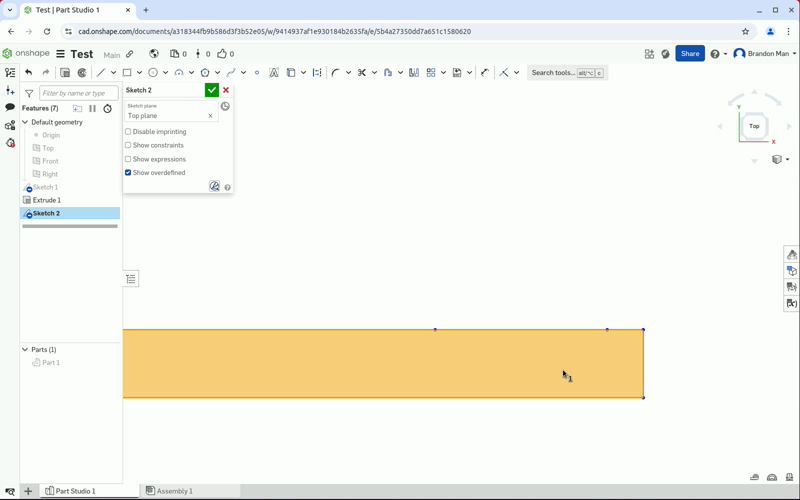
scroll(-6)
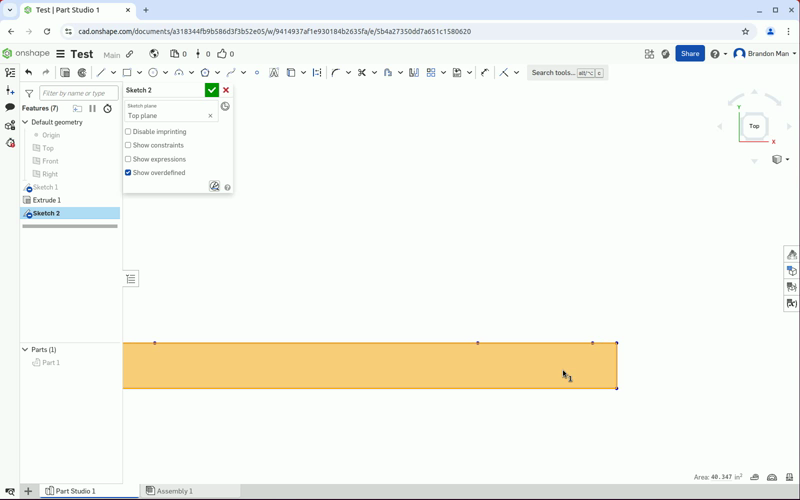
scroll(-6)
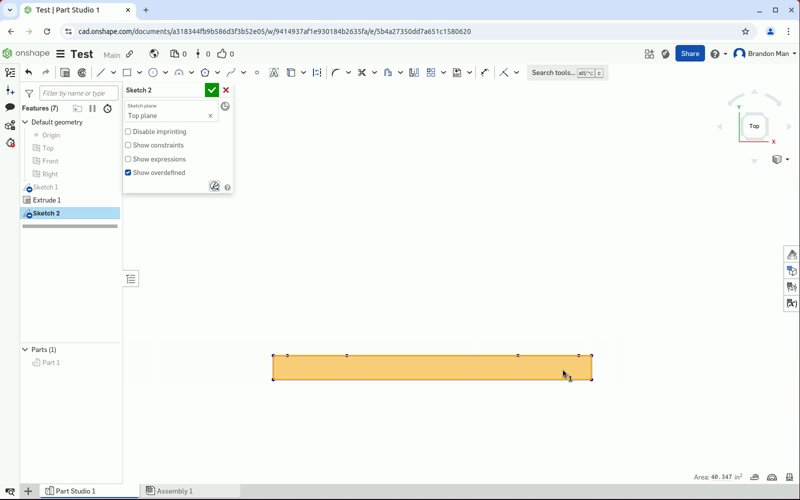
scroll(-6)
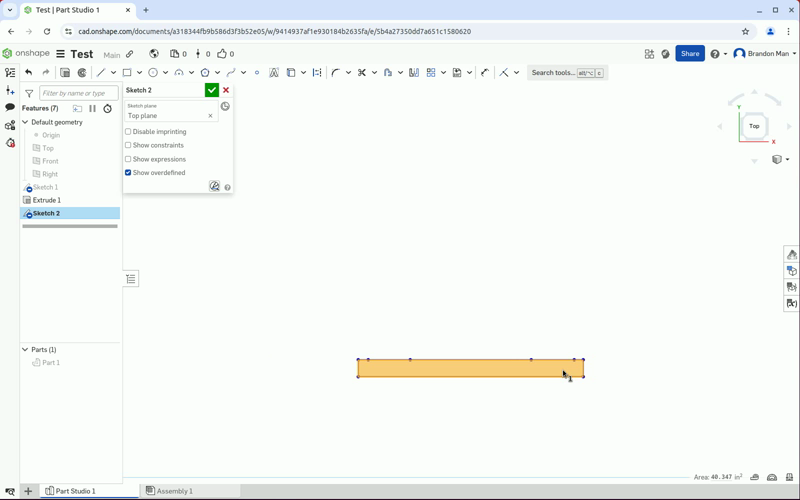
scroll(-6)
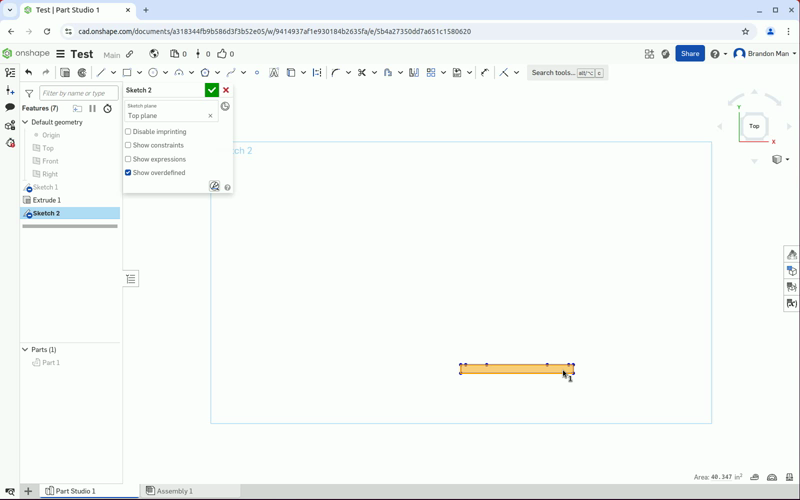
mouse_move(73, 352)
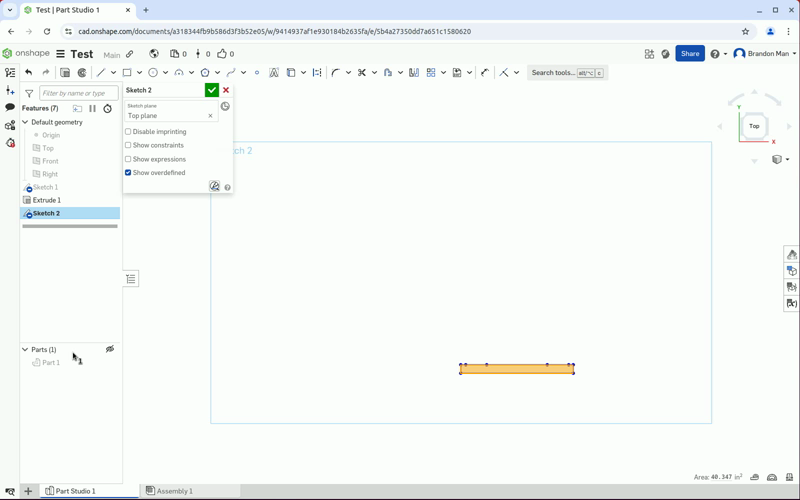
key(shift+y)
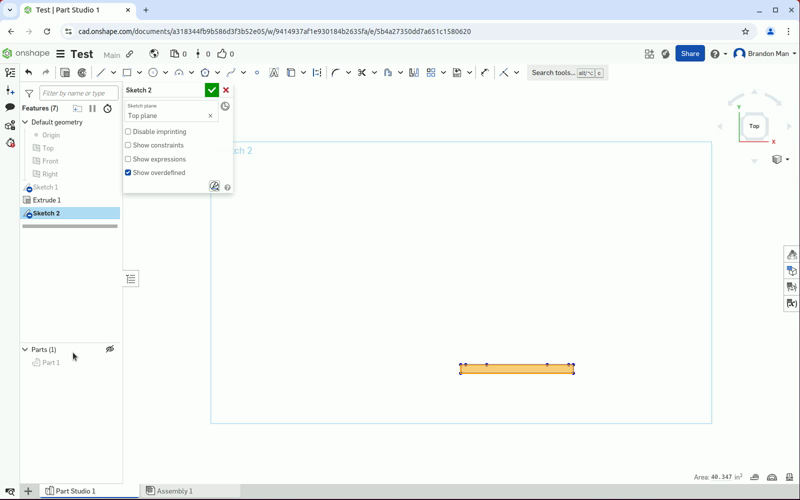
key(shift+e)
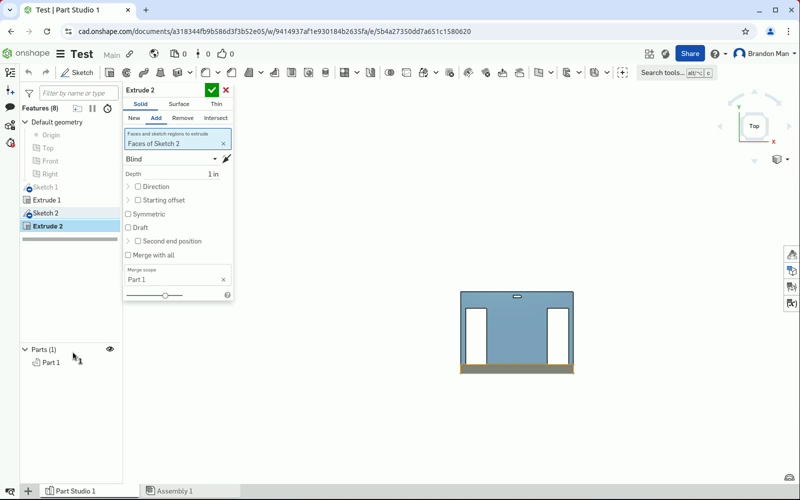
mouse_move(143, 106)
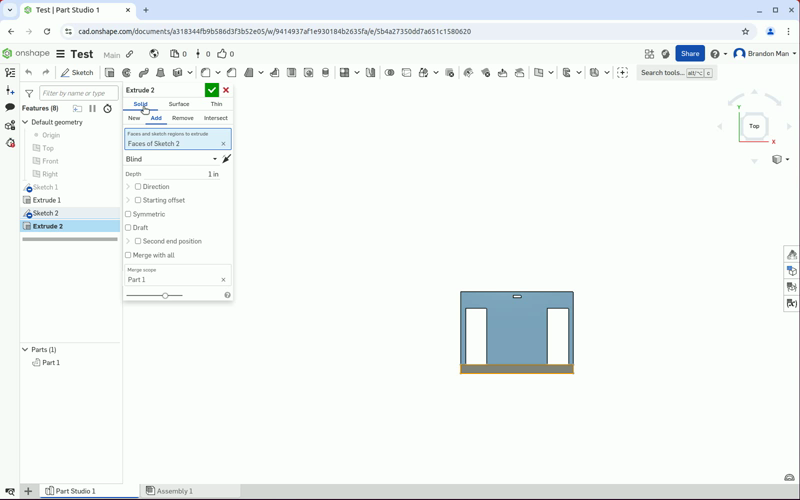
click(143, 106)
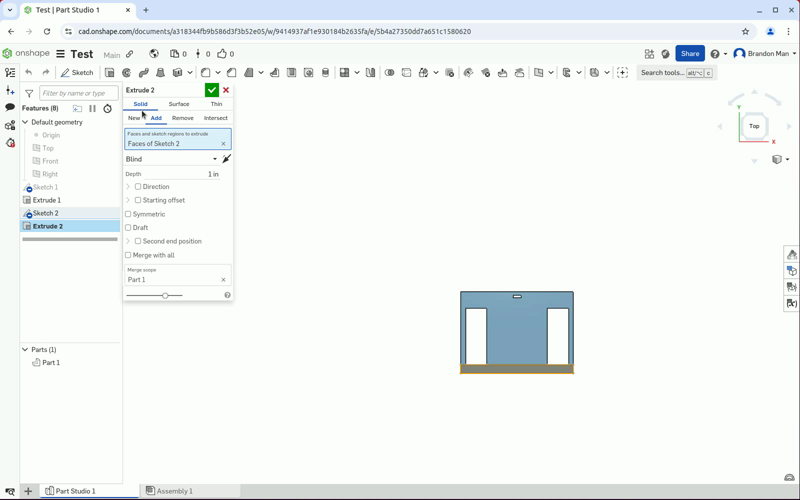
mouse_move(137, 120)
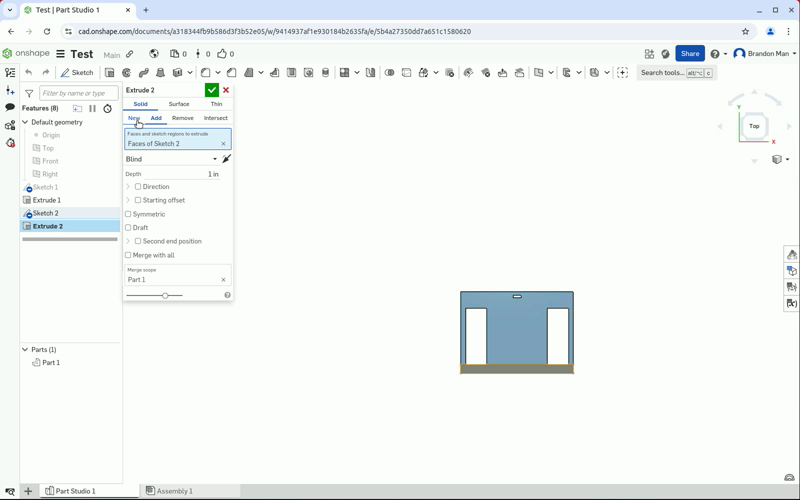
click(137, 120)
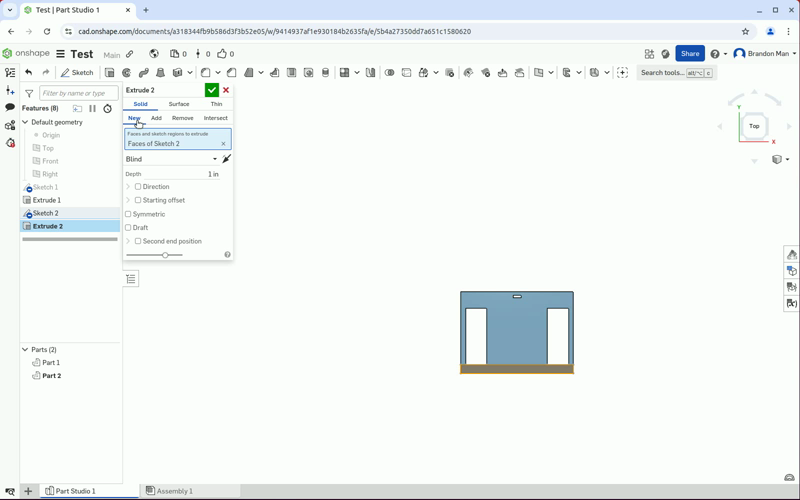
key(tab, 4)
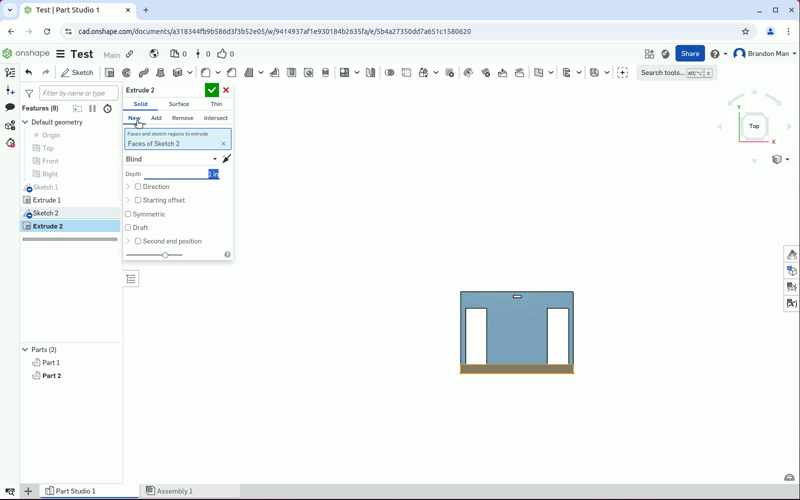
text(0.481)
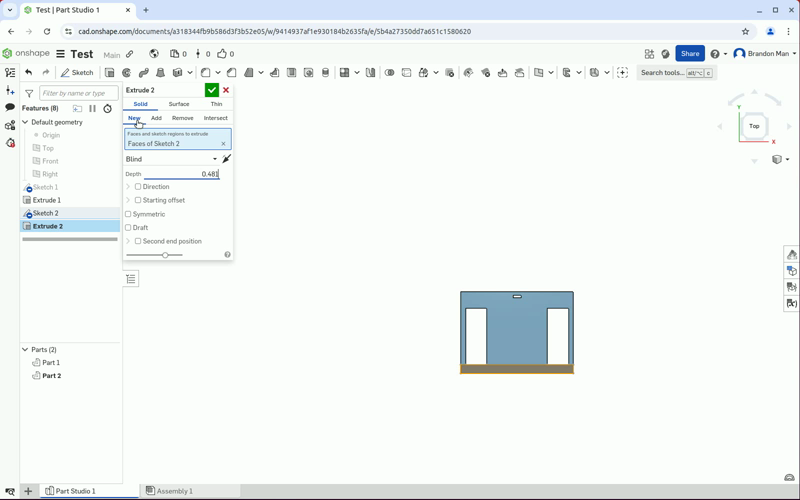
key(enter)
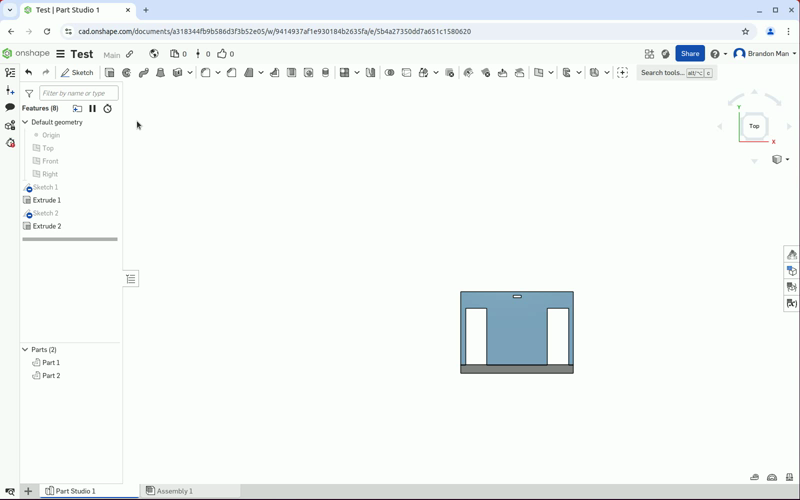
key(shift+h)
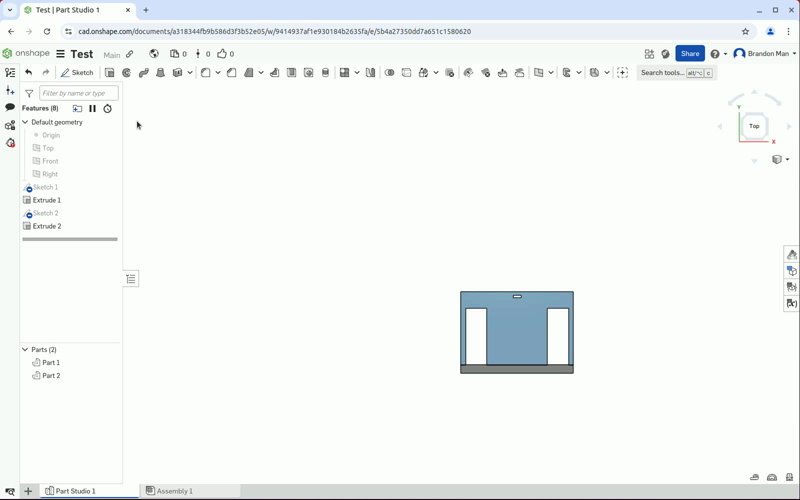
key(shift+h)
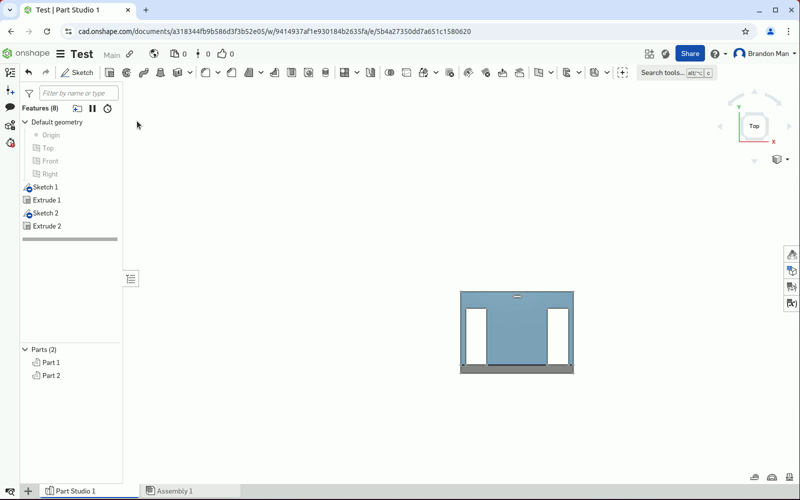
key(shift+7)
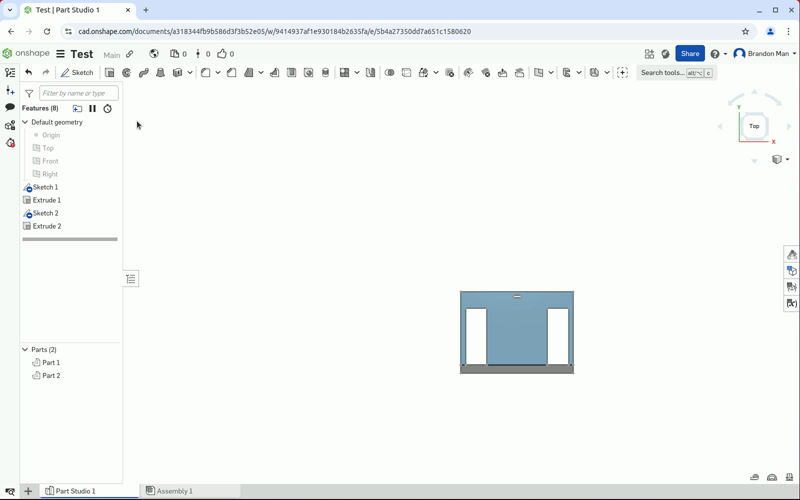
key(up, 3)
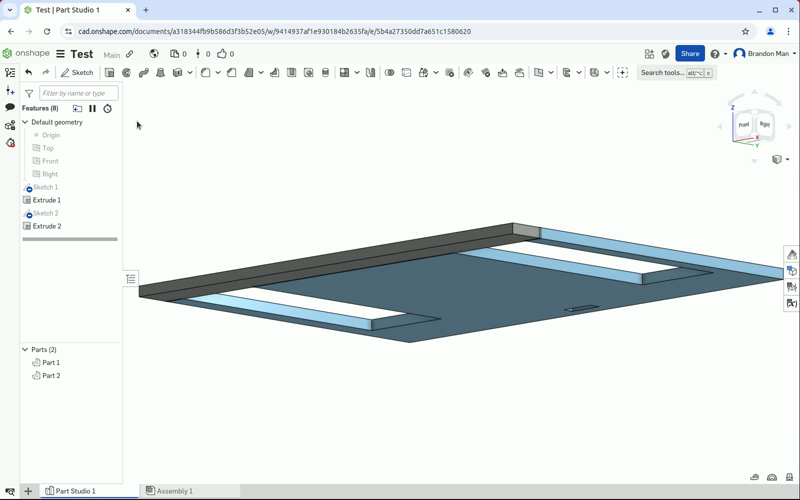
key(left, 3)
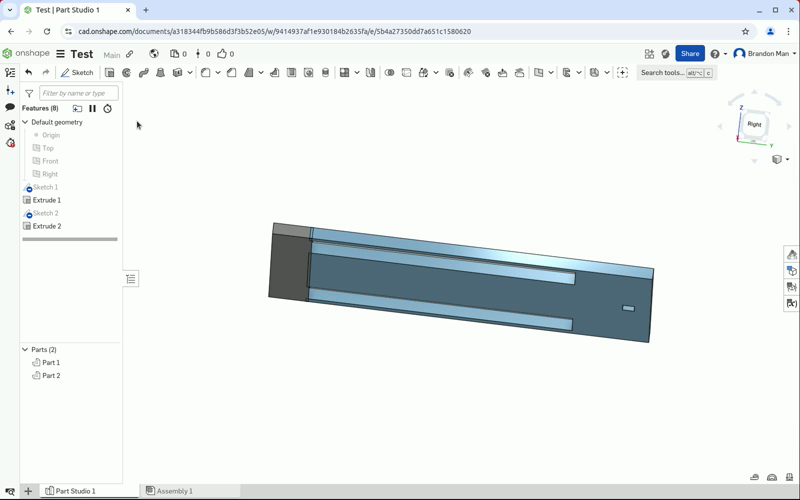
key(right, 3)
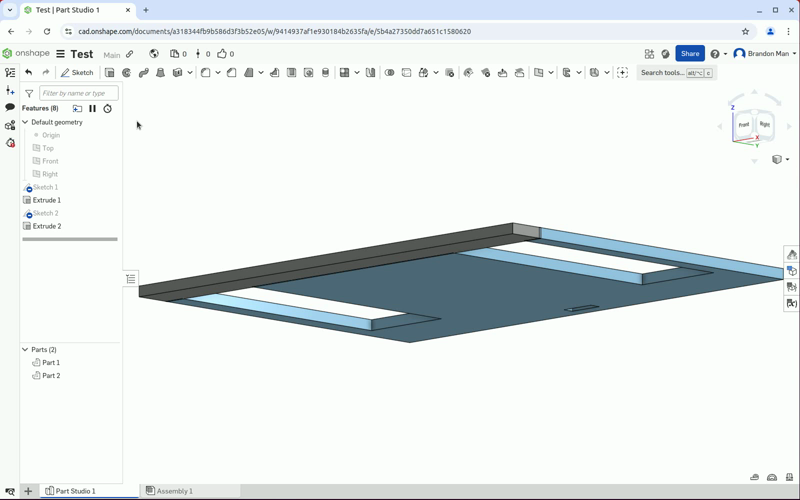
key(down, 3)
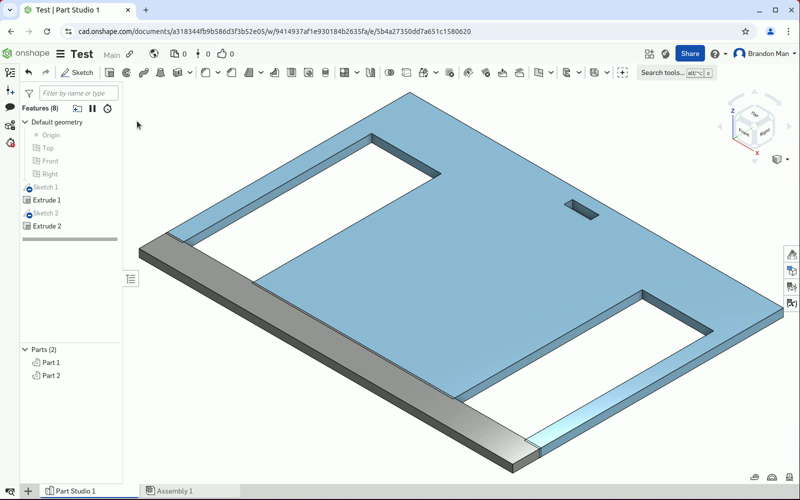
mouse_move(73, 189)
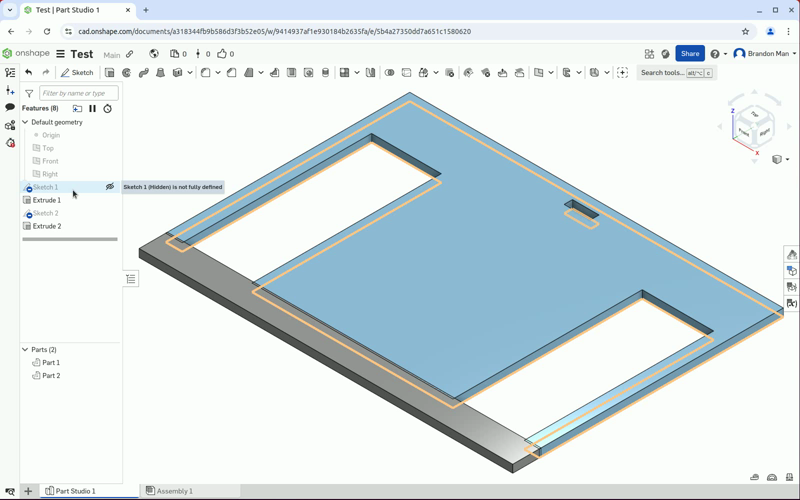
click(73, 189)